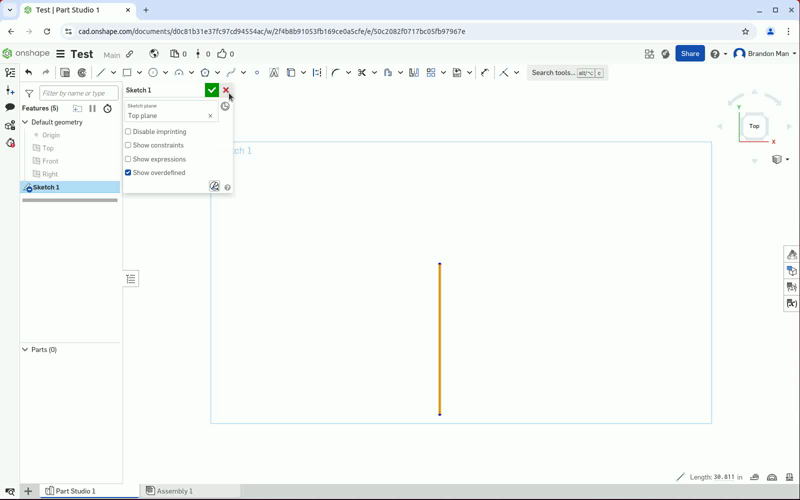
key(shift+h)
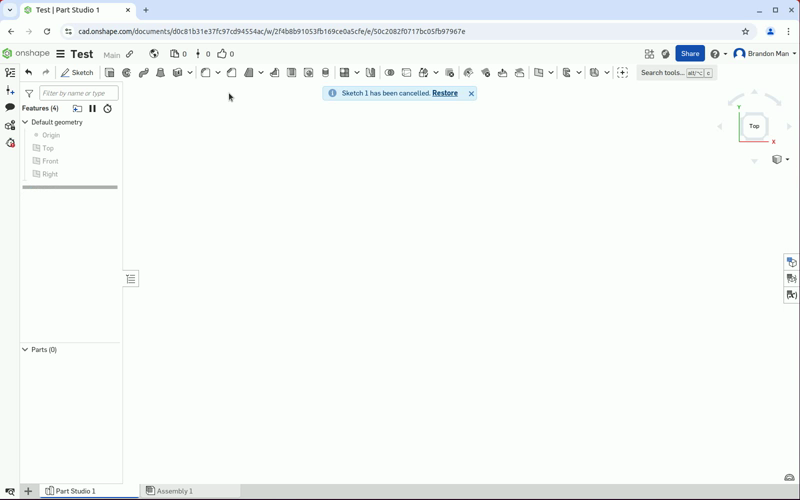
mouse_move(73, 352)
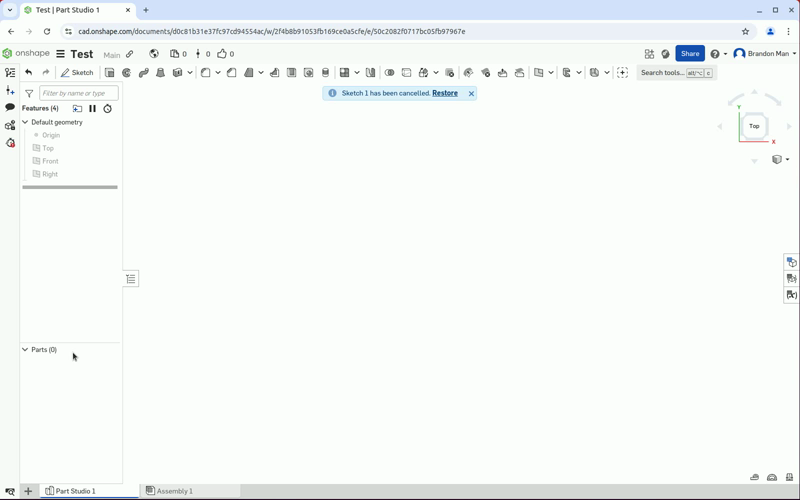
key(y)
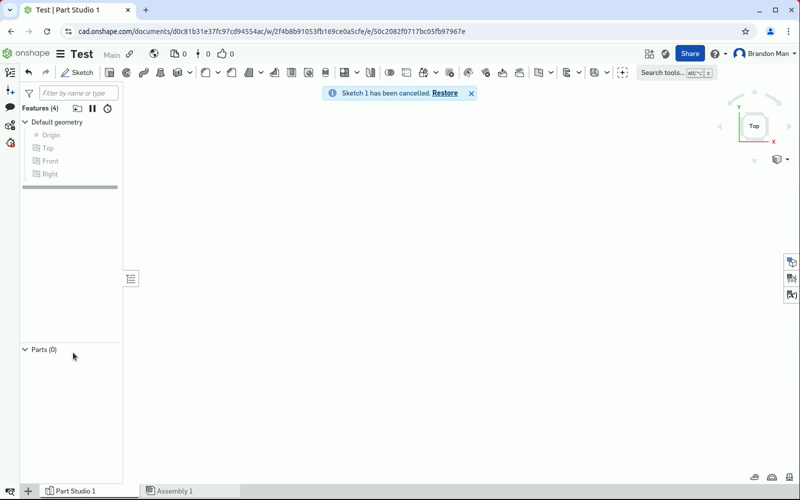
key(shift+p)
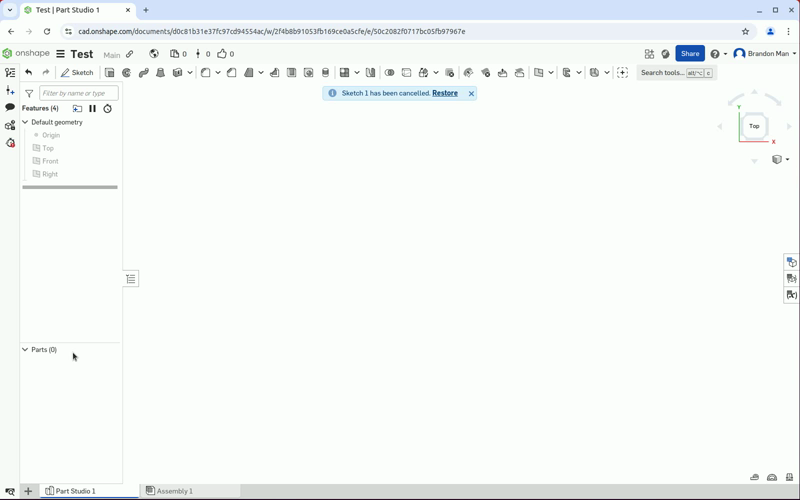
key(space)
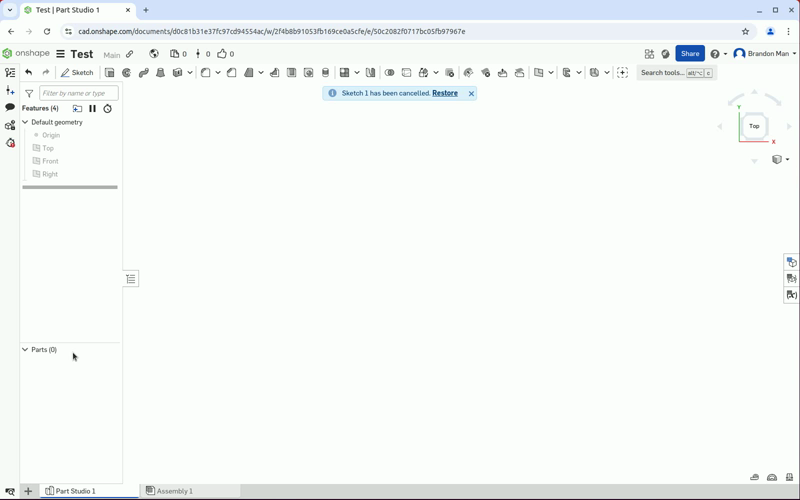
key_down(shift)
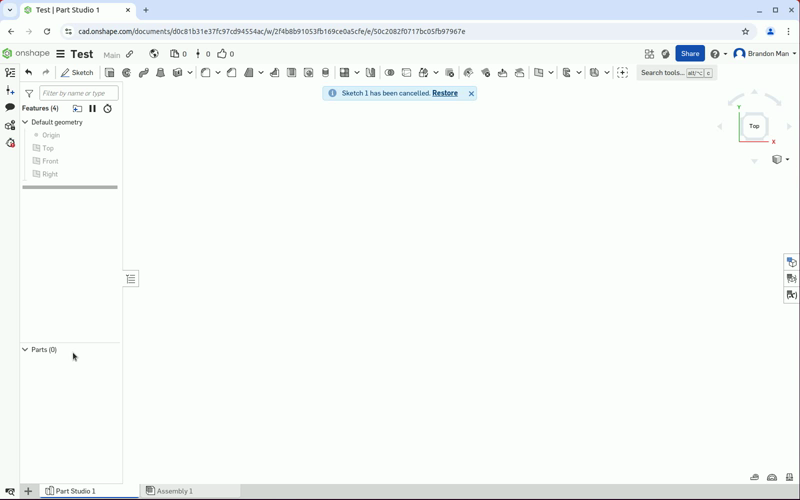
key(up)
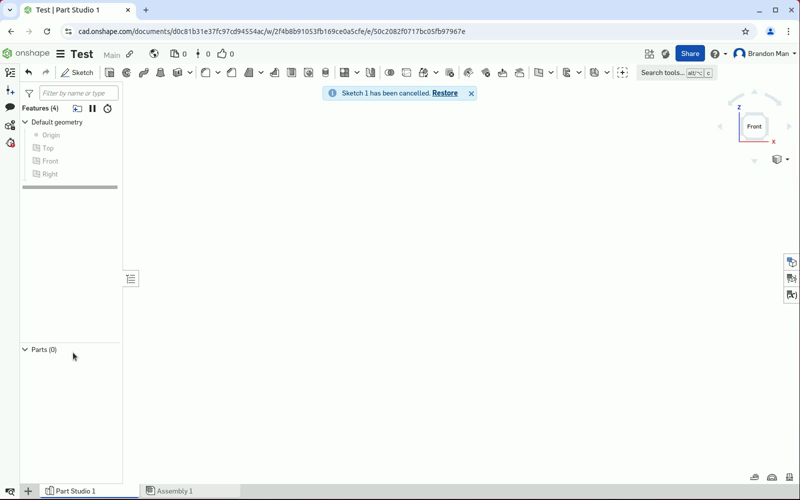
key_up(shift)
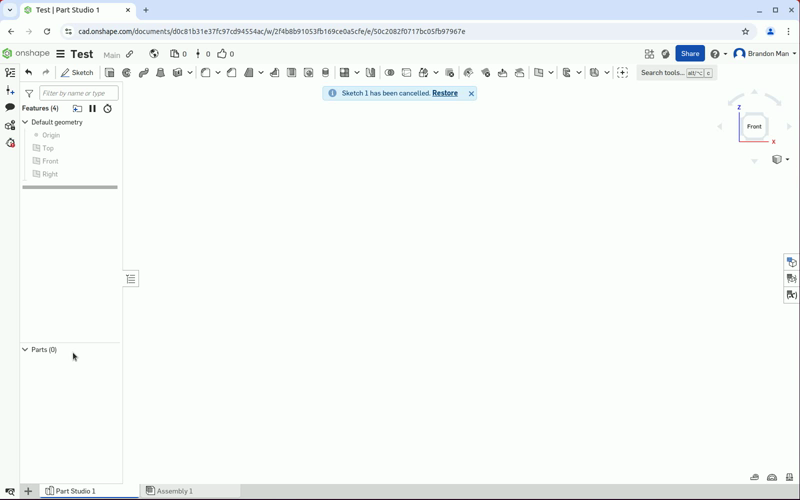
key(space)
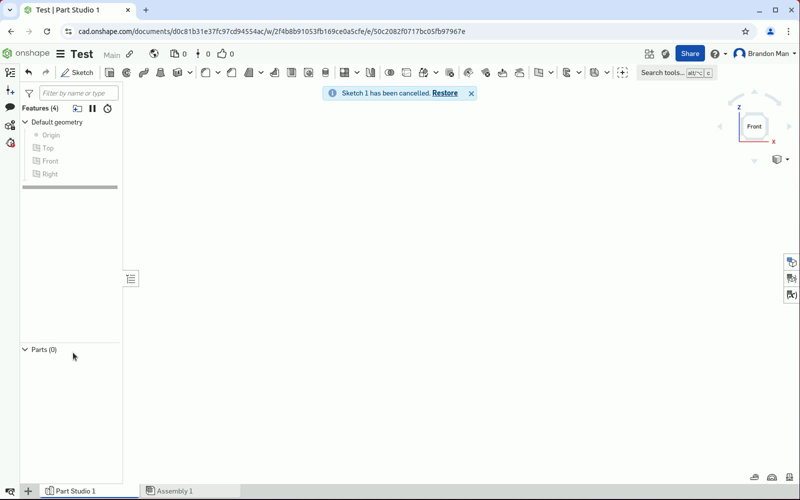
key_down(shift)
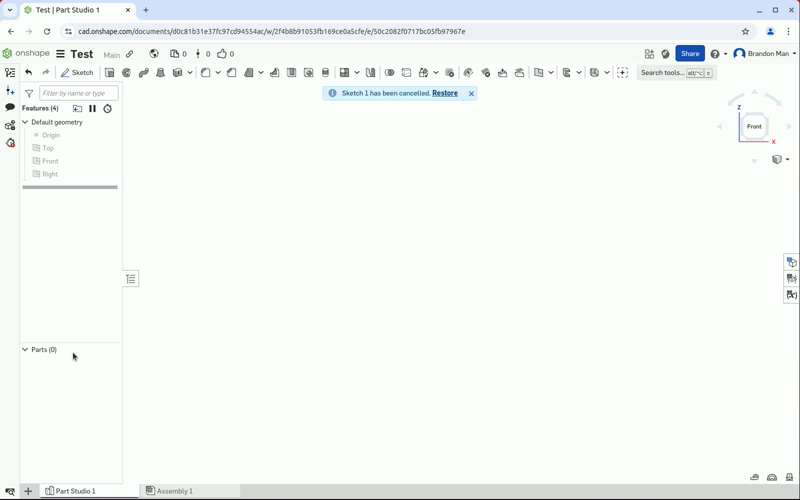
key(left)
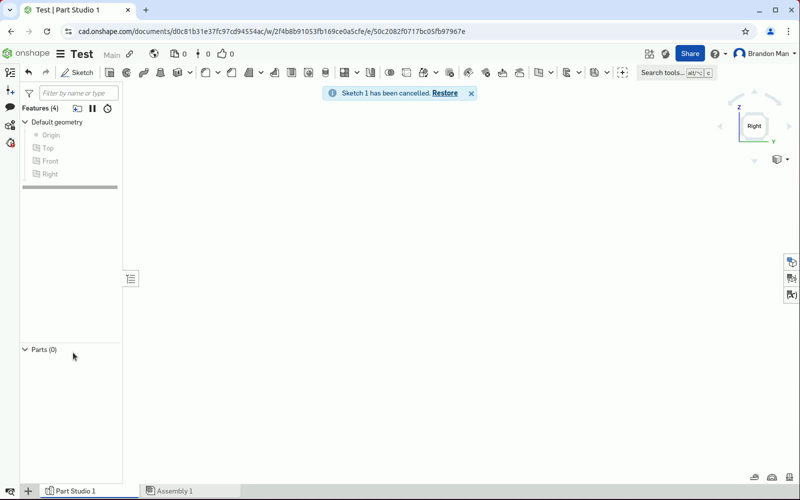
key_up(shift)
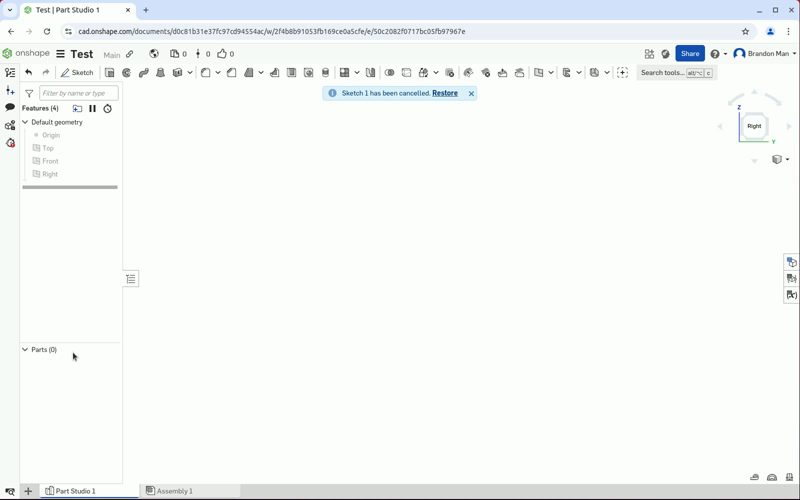
mouse_move(73, 352)
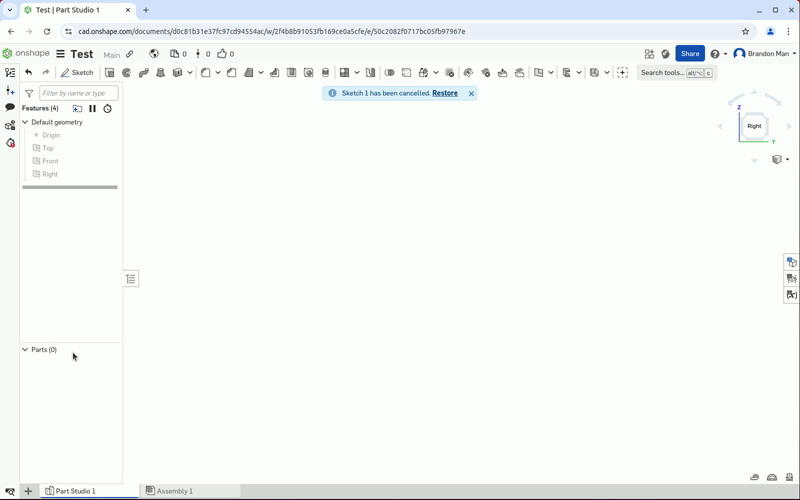
key(shift+y)
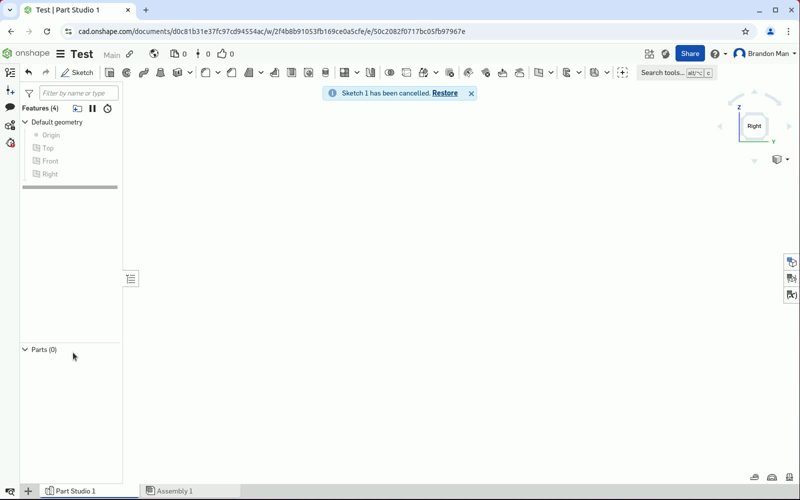
key(shift+s)
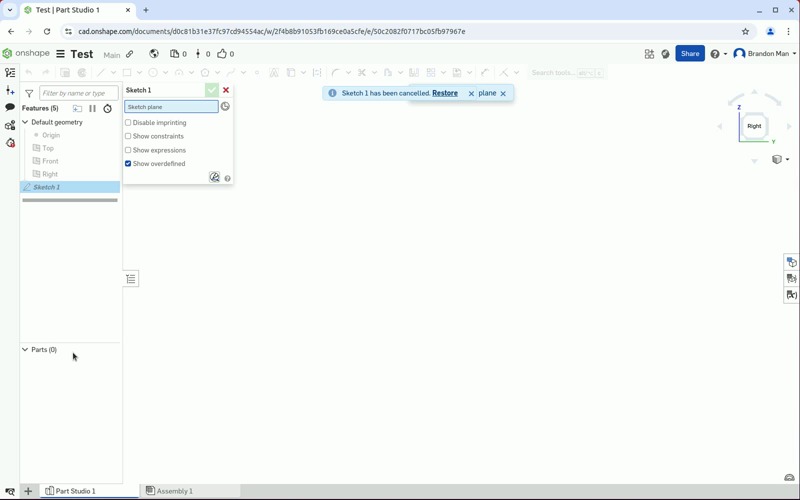
mouse_move(73, 176)
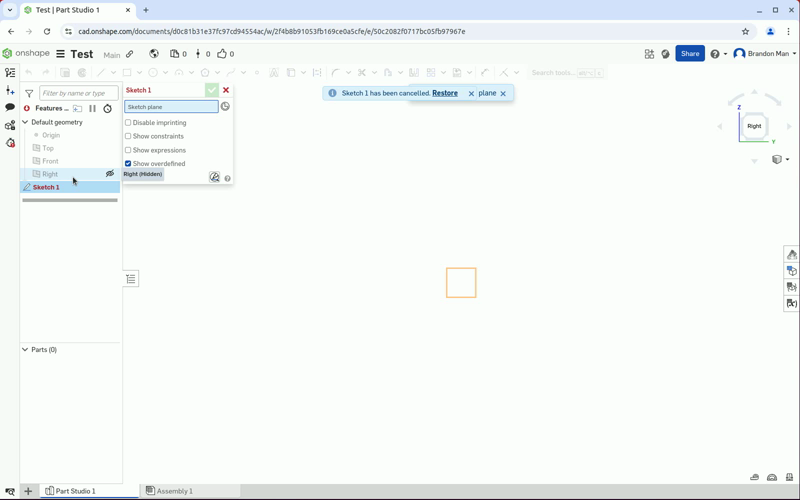
click(73, 176)
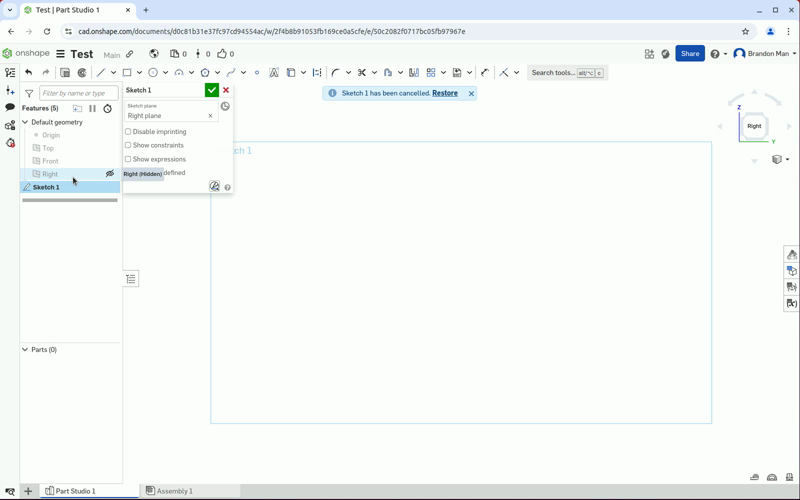
mouse_move(73, 352)
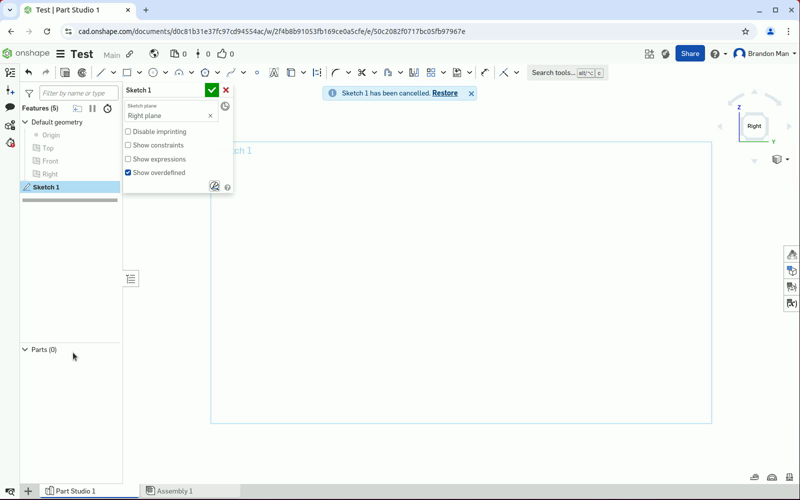
key(y)
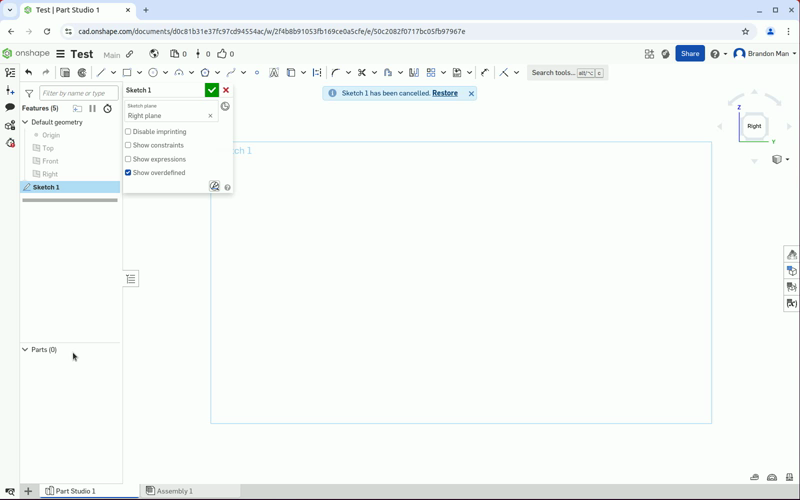
key(l)
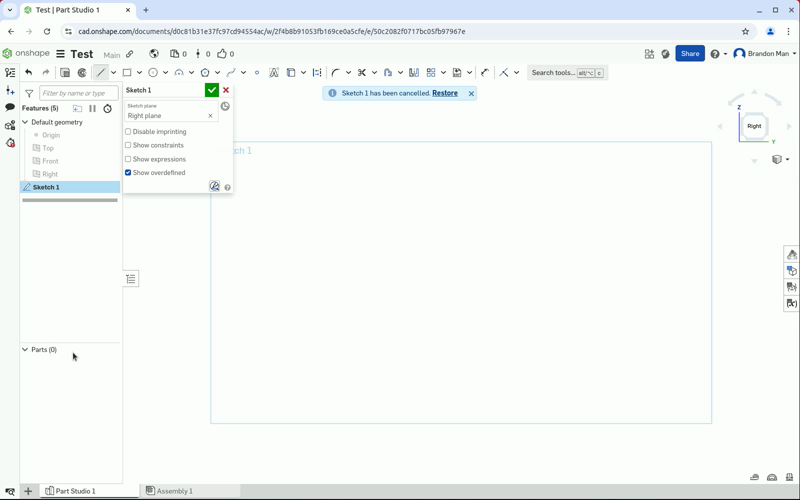
key_down(shift)
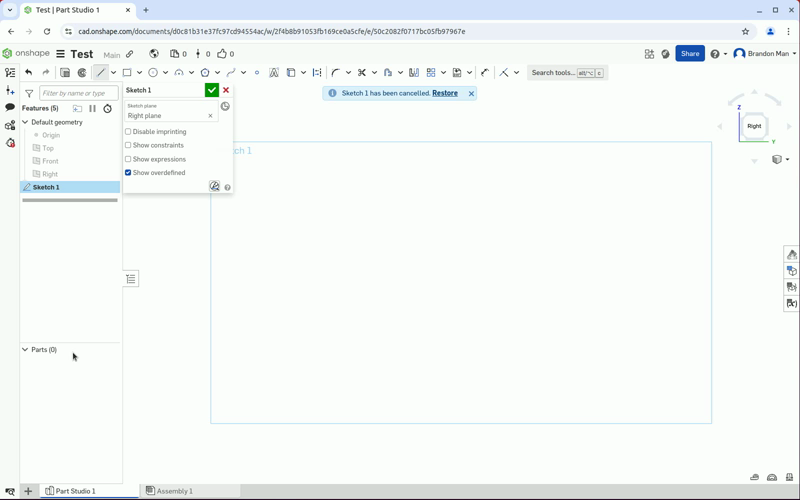
mouse_move(380, 273)
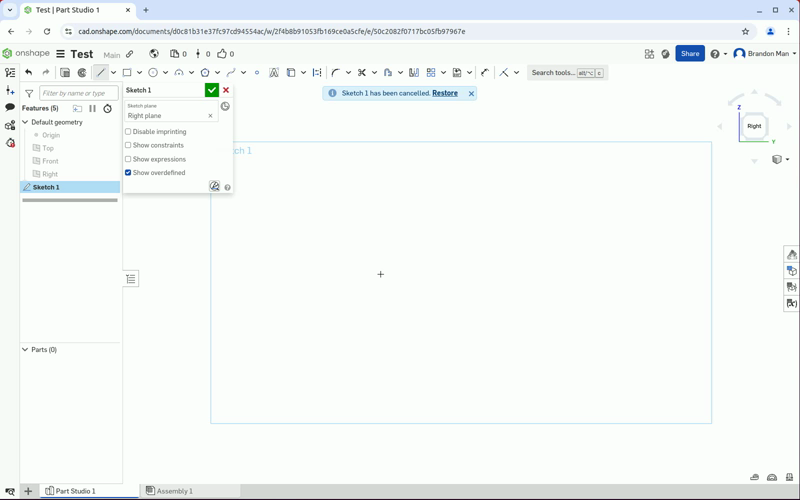
click(380, 273)
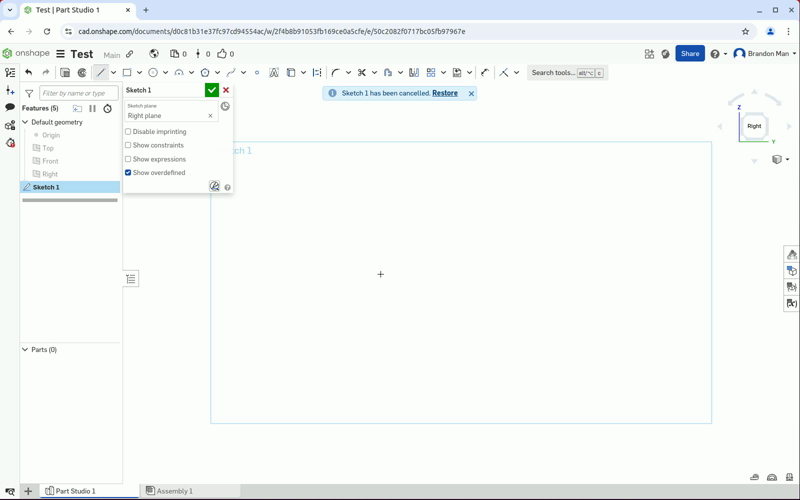
key_up(shift)
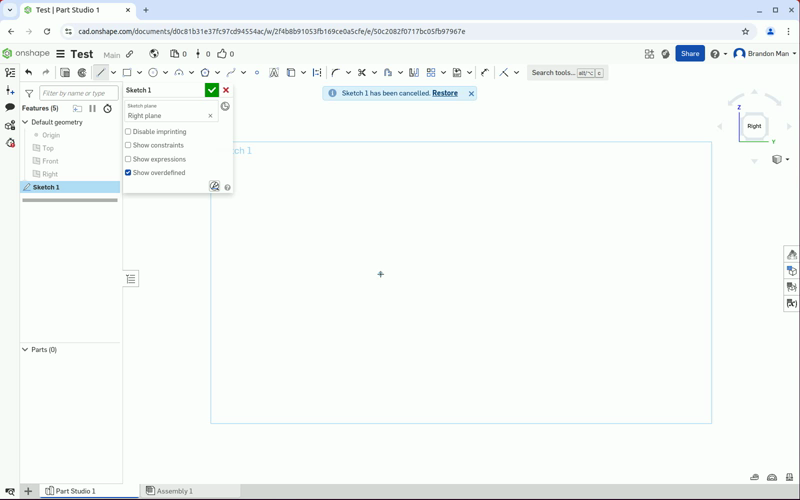
key_down(shift)
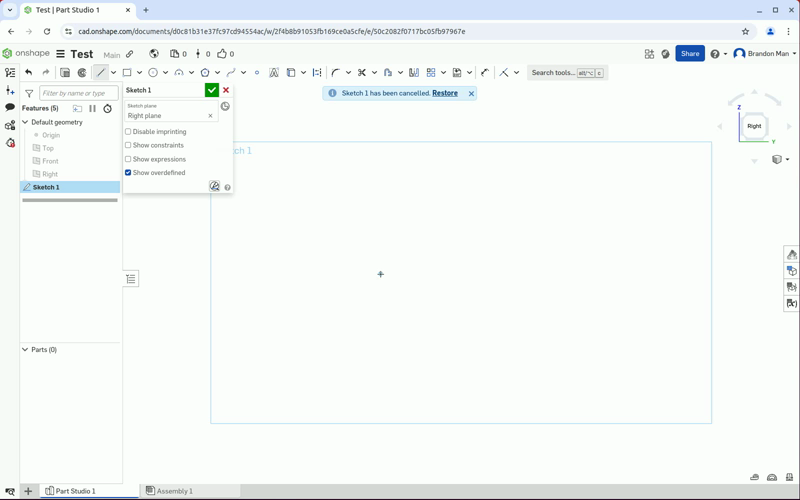
mouse_move(410, 273)
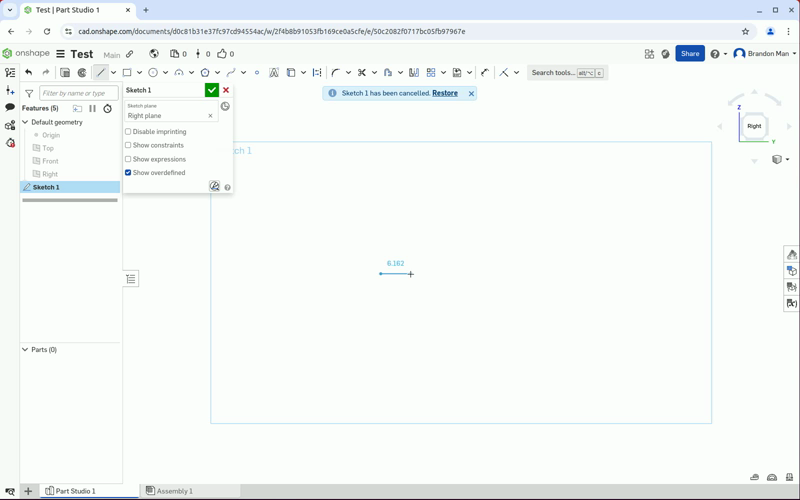
mouse_move(389, 273)
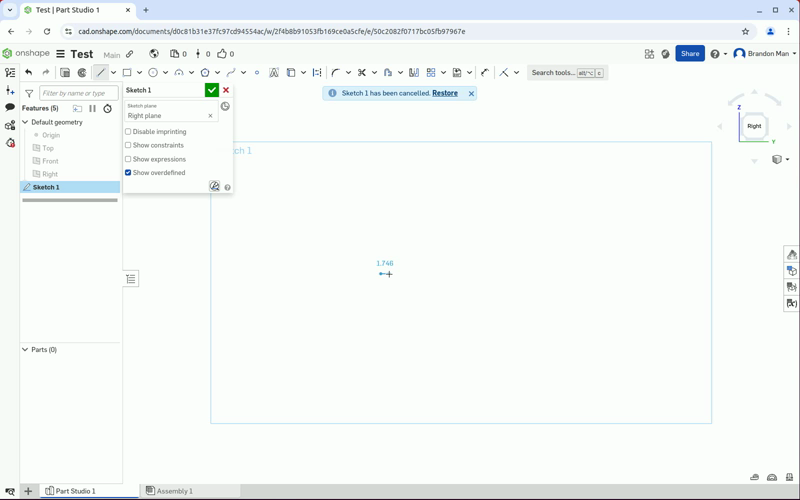
click(389, 273)
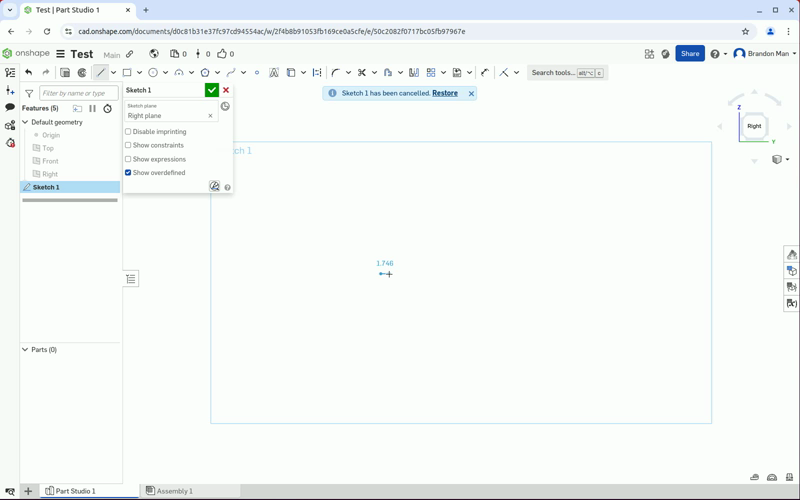
key_up(shift)
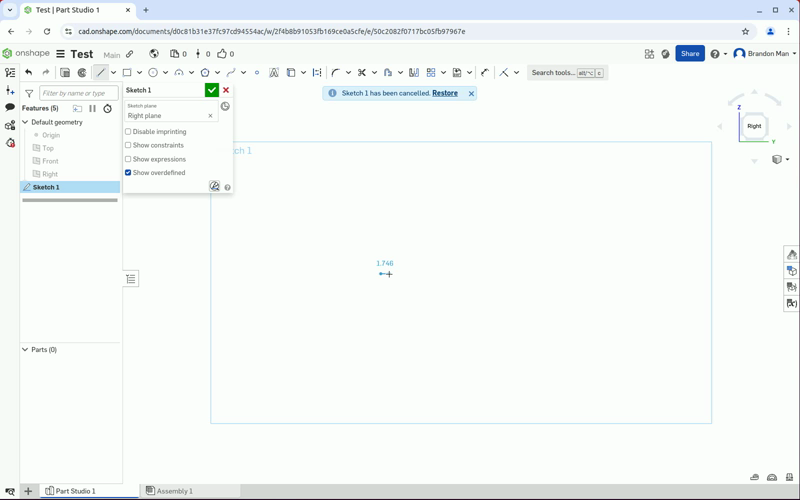
key_down(shift)
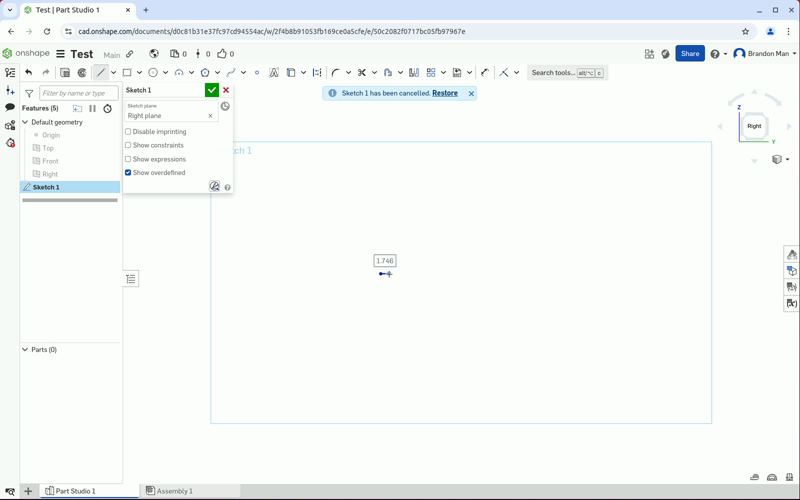
mouse_move(419, 273)
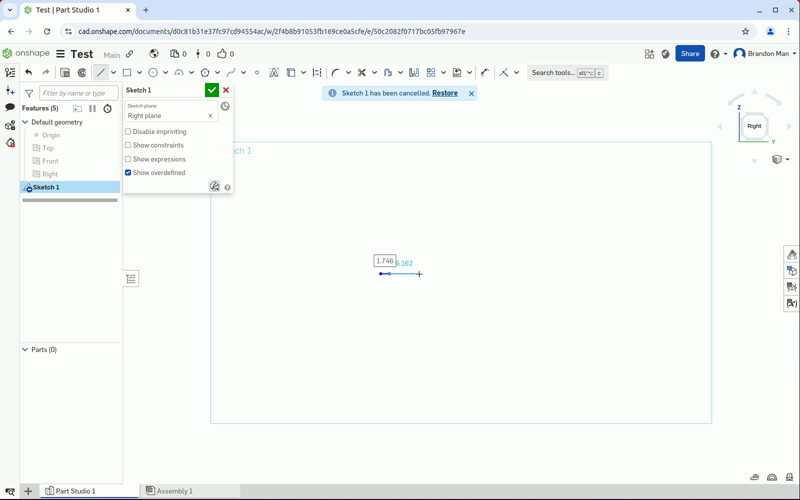
mouse_move(389, 272)
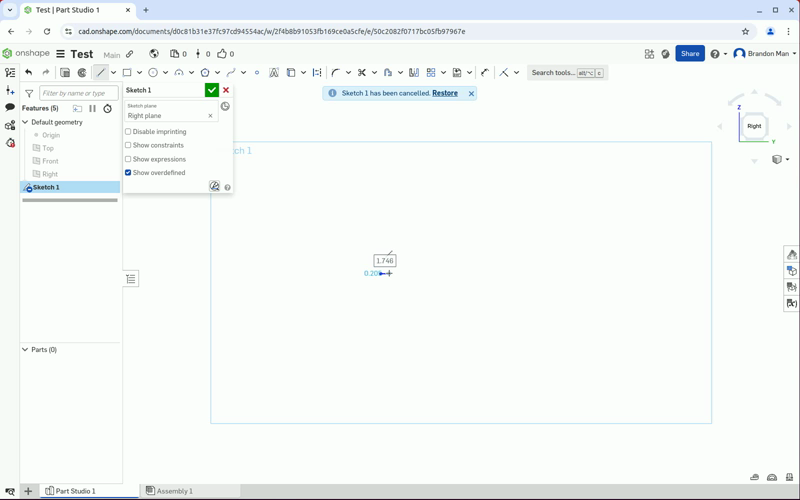
scroll(6)
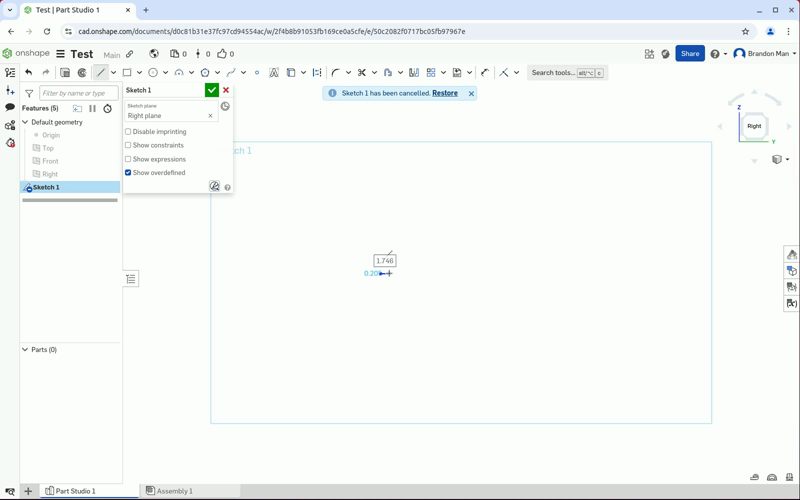
scroll(6)
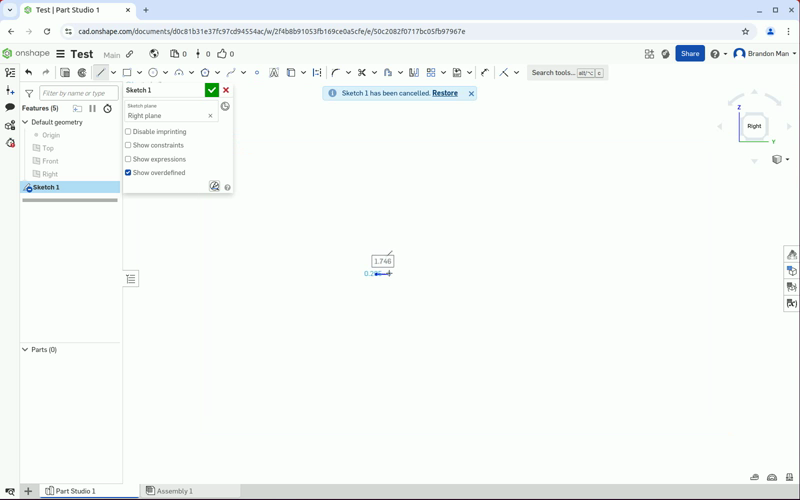
scroll(6)
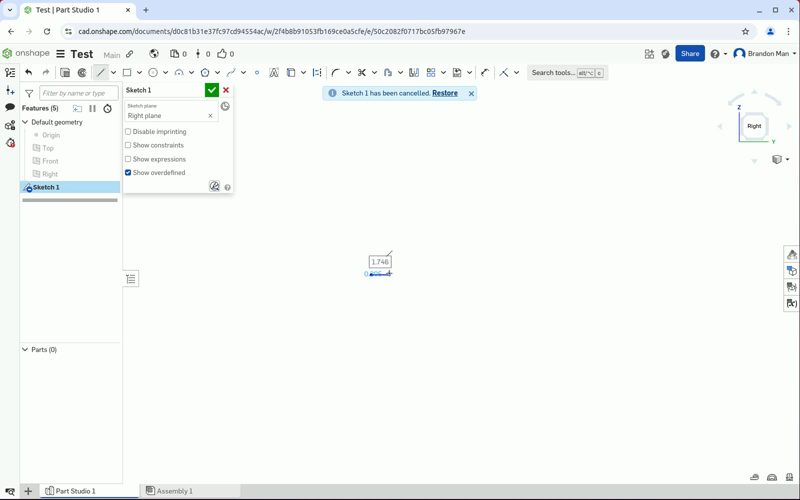
scroll(6)
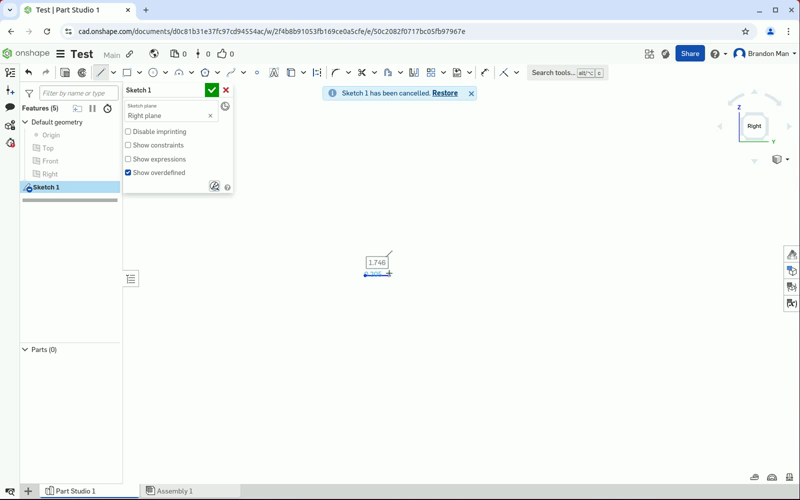
scroll(6)
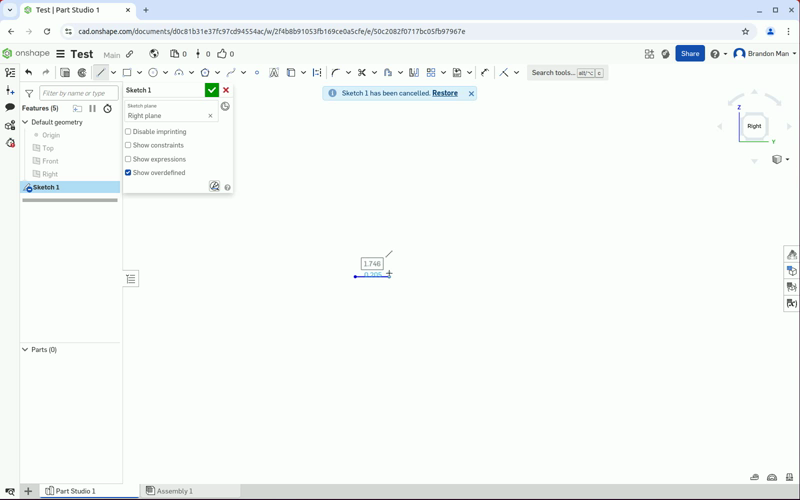
scroll(6)
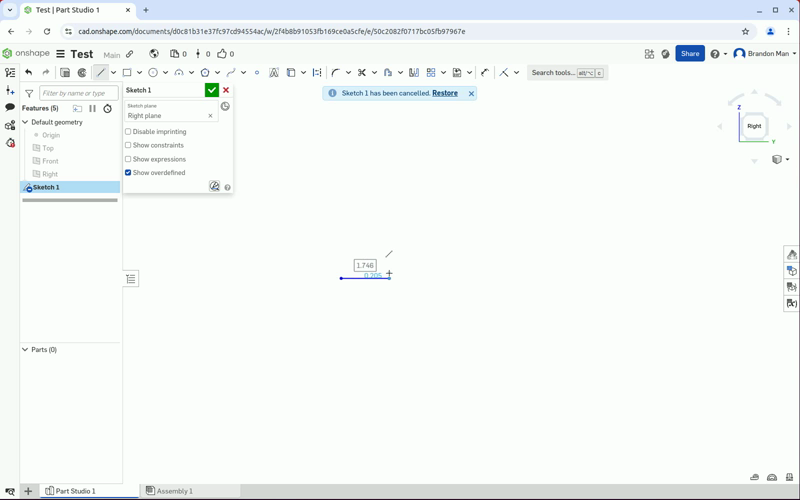
scroll(6)
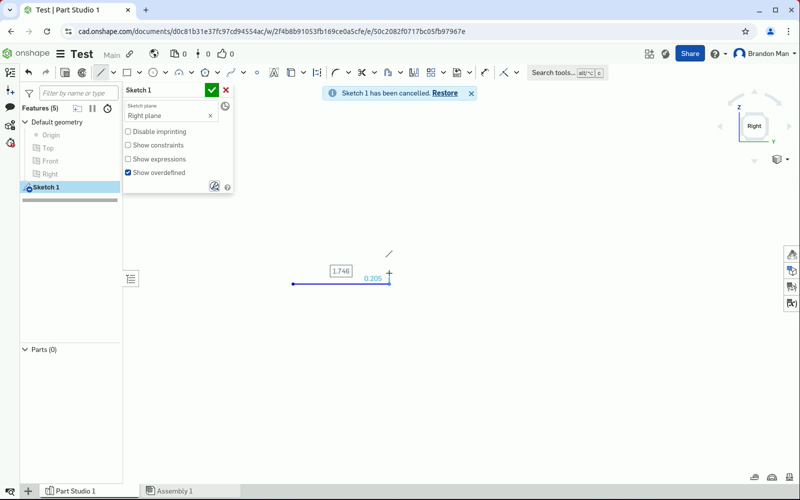
click(389, 272)
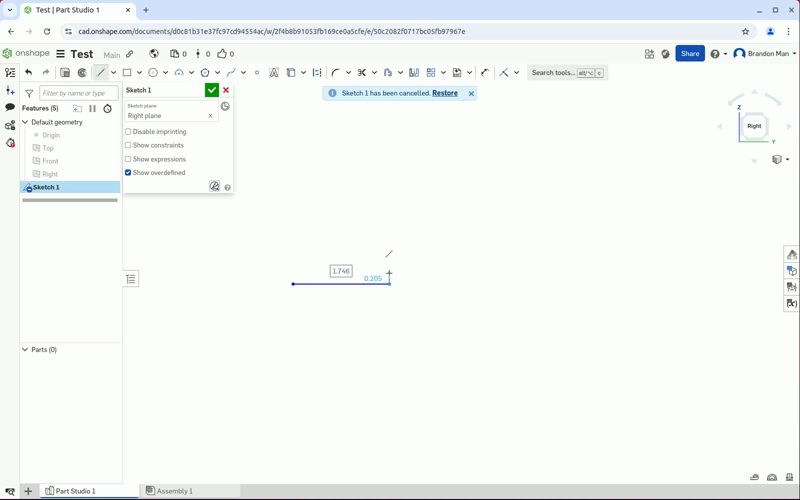
scroll(-6)
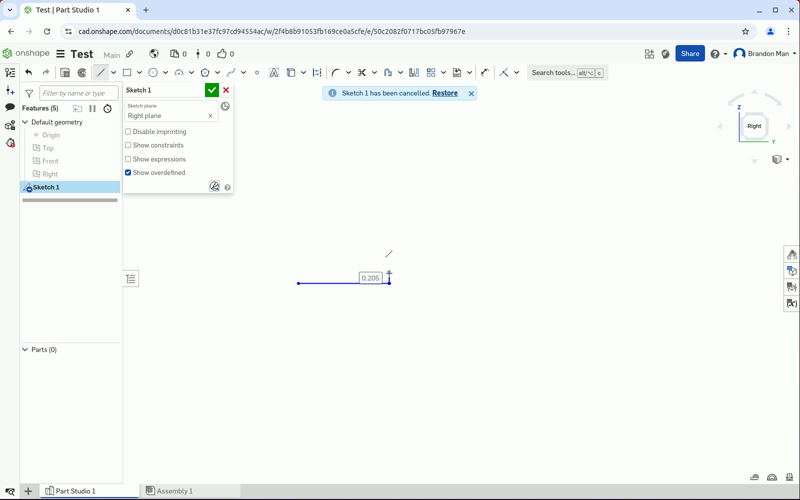
scroll(-6)
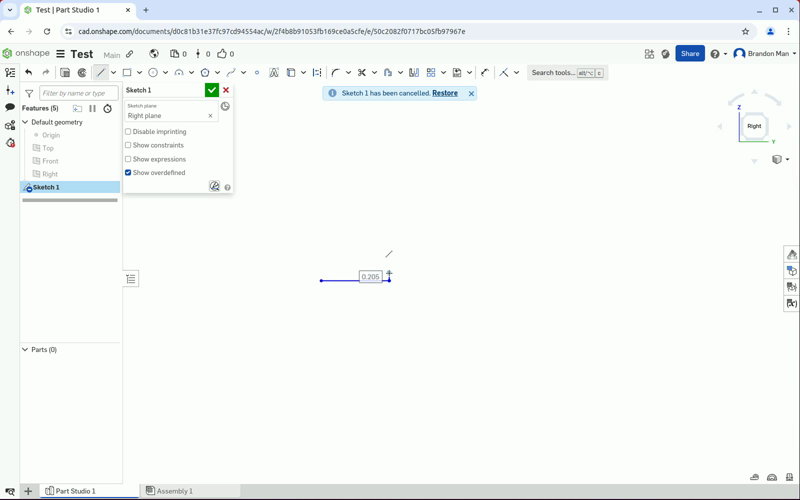
scroll(-6)
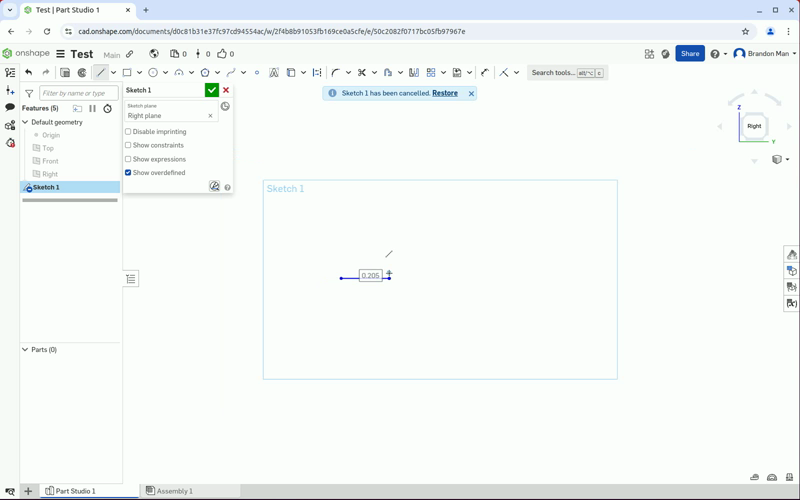
scroll(-6)
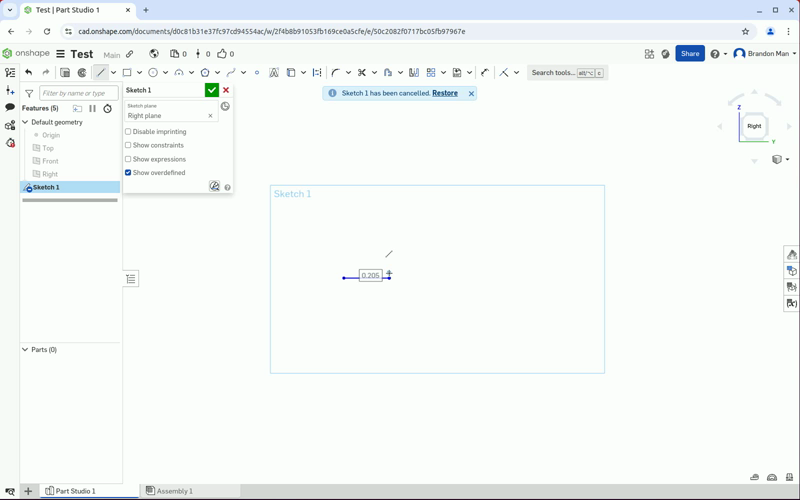
scroll(-6)
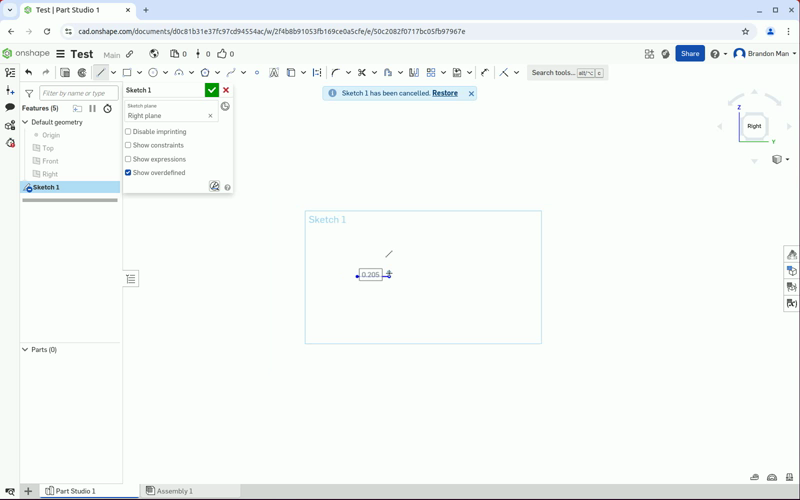
scroll(-6)
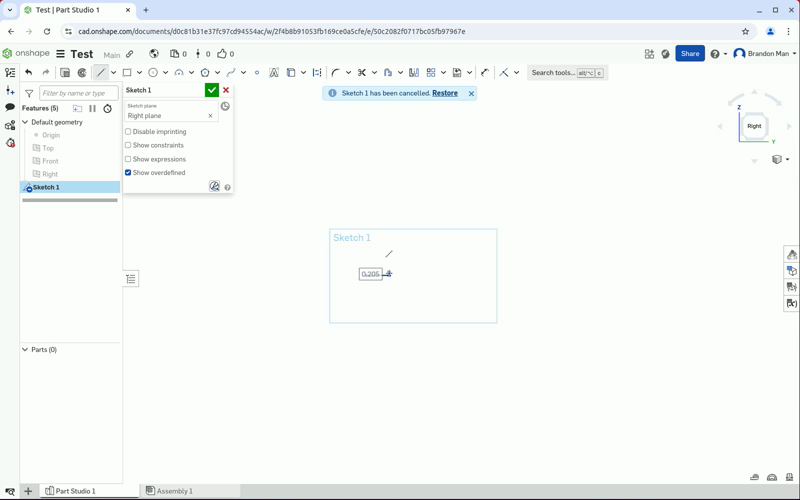
scroll(-6)
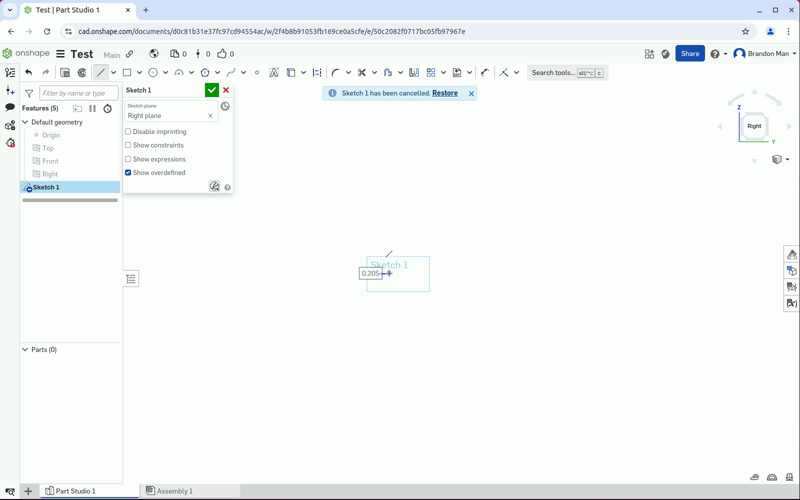
key_up(shift)
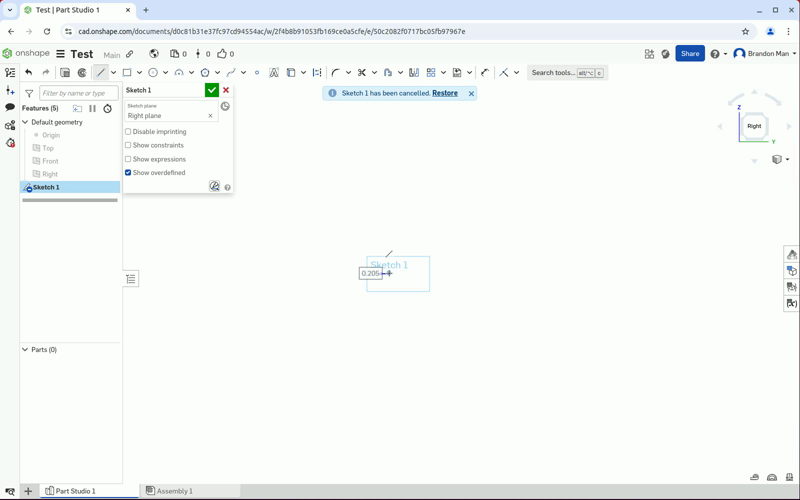
key_down(shift)
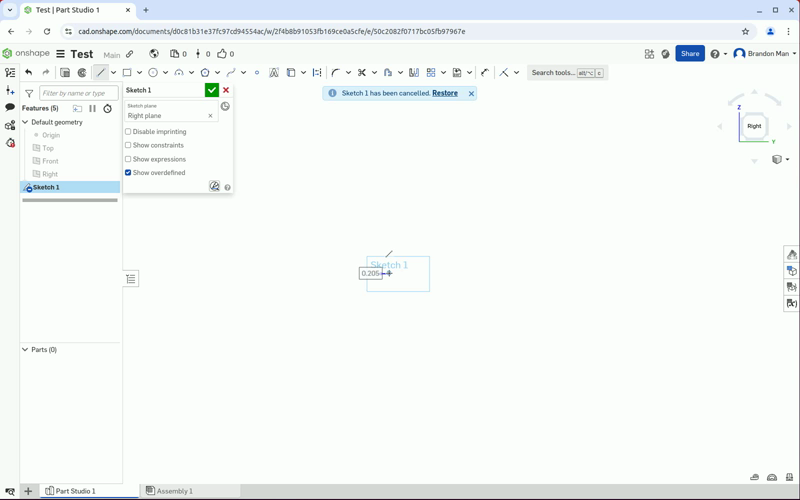
mouse_move(419, 272)
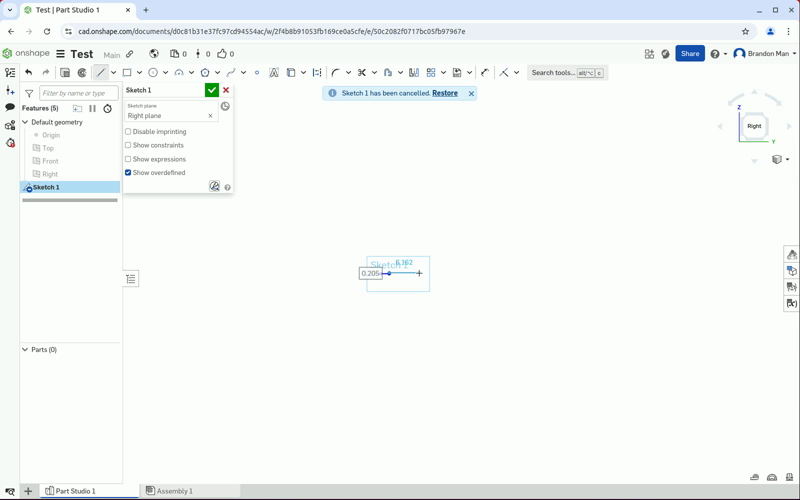
mouse_move(380, 272)
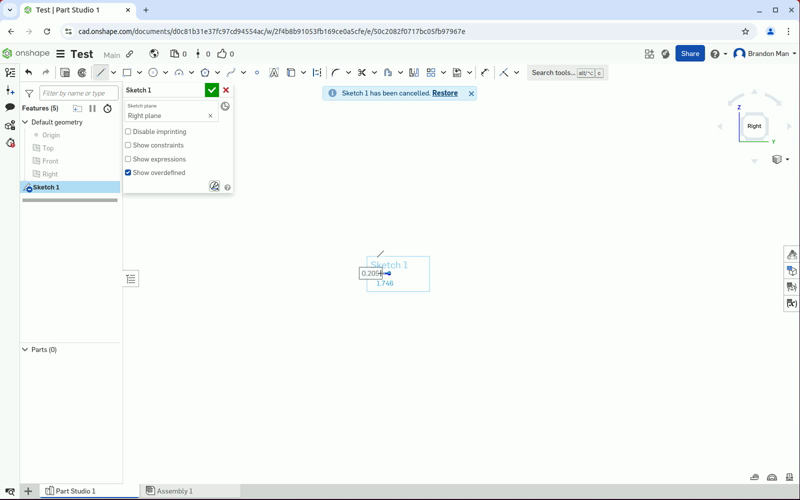
scroll(6)
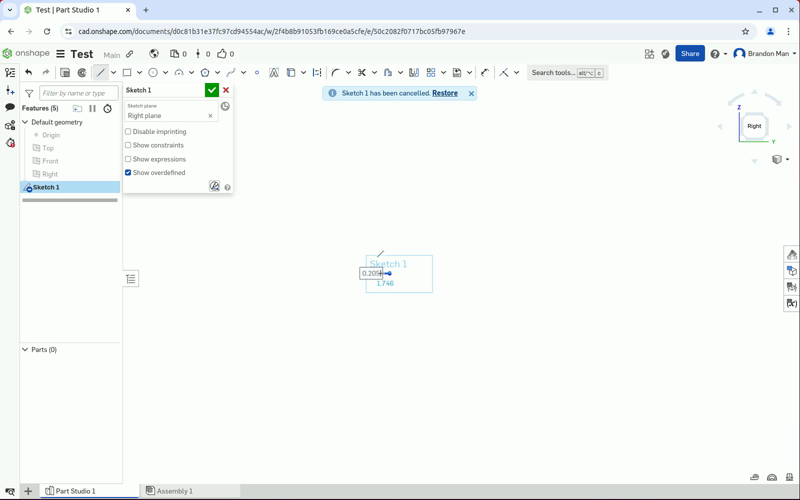
scroll(6)
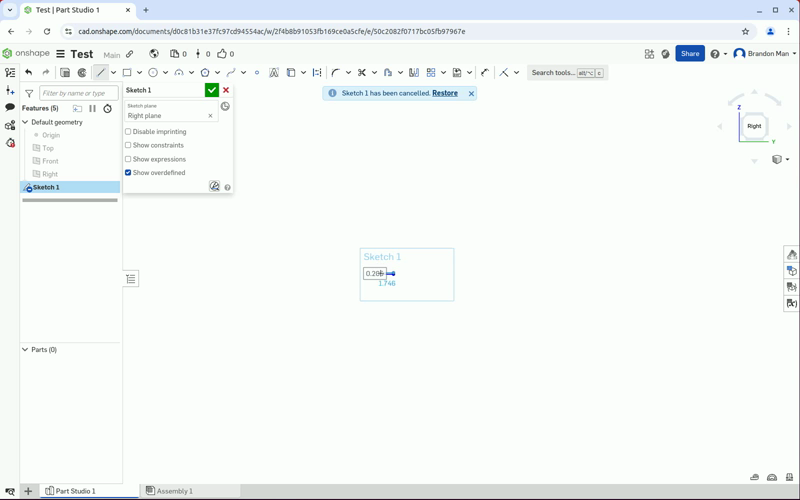
scroll(6)
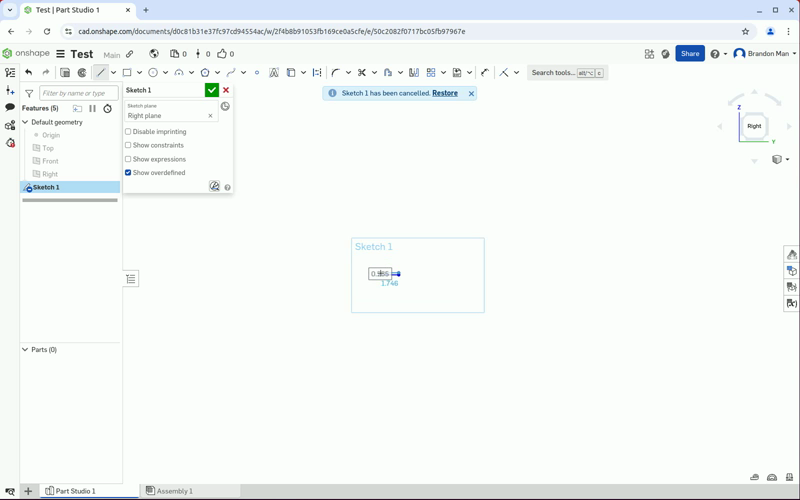
scroll(6)
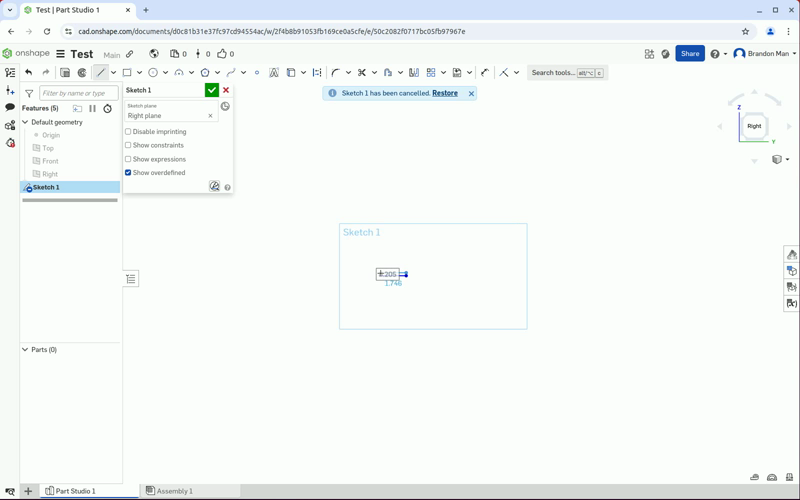
scroll(6)
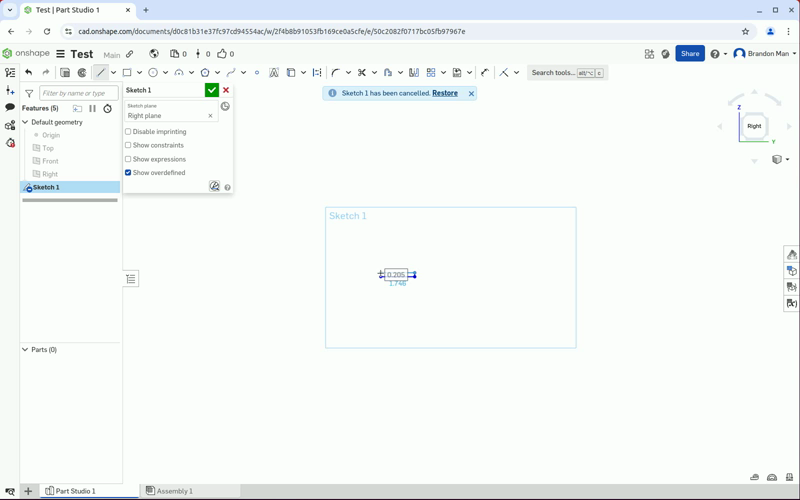
scroll(6)
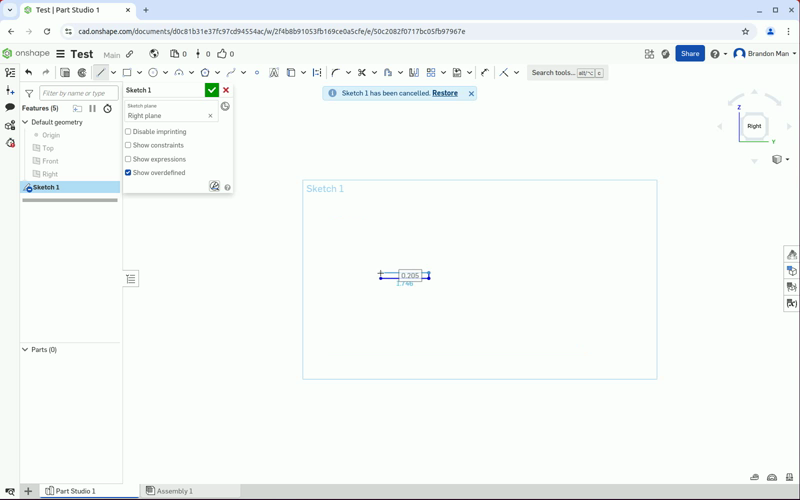
scroll(6)
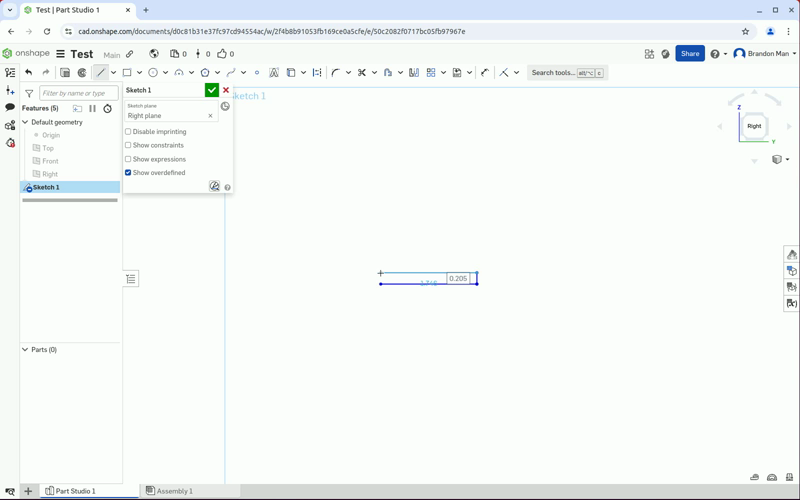
click(380, 272)
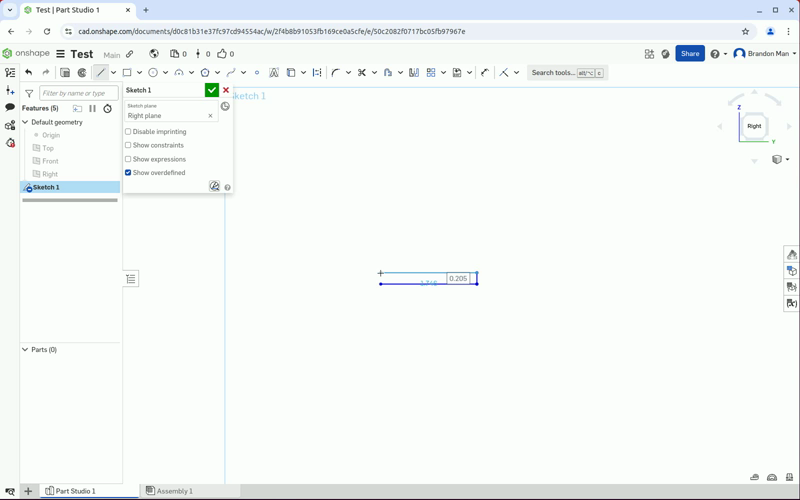
scroll(-6)
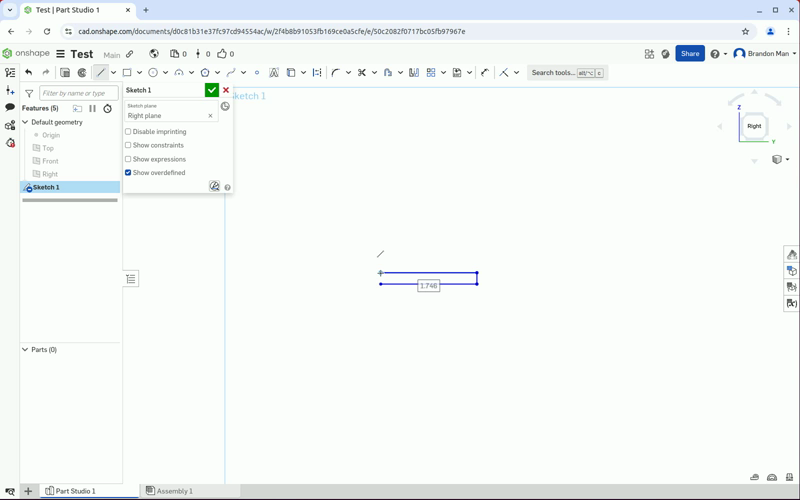
scroll(-6)
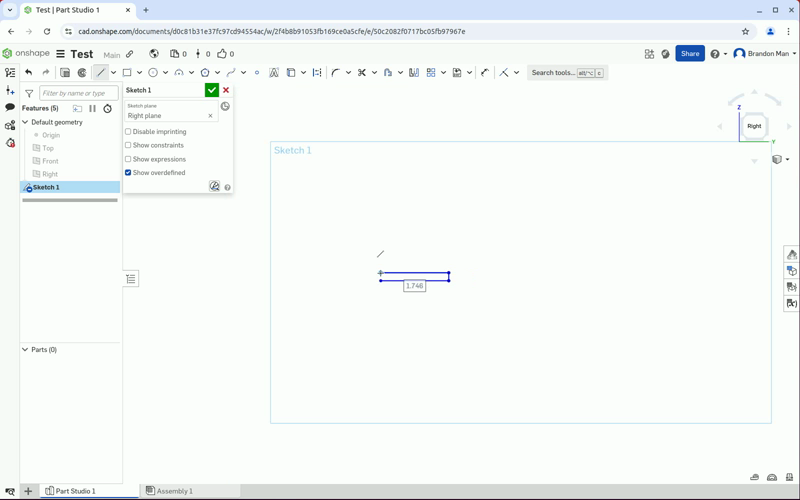
scroll(-6)
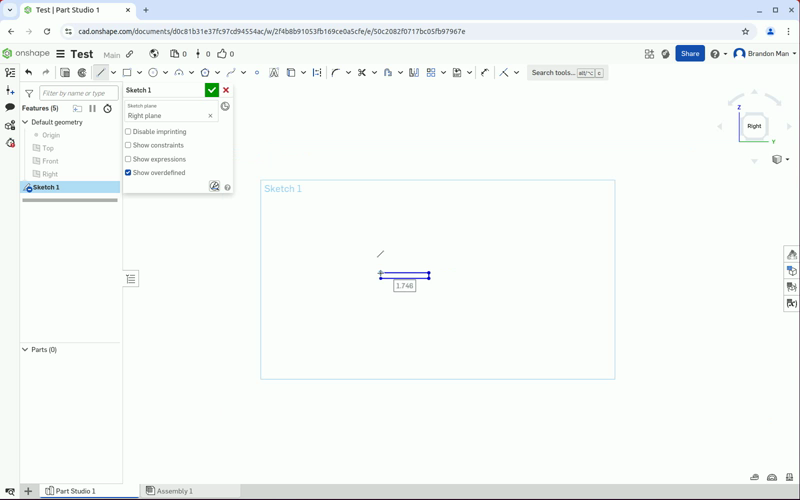
scroll(-6)
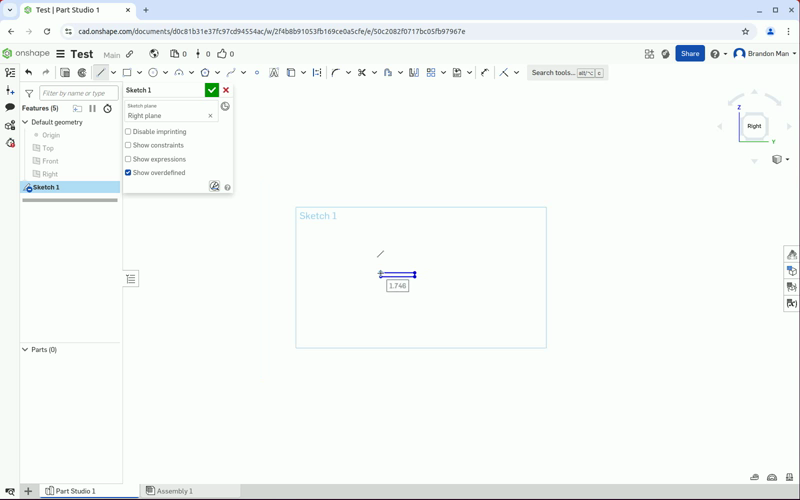
scroll(-6)
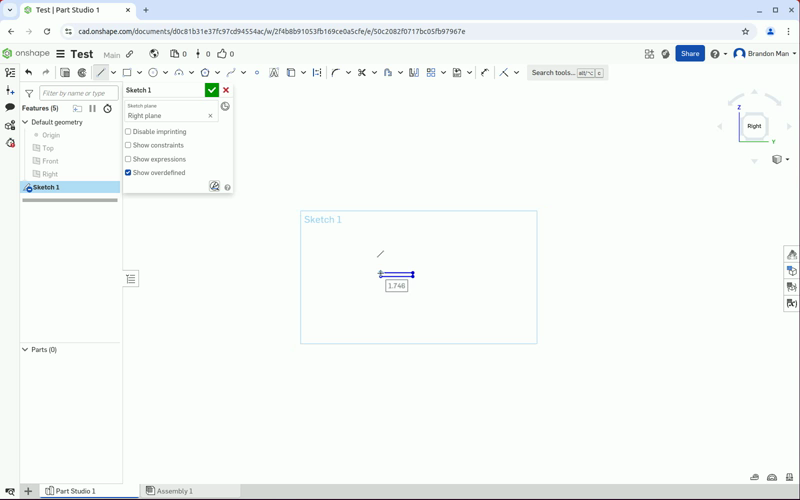
scroll(-6)
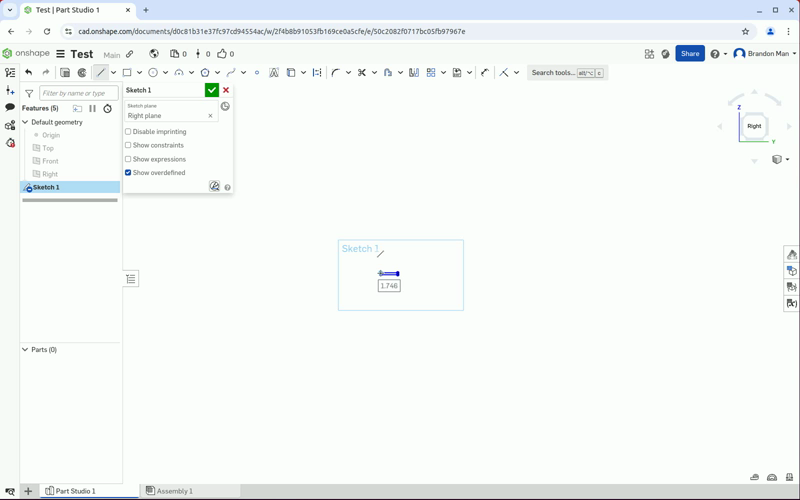
scroll(-6)
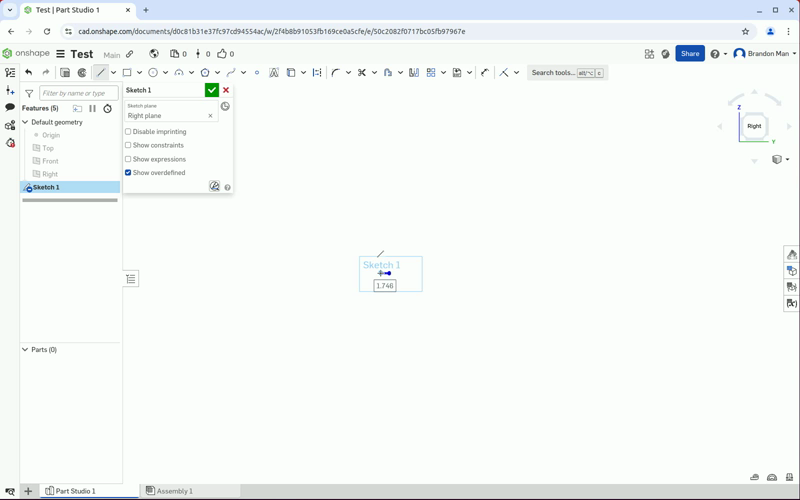
key_up(shift)
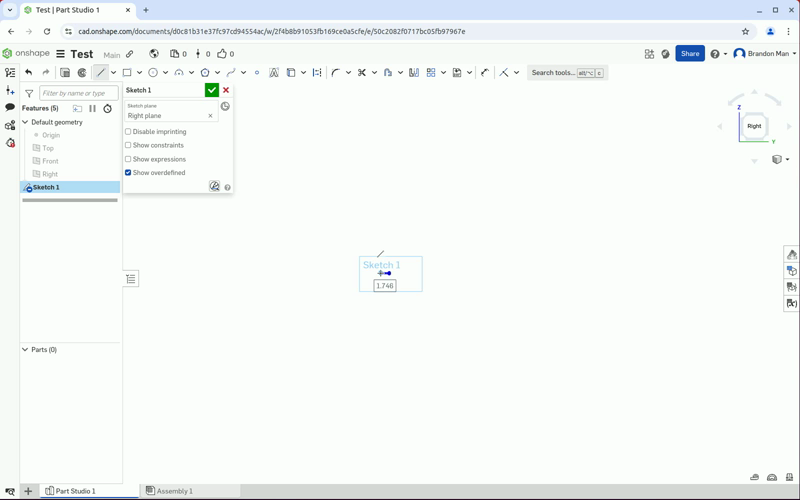
mouse_move(410, 272)
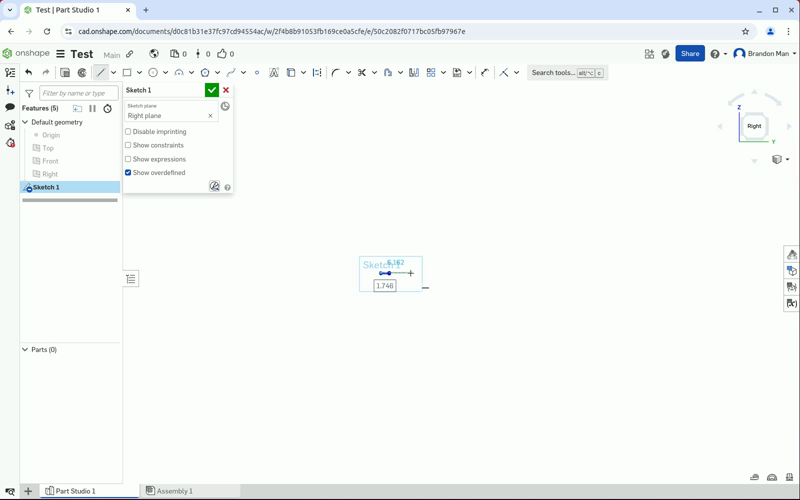
key_down(shift)
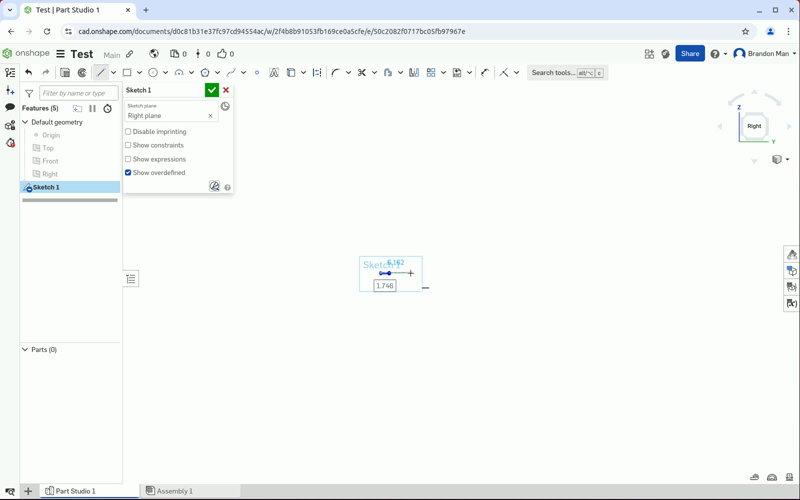
mouse_move(380, 273)
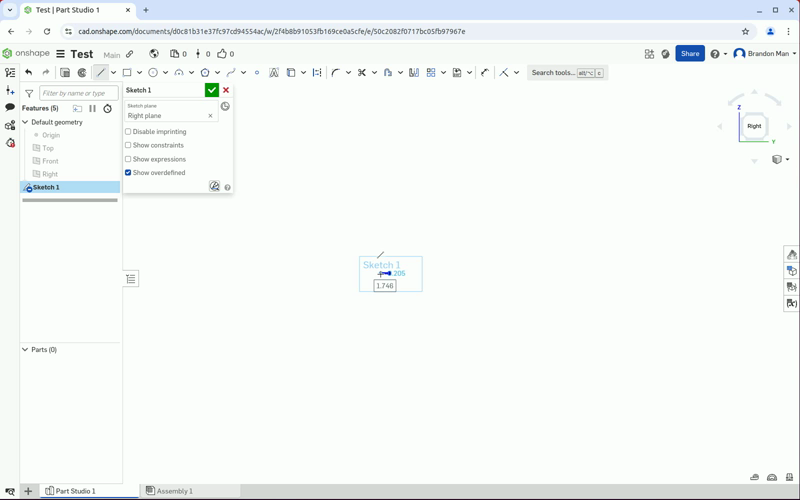
scroll(6)
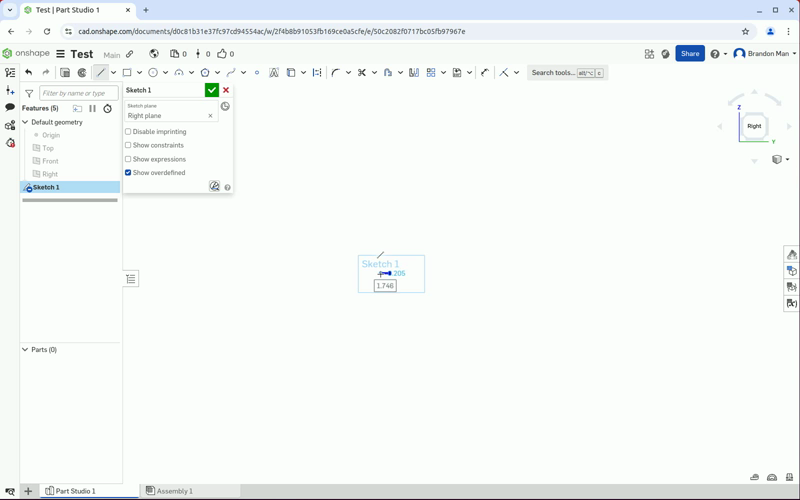
scroll(6)
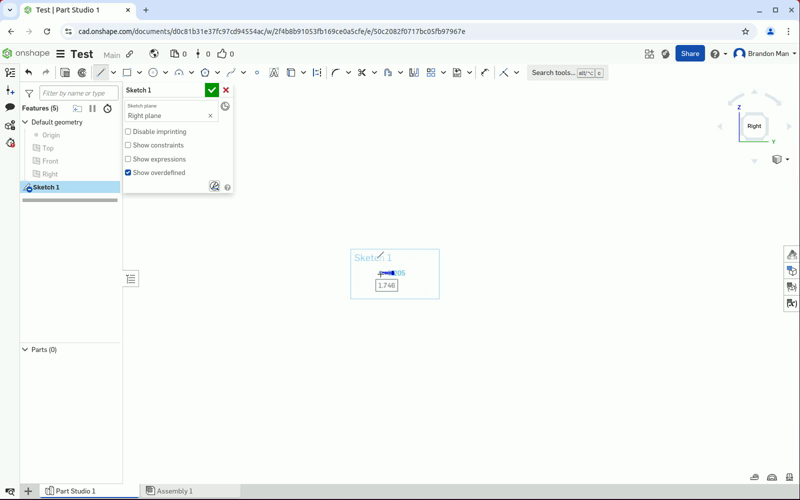
scroll(6)
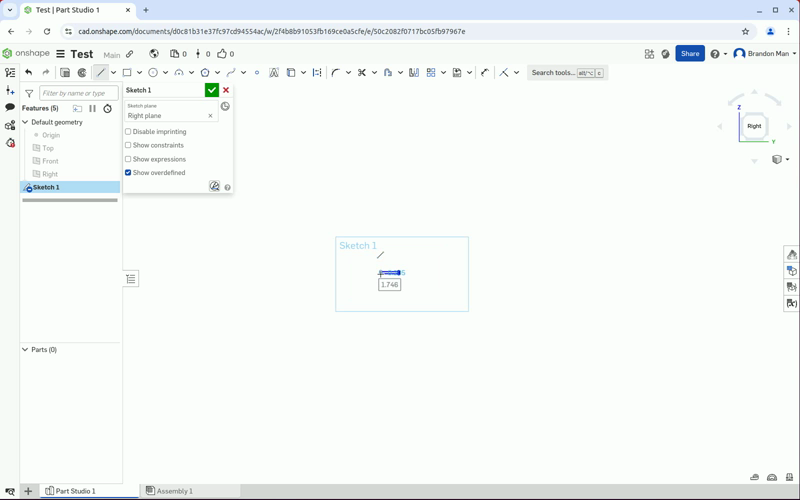
scroll(6)
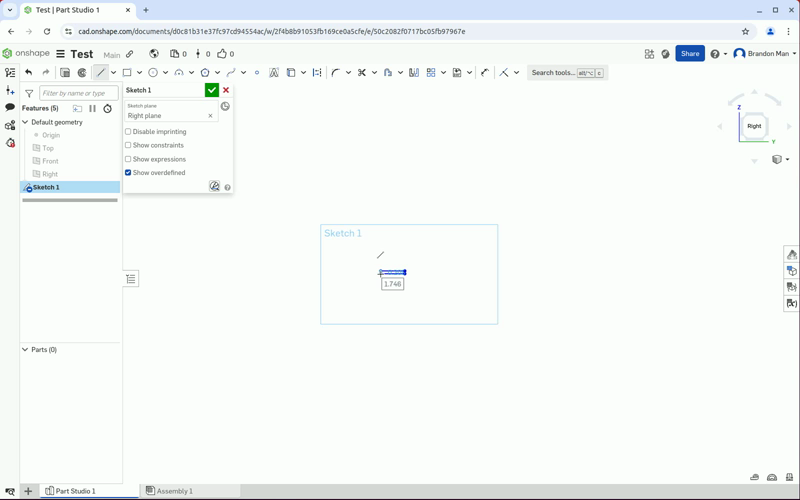
scroll(6)
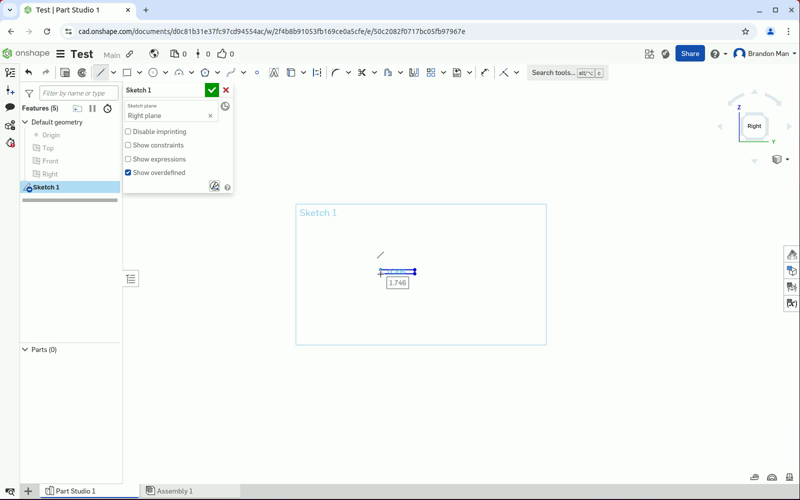
scroll(6)
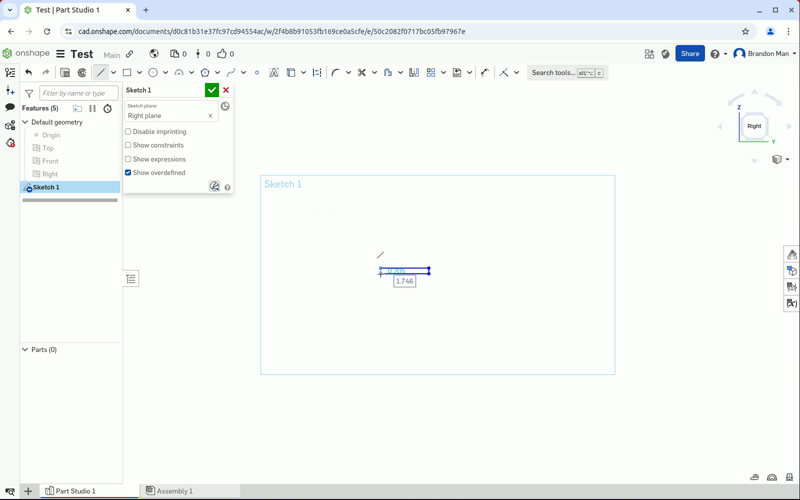
scroll(6)
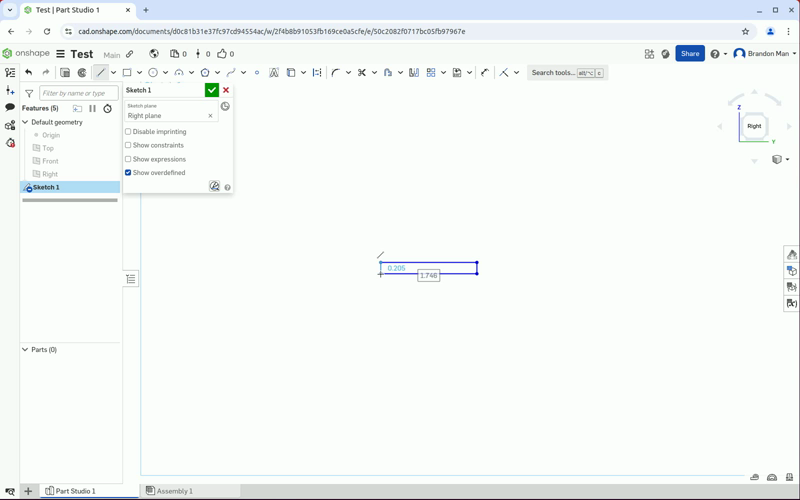
key_up(shift)
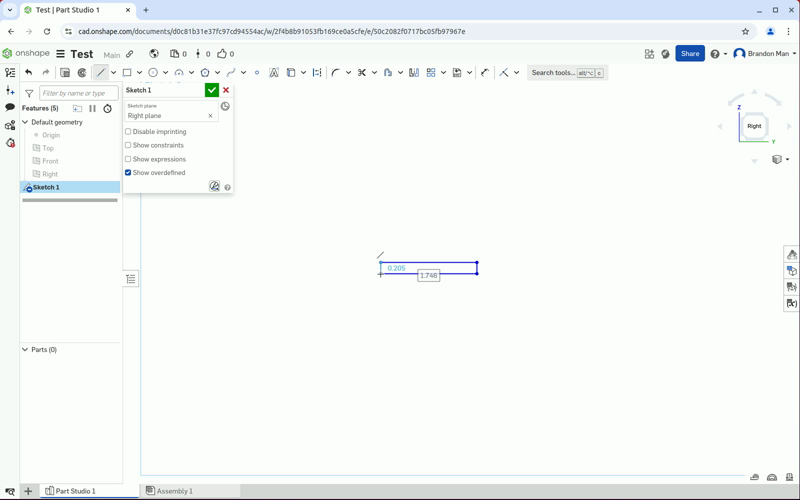
click(380, 273)
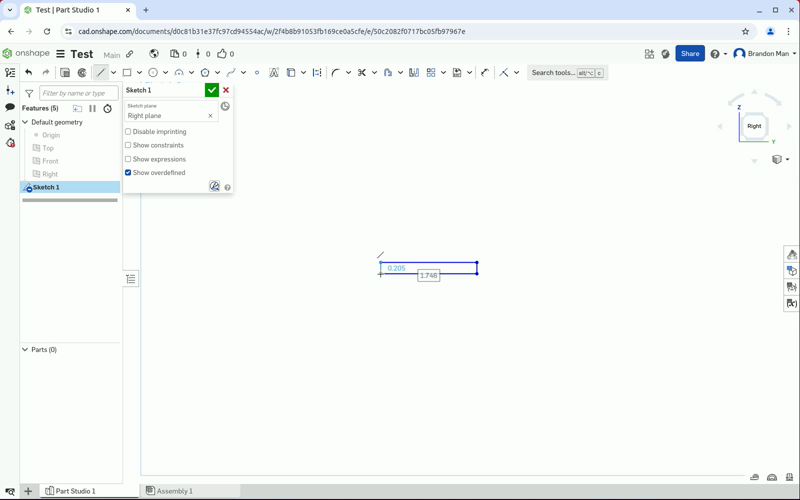
scroll(-6)
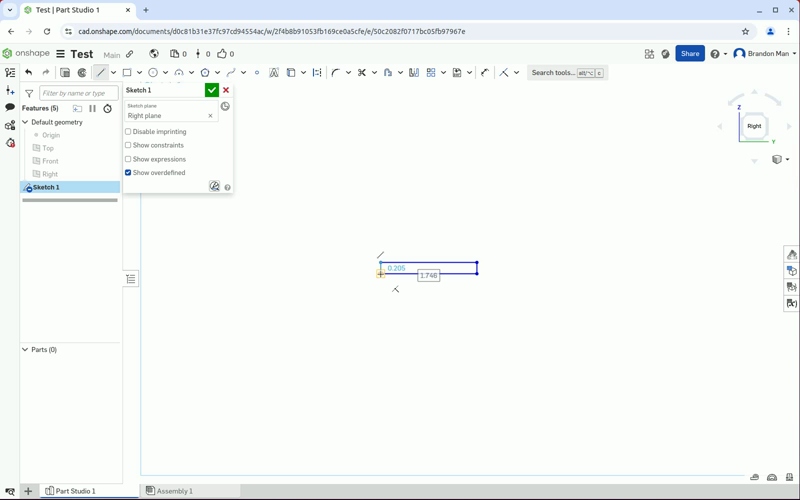
scroll(-6)
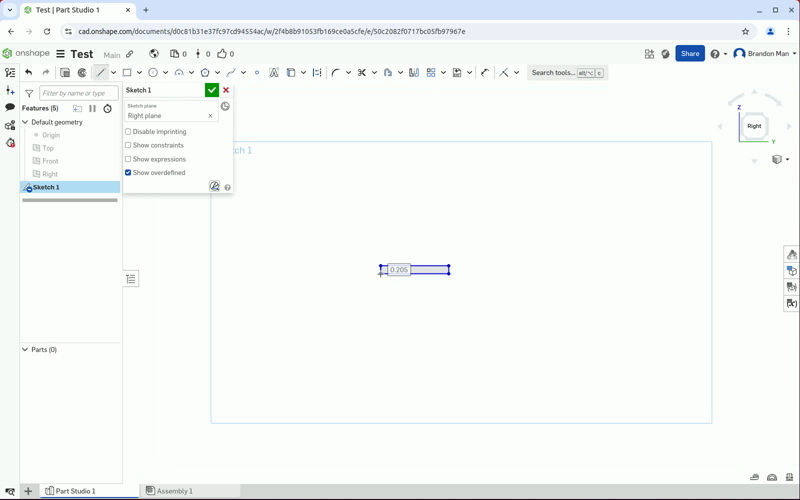
scroll(-6)
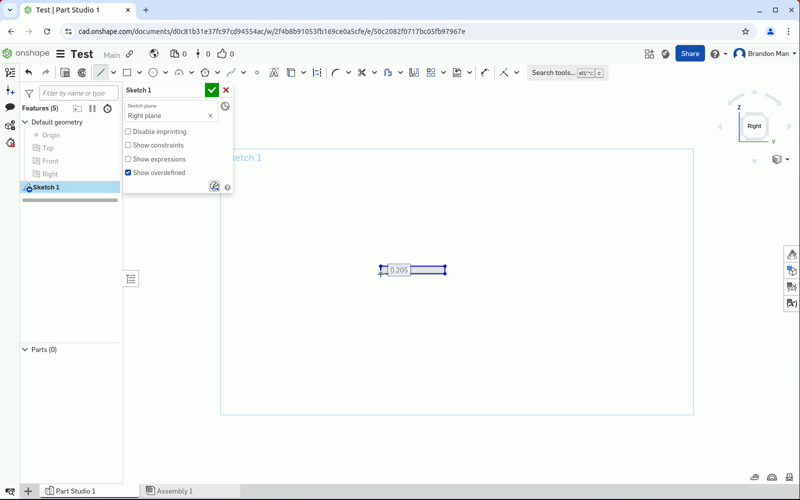
scroll(-6)
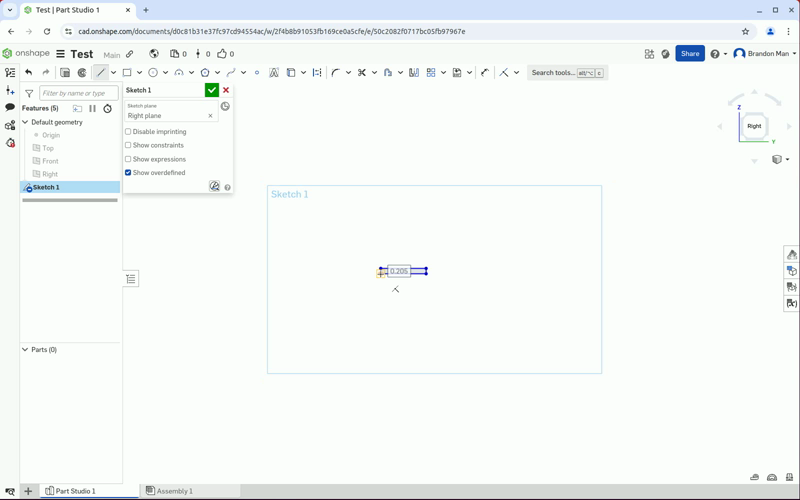
scroll(-6)
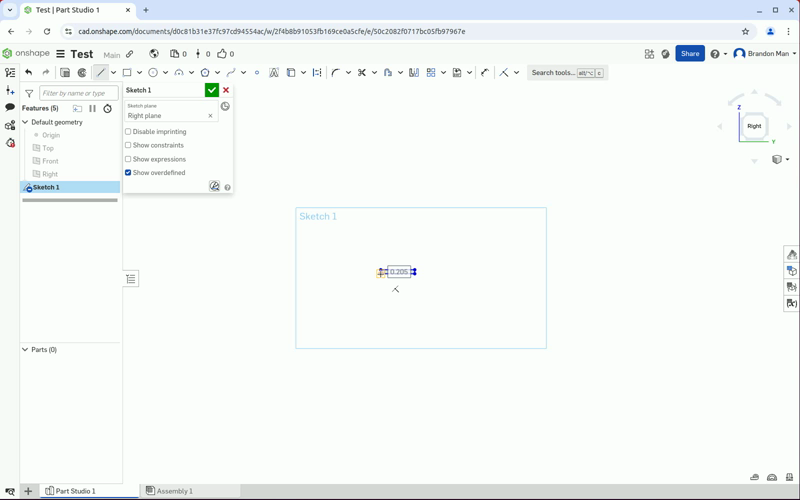
scroll(-6)
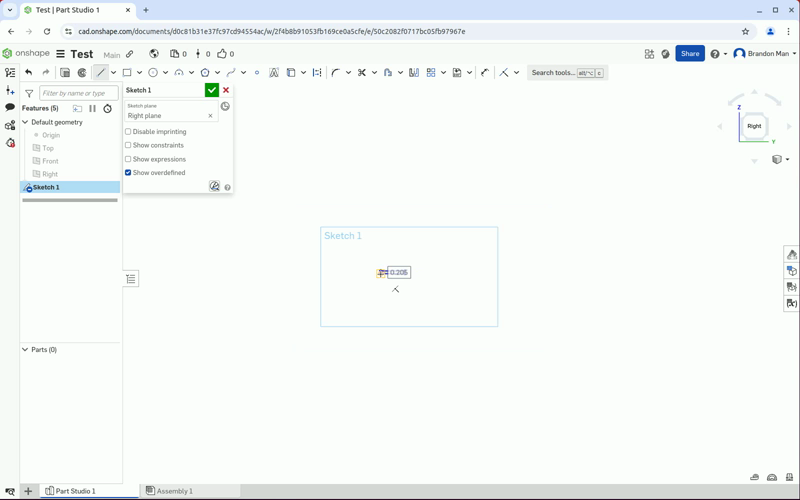
scroll(-6)
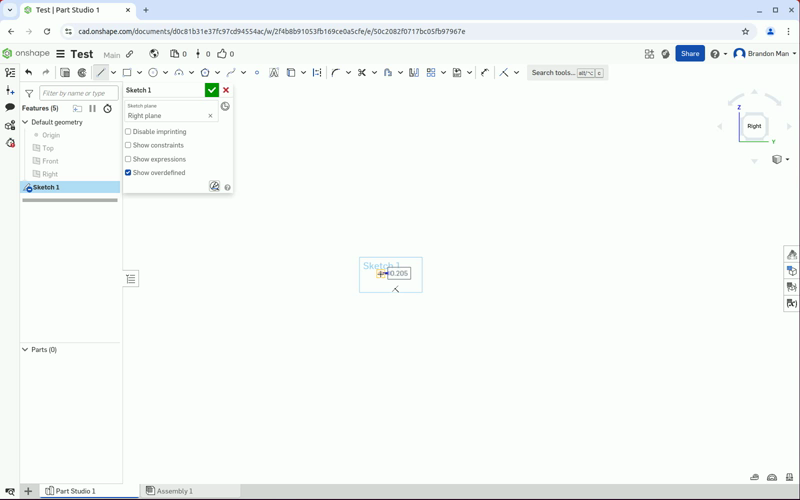
key(esc)
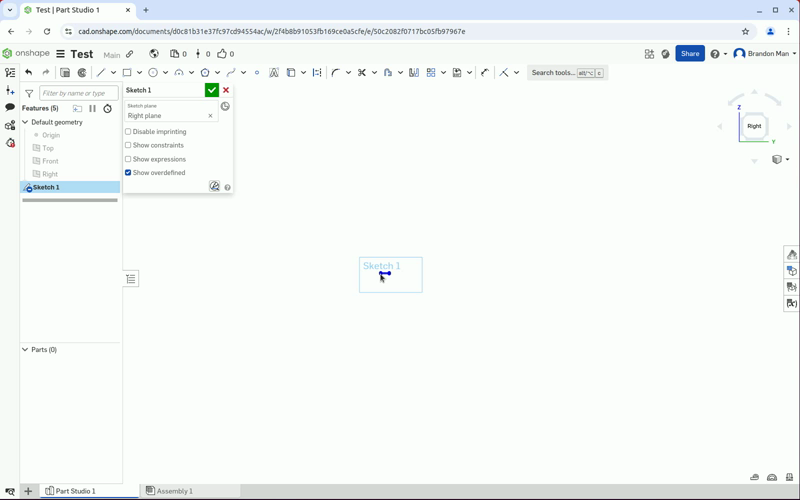
mouse_move(388, 272)
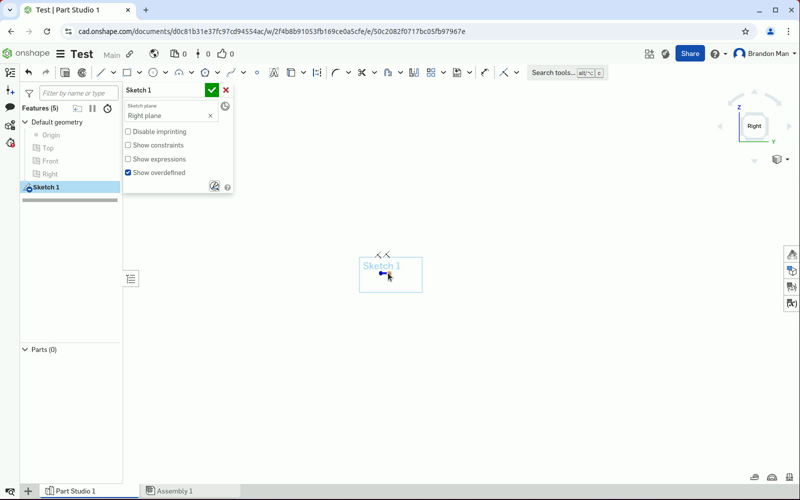
scroll(6)
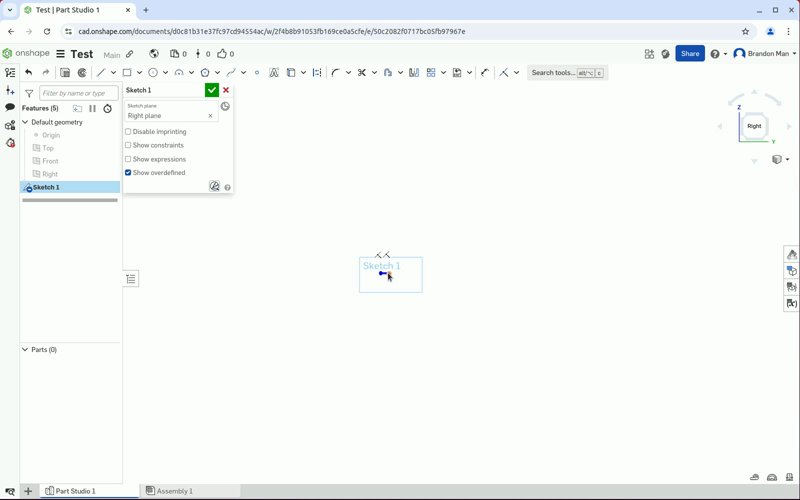
scroll(6)
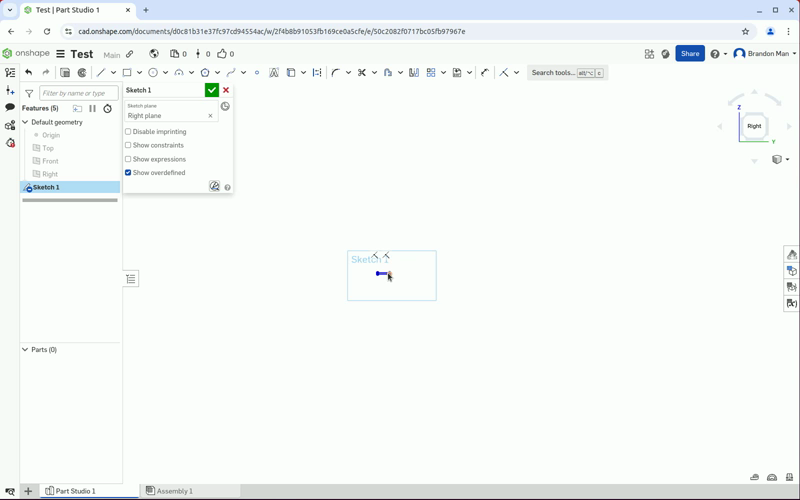
scroll(6)
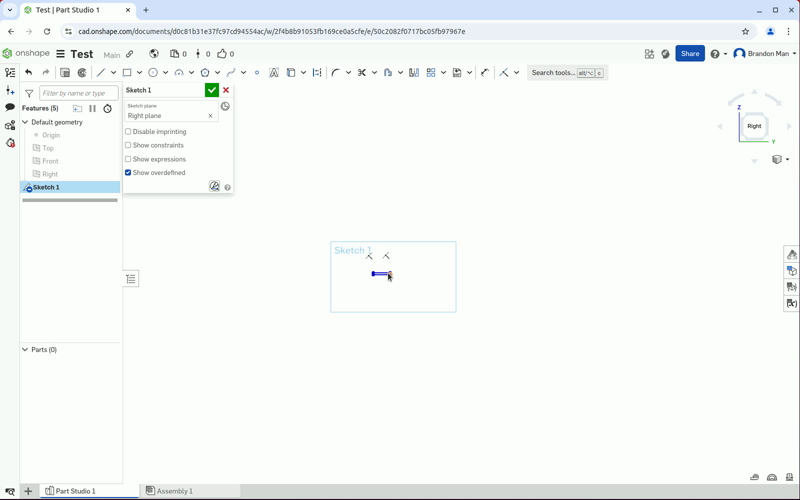
scroll(6)
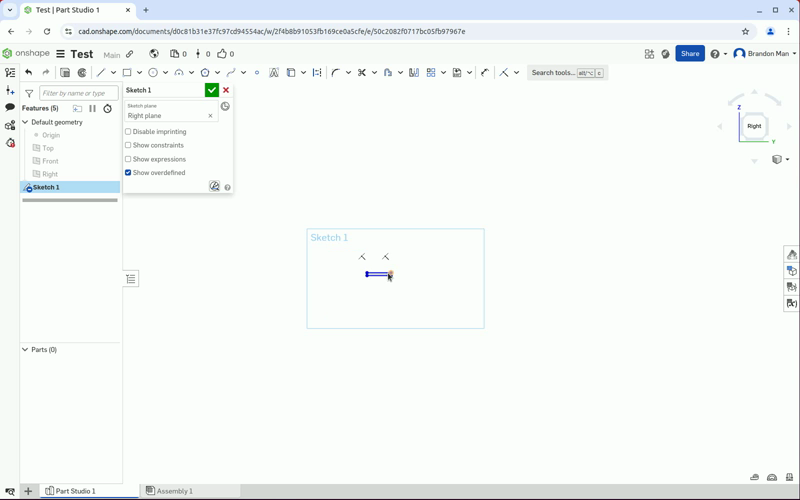
scroll(6)
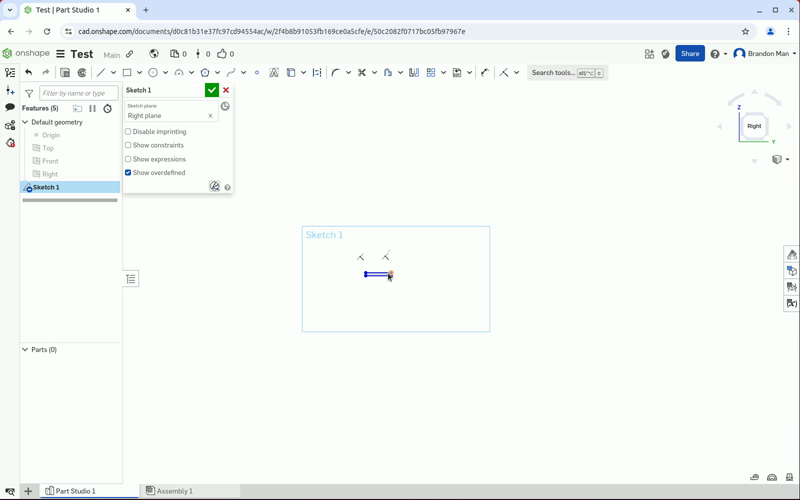
scroll(6)
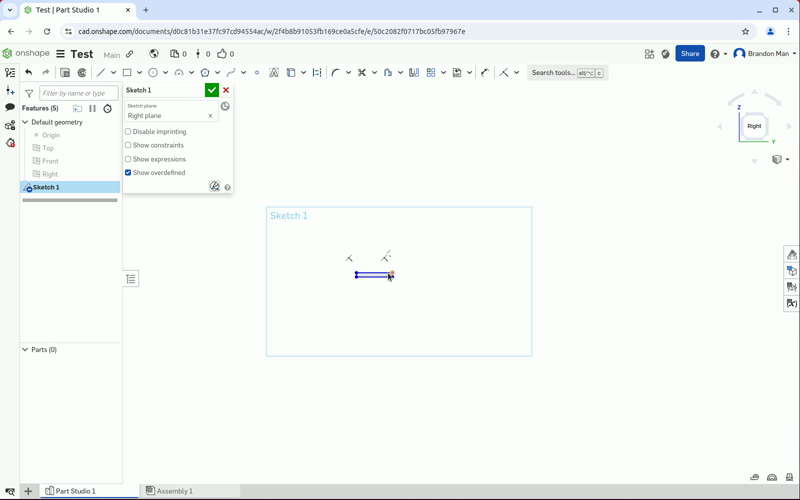
scroll(6)
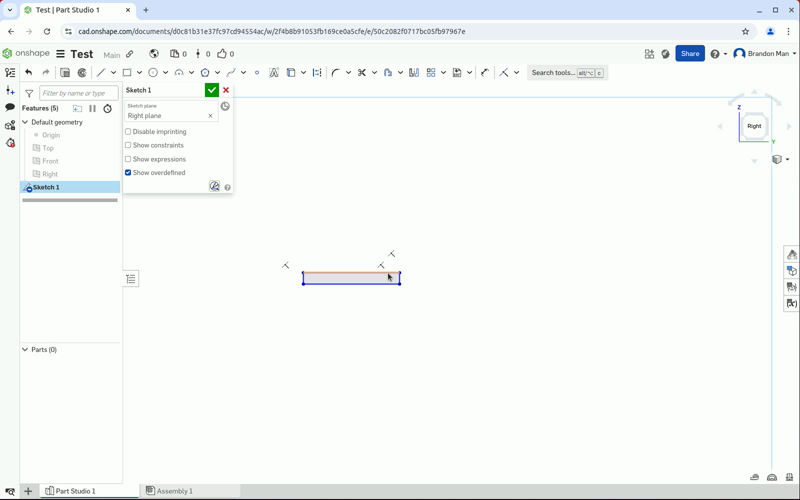
click(388, 272)
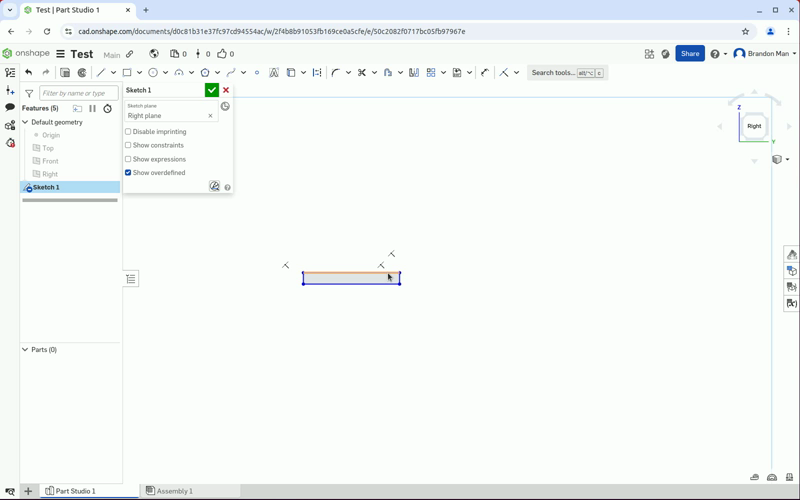
scroll(-6)
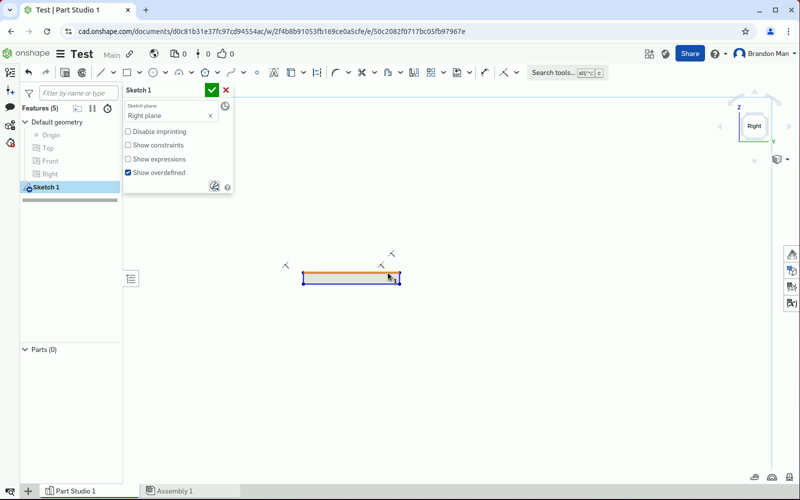
scroll(-6)
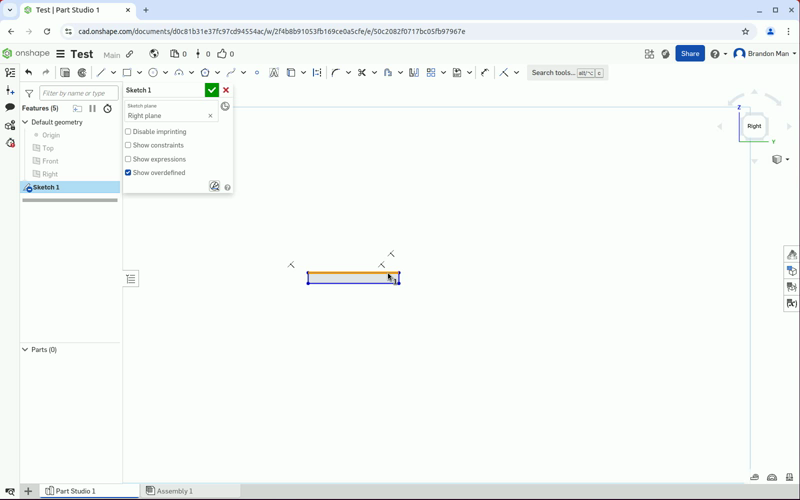
scroll(-6)
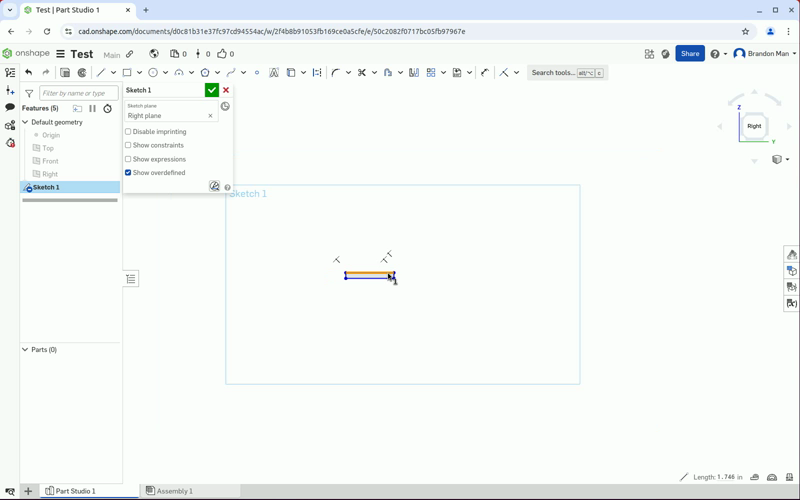
scroll(-6)
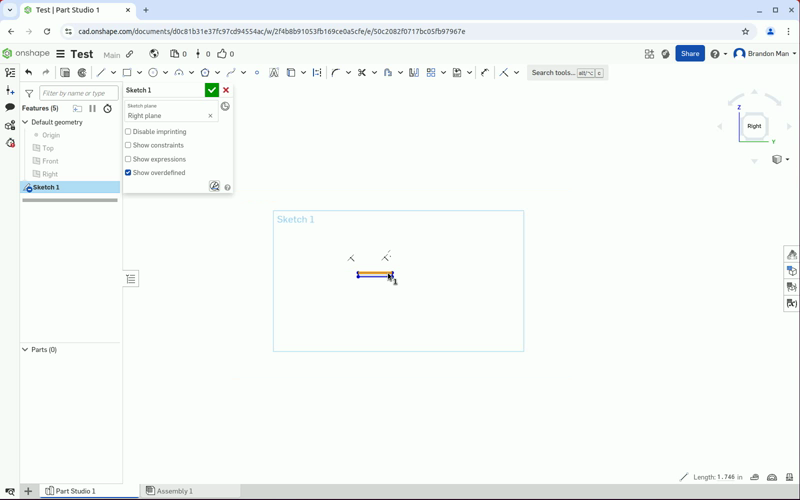
scroll(-6)
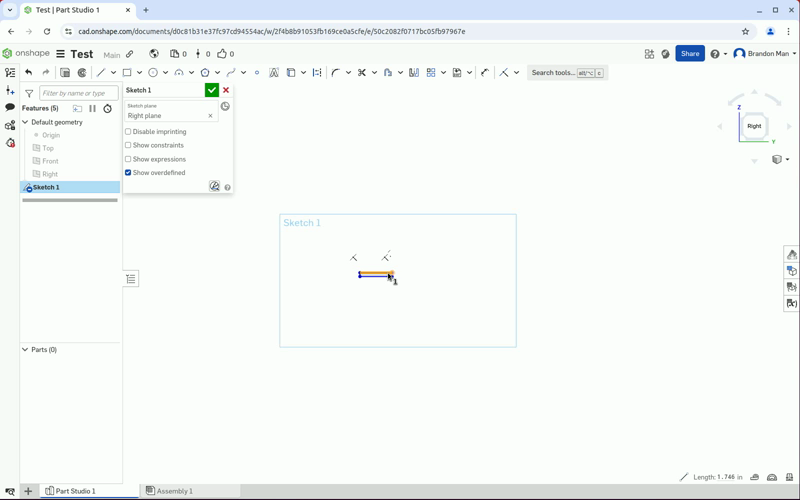
scroll(-6)
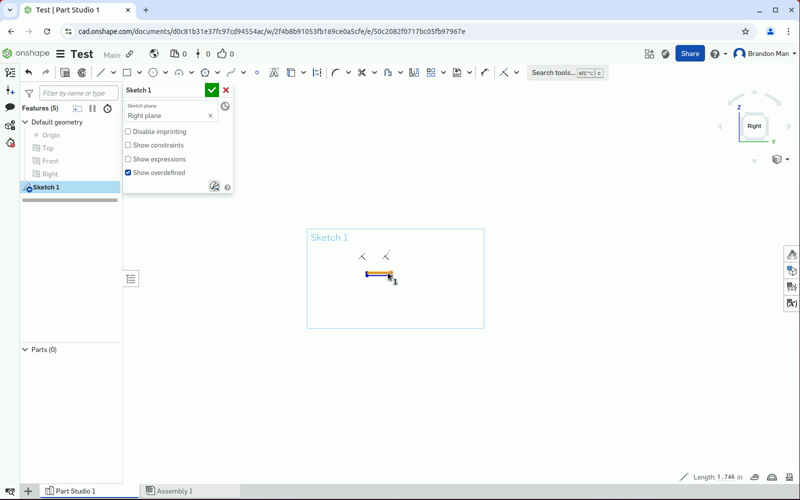
scroll(-6)
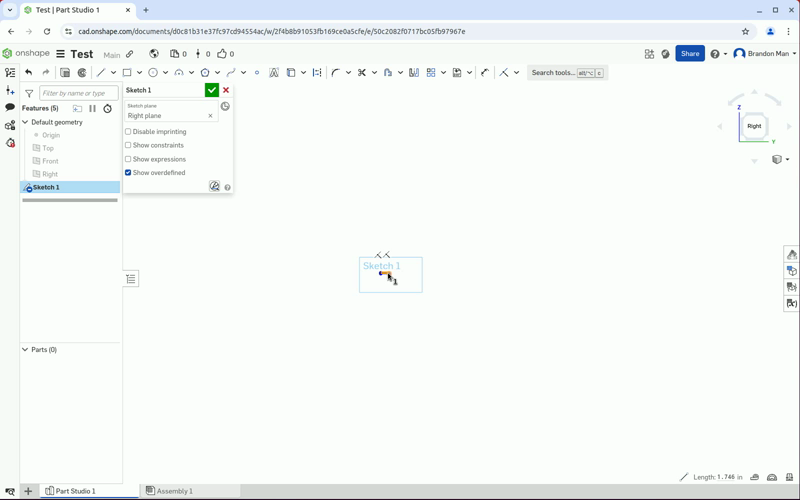
mouse_move(73, 352)
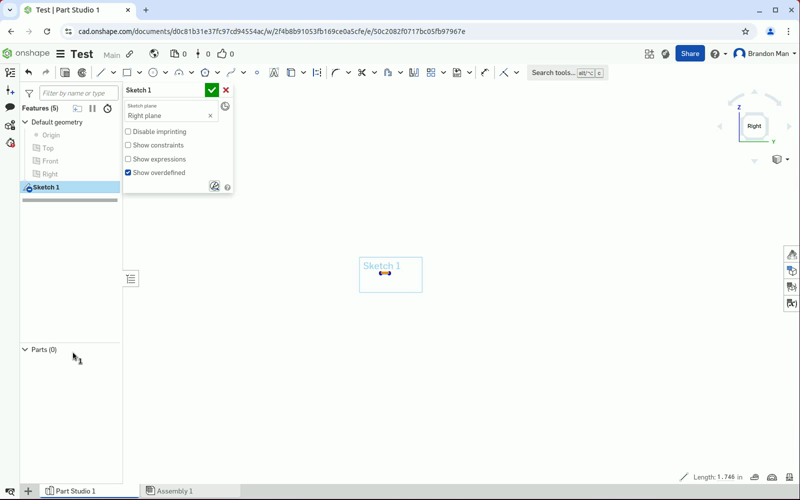
key(shift+y)
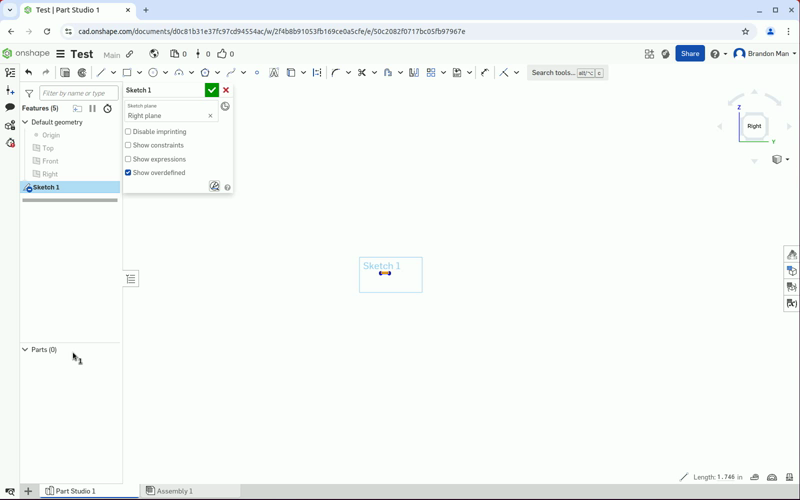
key(shift+e)
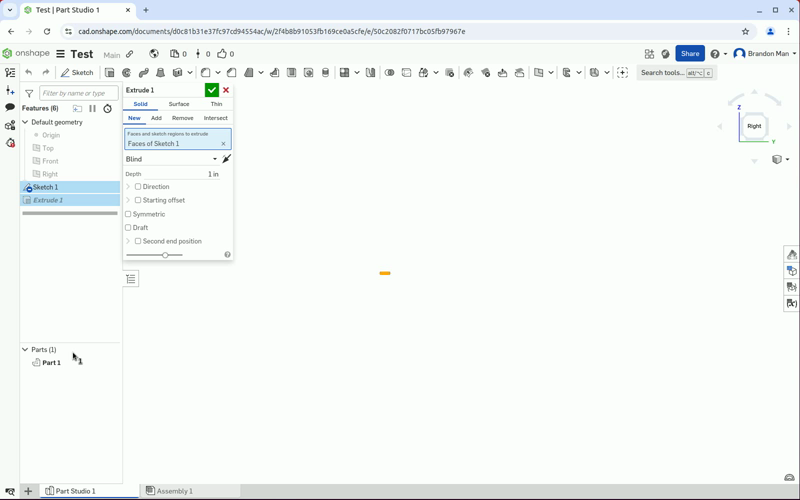
mouse_move(143, 106)
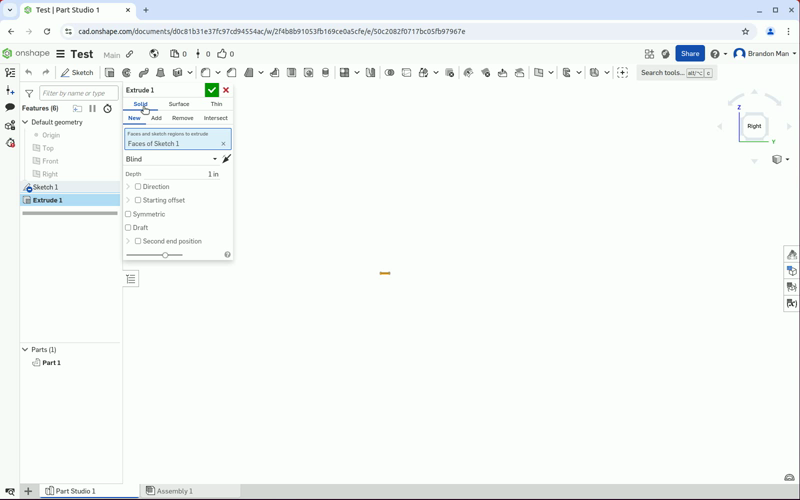
click(143, 106)
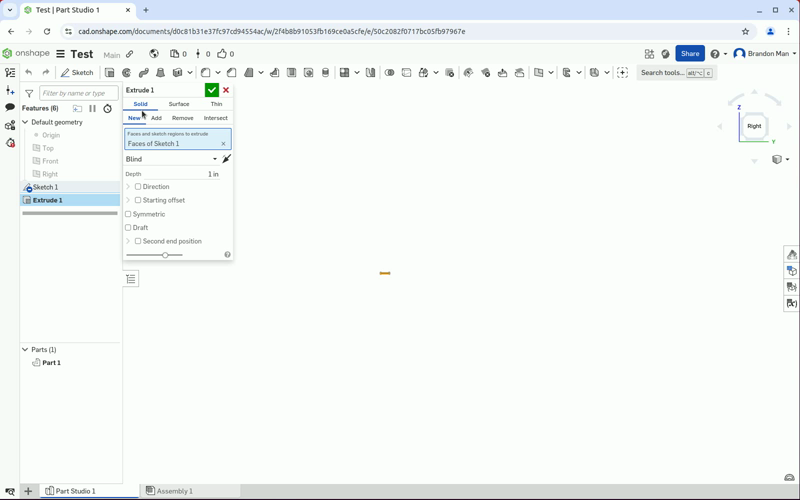
mouse_move(137, 120)
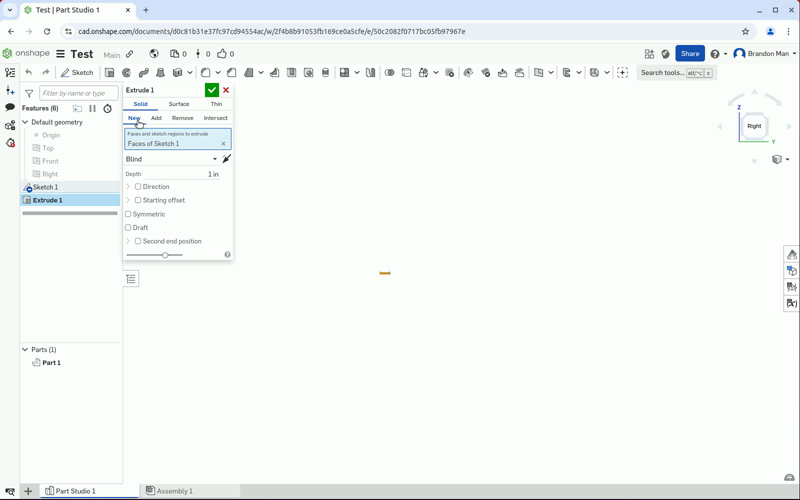
click(137, 120)
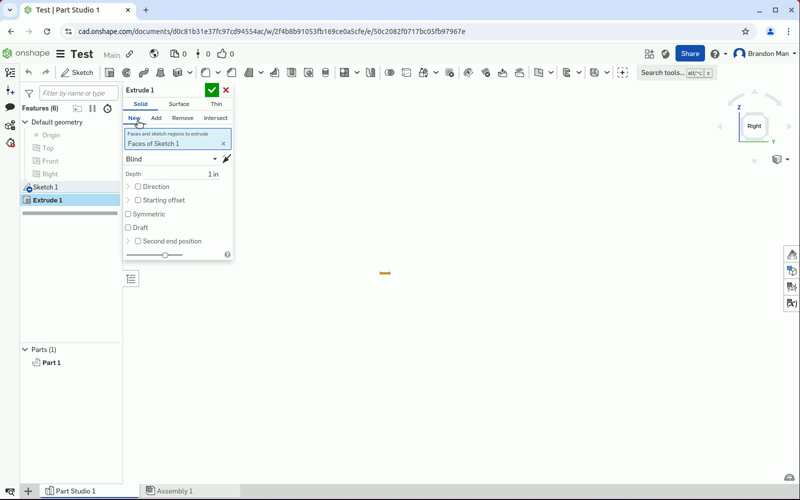
key(tab, 4)
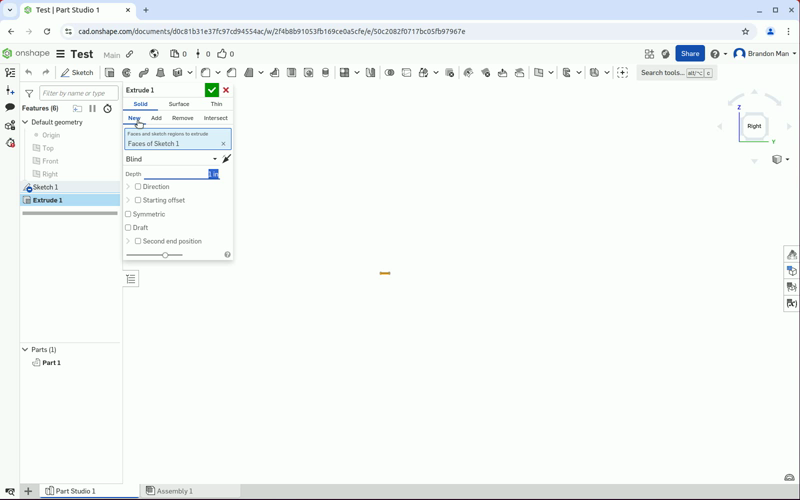
text(6.258)
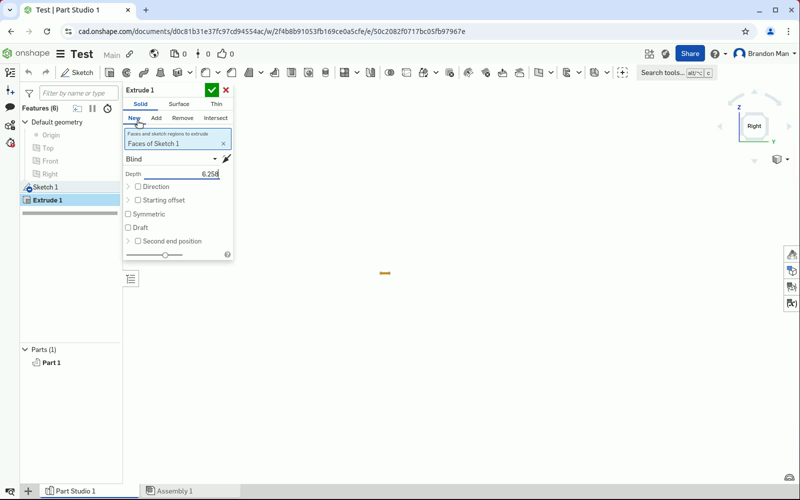
key(enter)
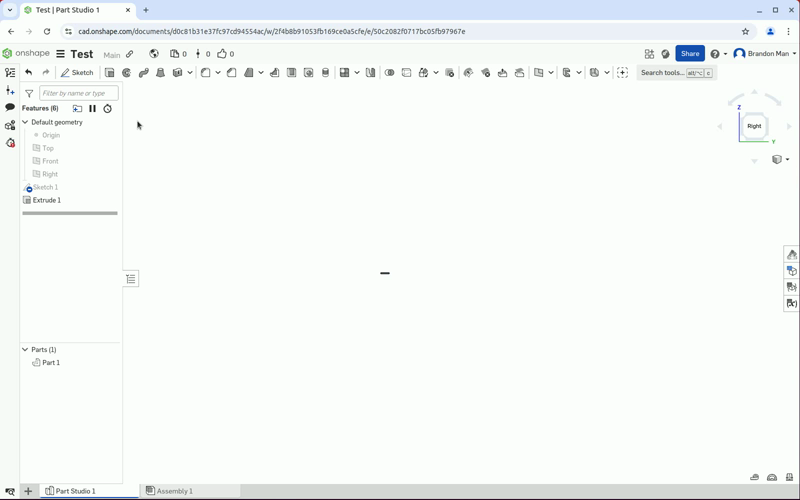
key(shift+h)
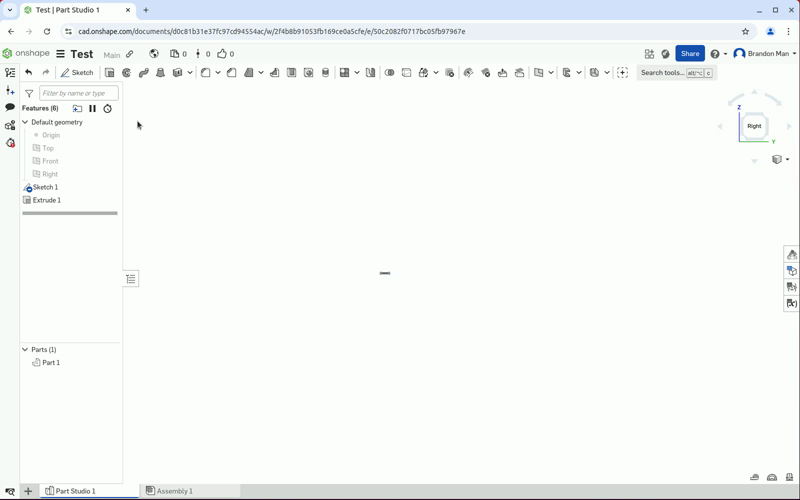
key(shift+h)
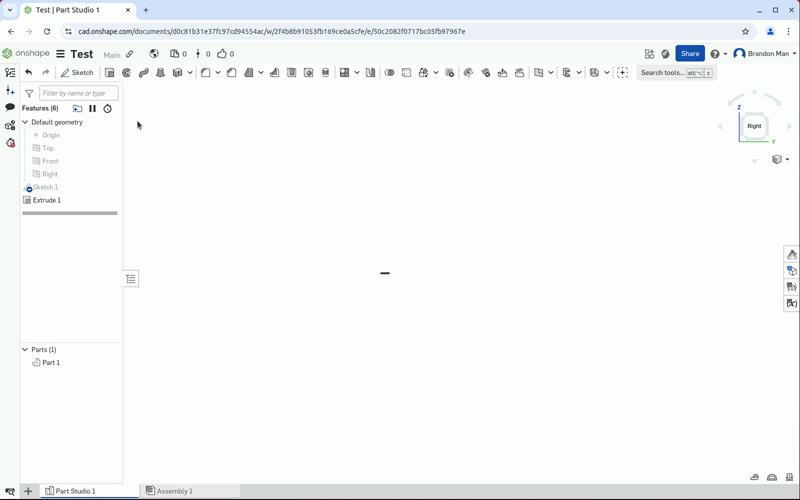
mouse_move(73, 189)
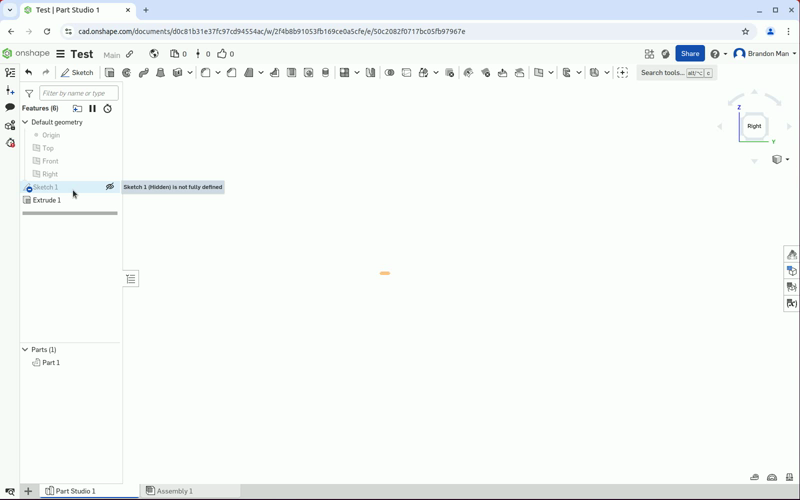
click(73, 189)
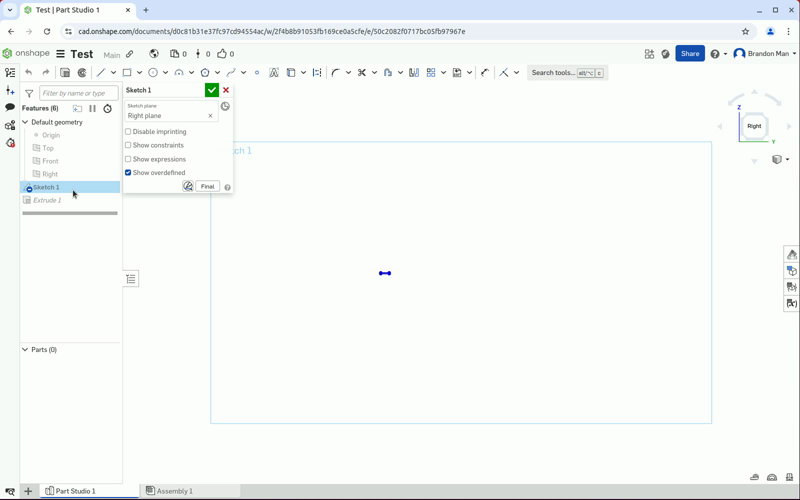
mouse_move(229, 92)
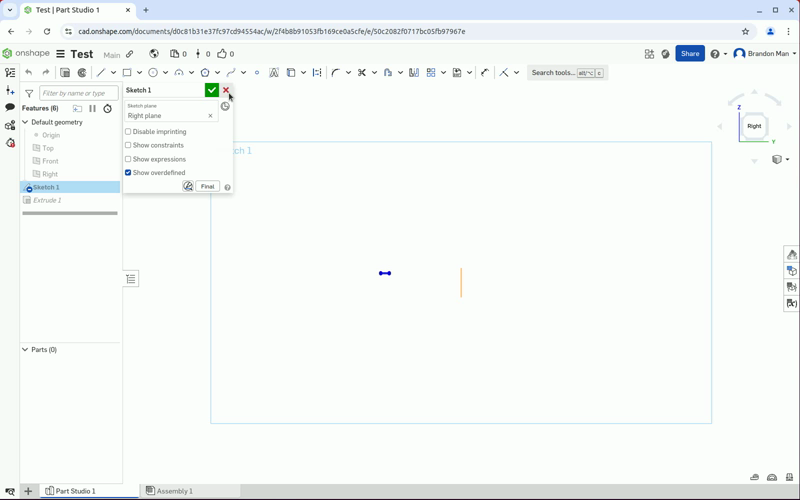
click(229, 92)
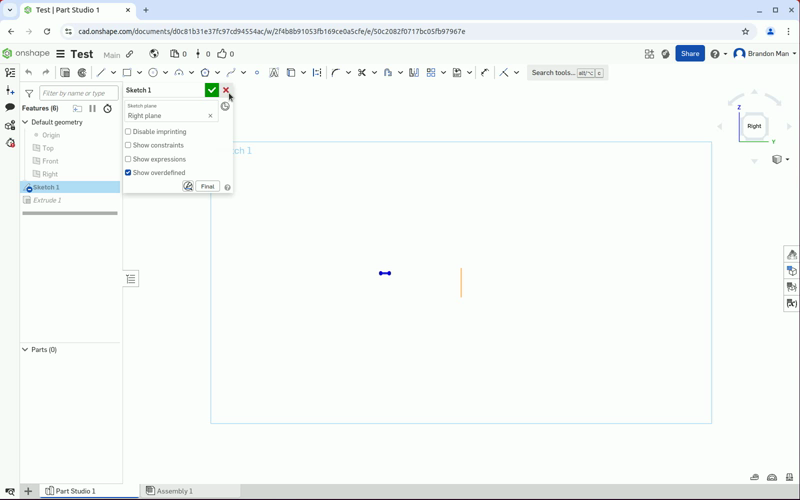
key(shift+s)
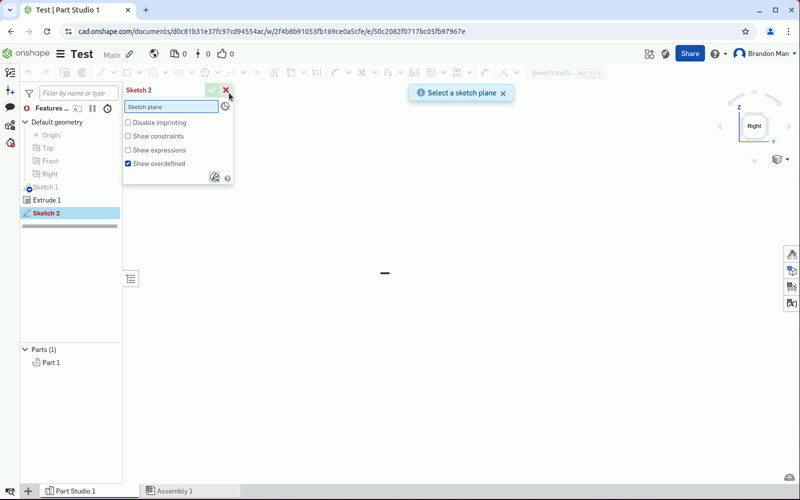
mouse_move(73, 176)
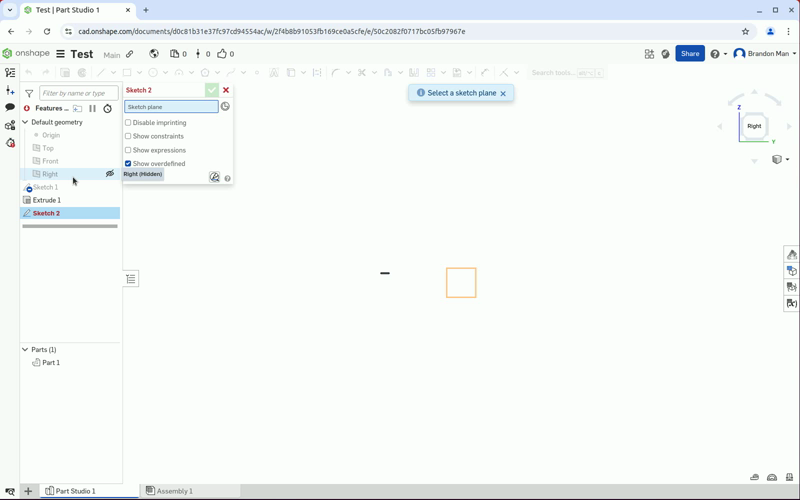
click(73, 176)
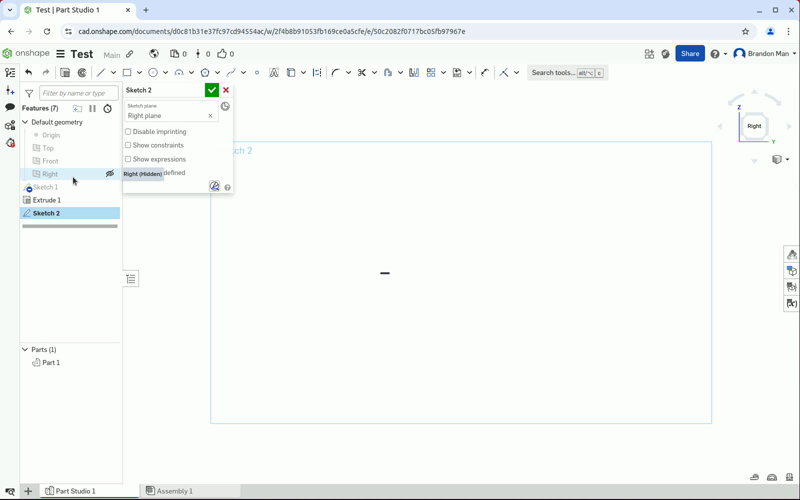
mouse_move(73, 352)
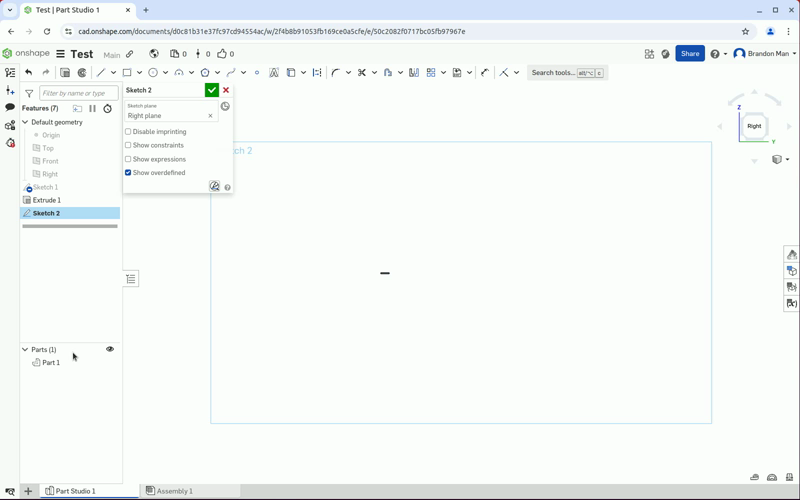
key(y)
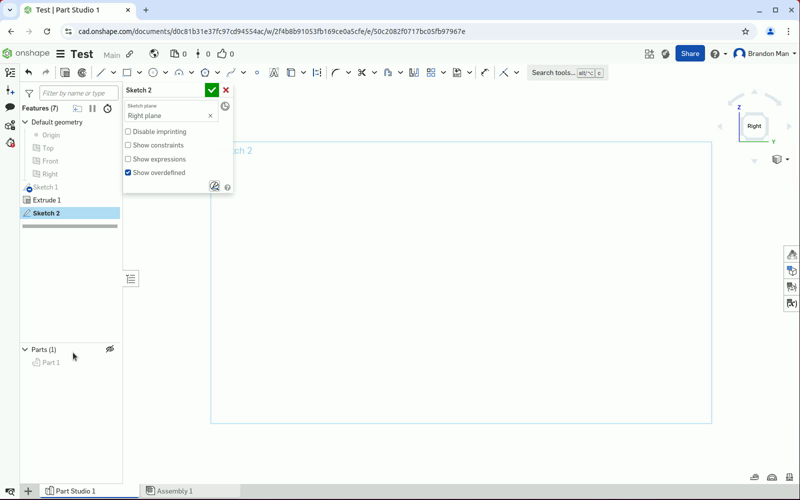
key(l)
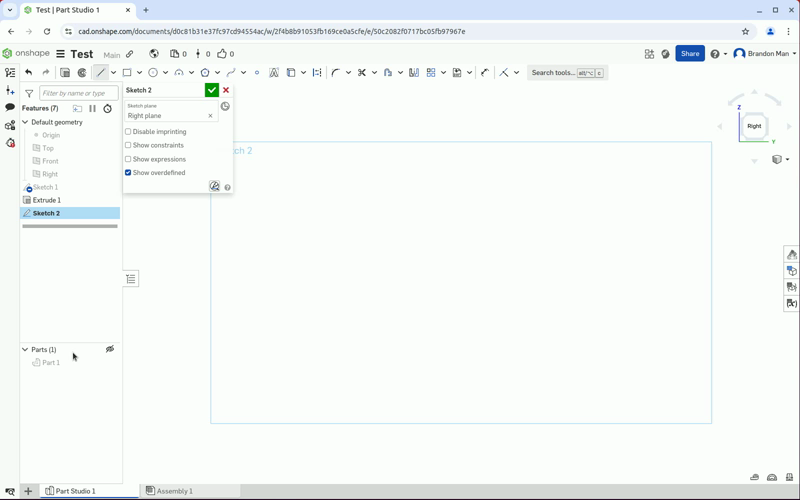
key_down(shift)
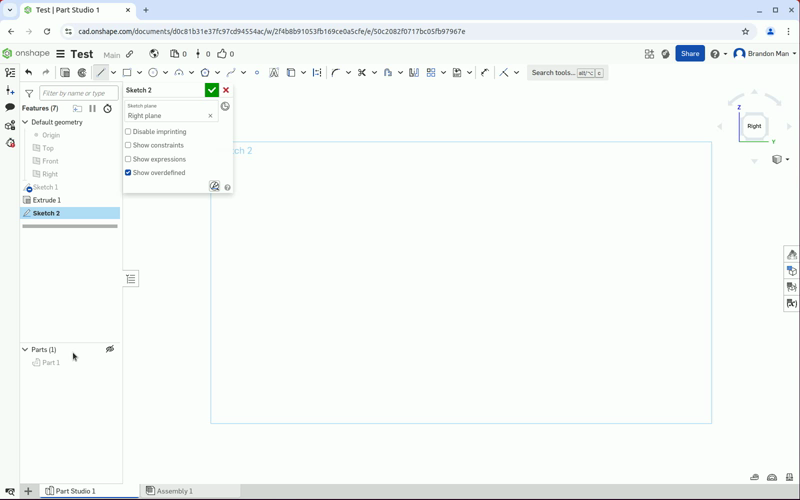
mouse_move(377, 337)
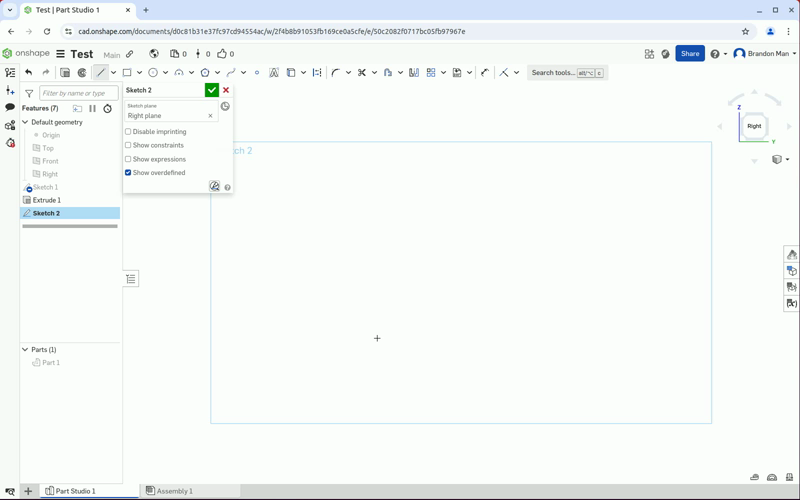
click(377, 337)
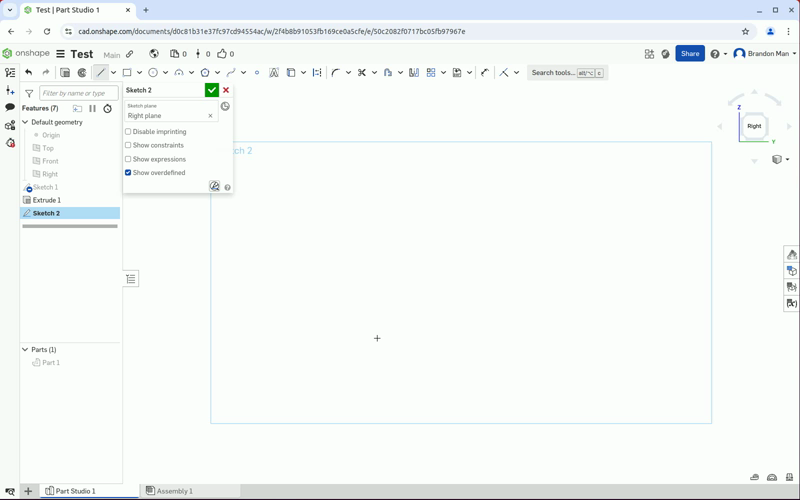
key_up(shift)
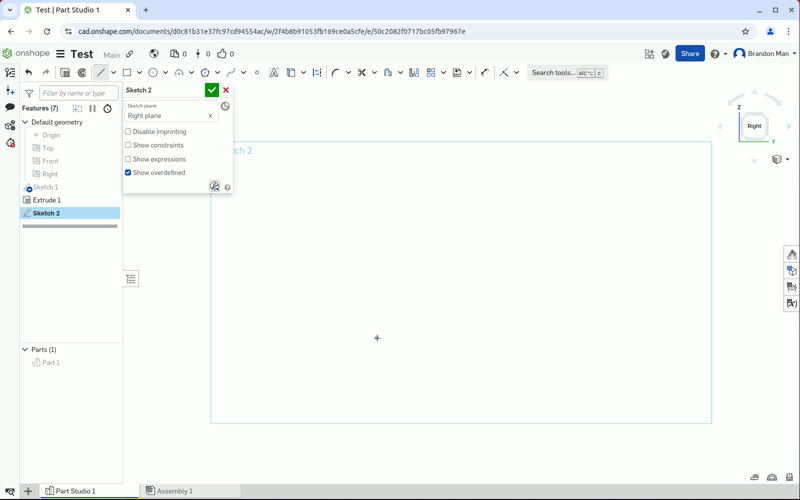
key_down(shift)
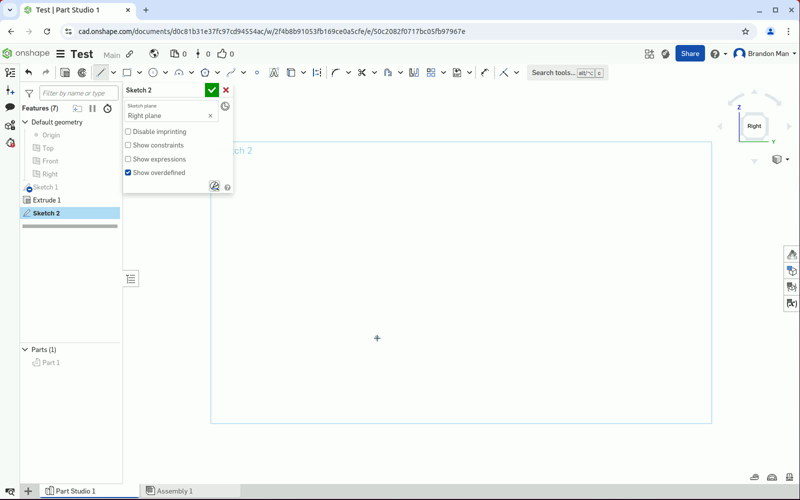
mouse_move(407, 337)
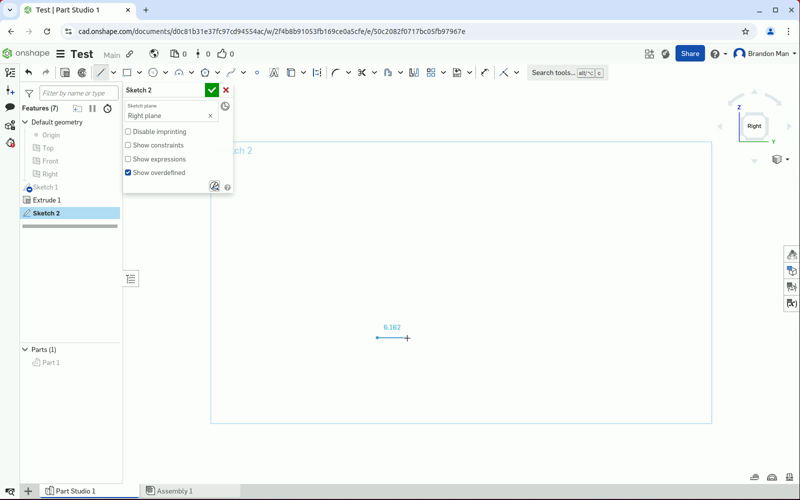
mouse_move(393, 337)
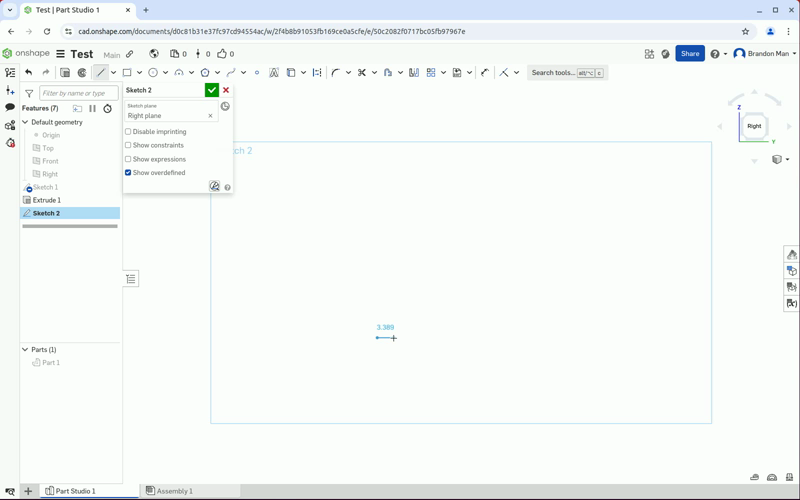
click(393, 337)
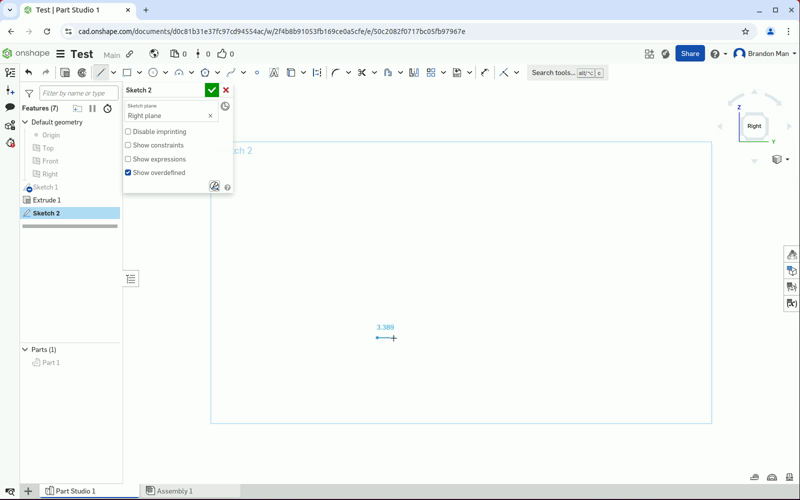
key_up(shift)
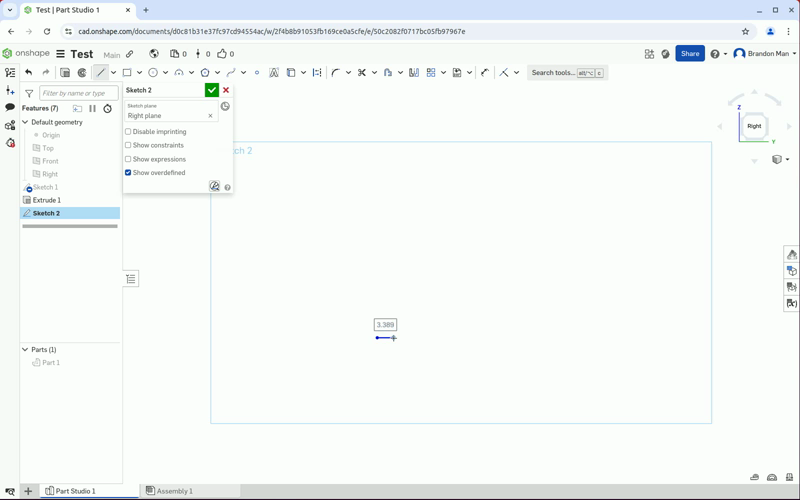
key(esc)
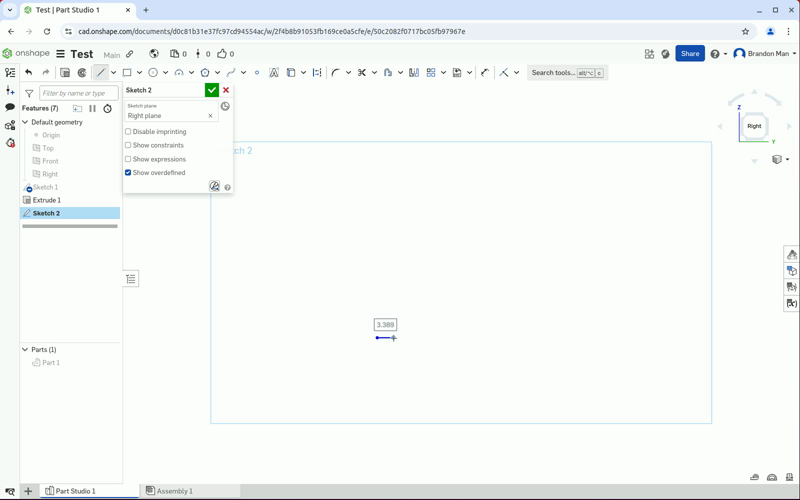
key(a)
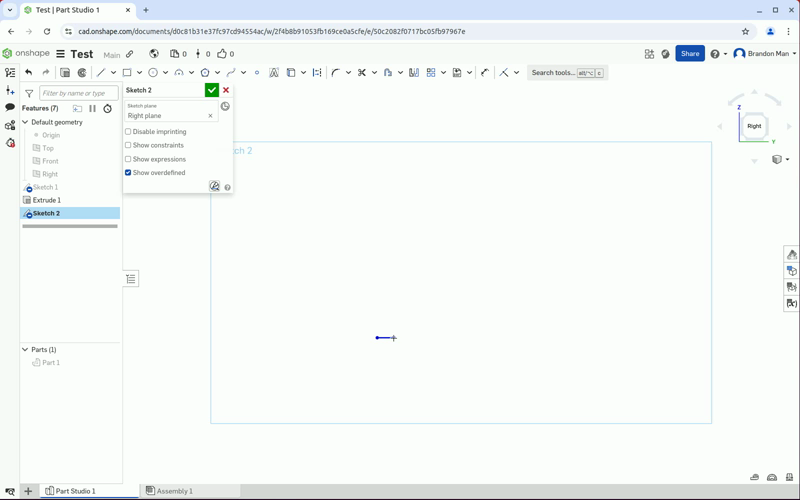
mouse_move(393, 337)
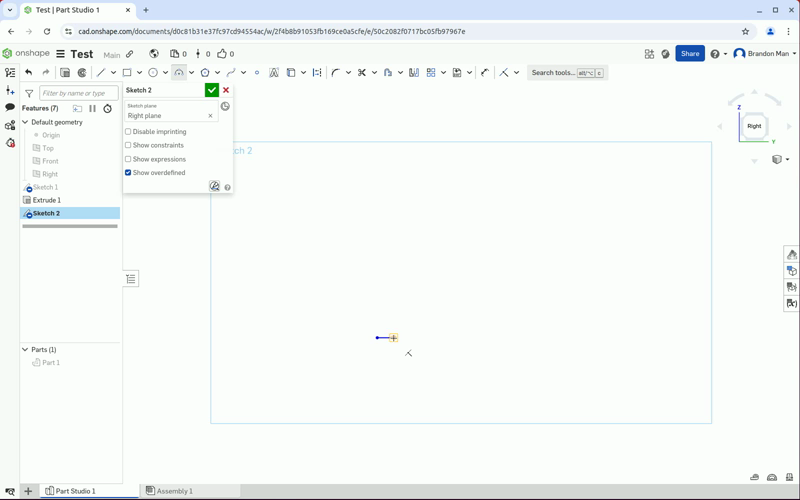
click(393, 337)
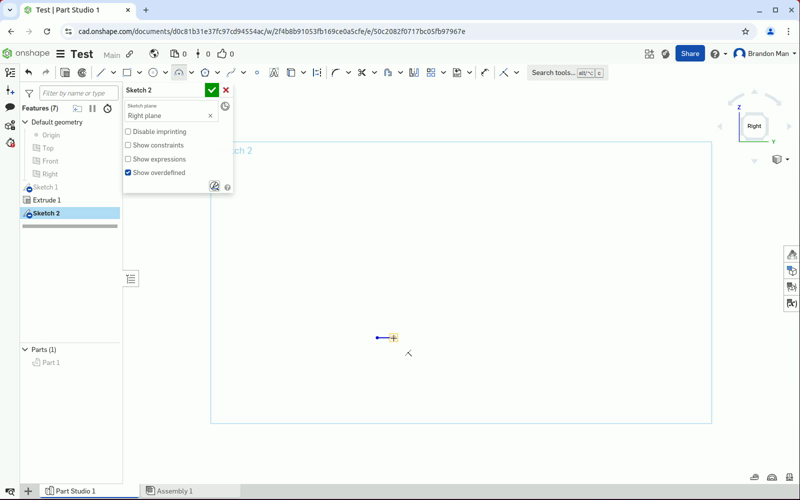
key_down(shift)
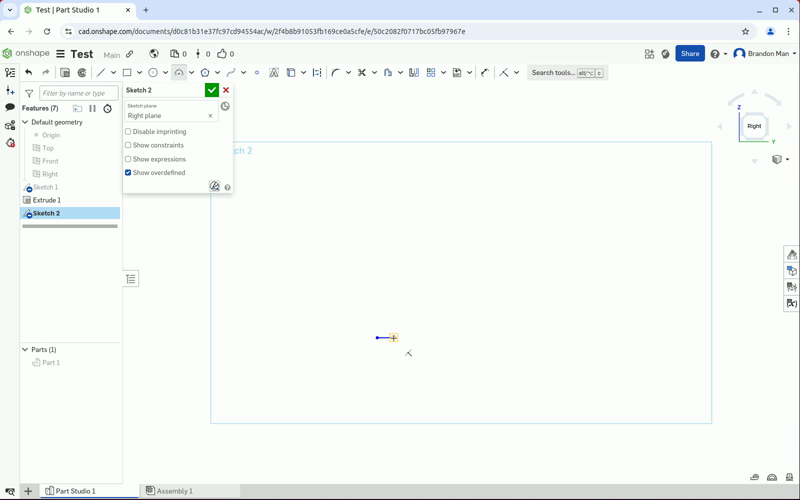
mouse_move(431, 297)
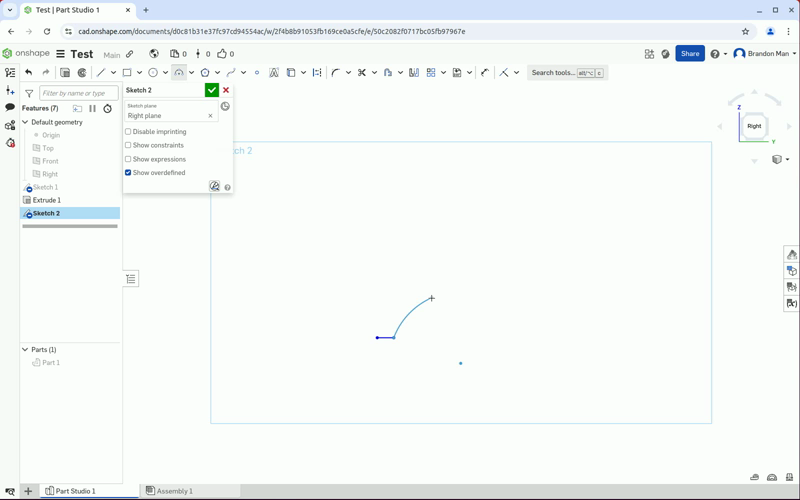
click(431, 297)
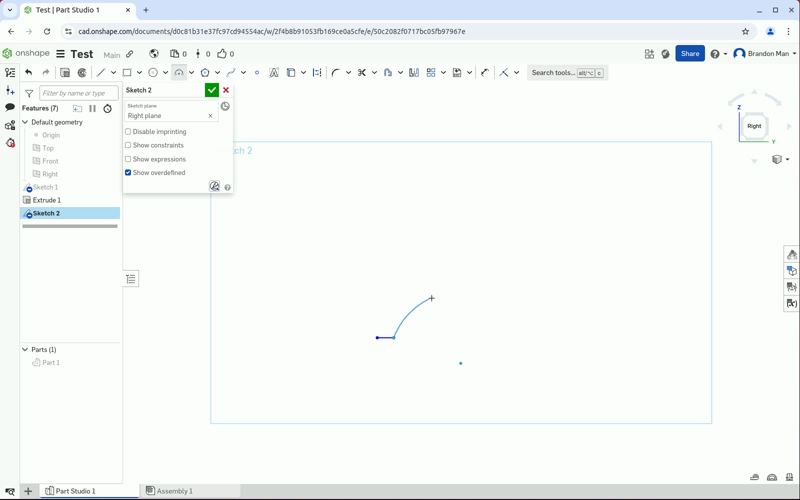
mouse_move(404, 310)
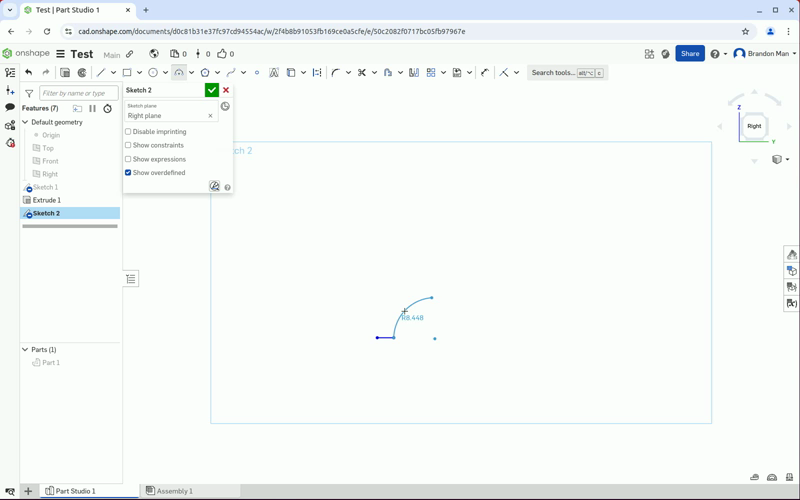
click(404, 310)
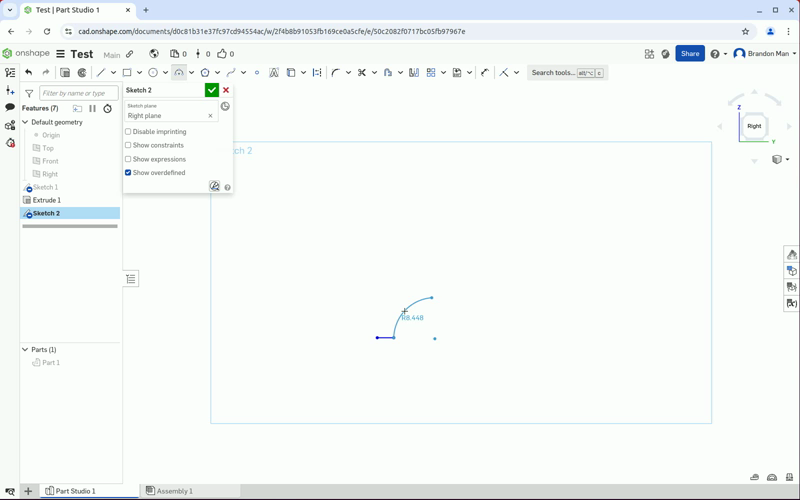
key_up(shift)
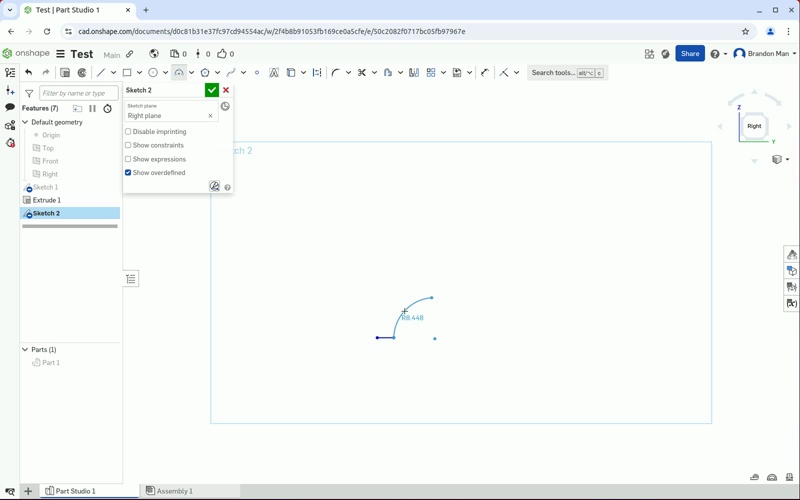
key(esc)
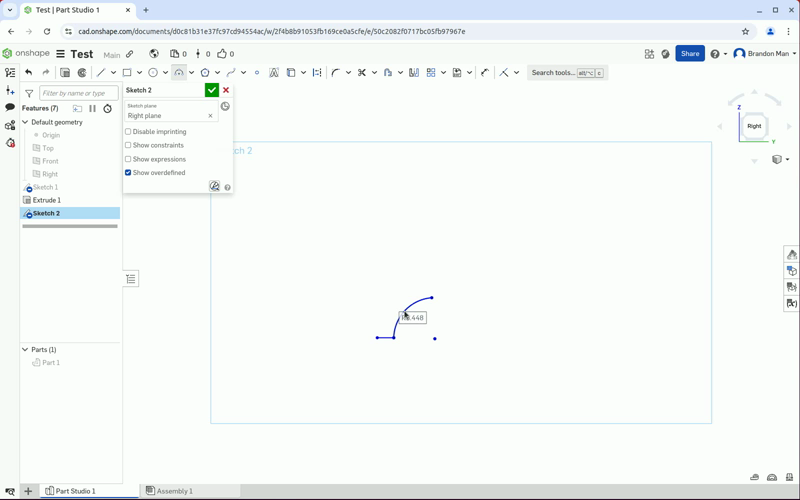
key(l)
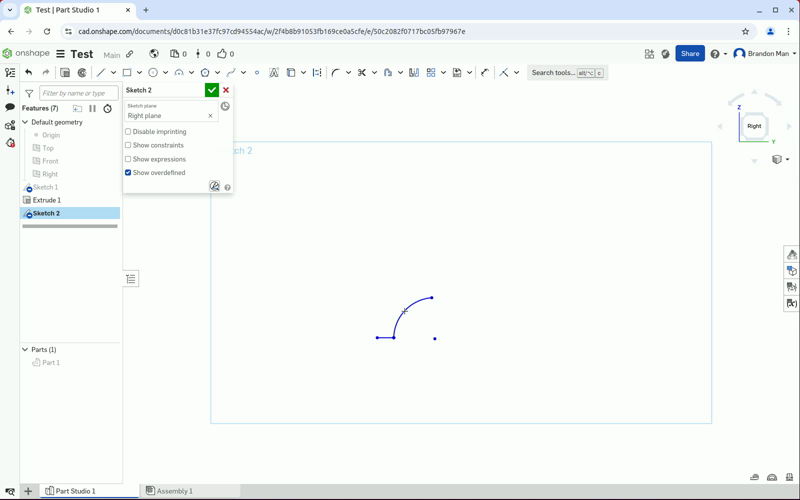
mouse_move(431, 297)
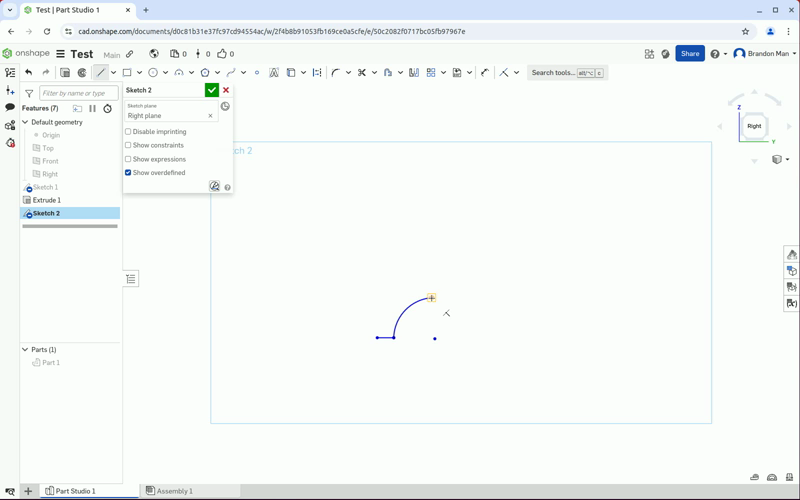
click(431, 297)
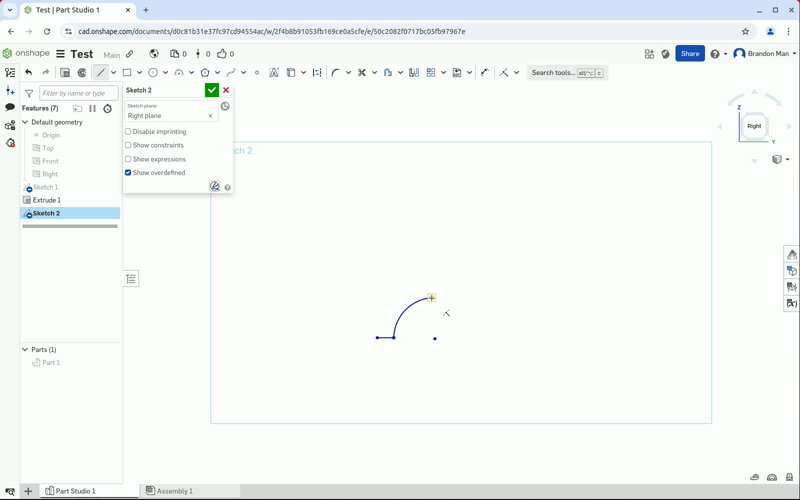
key_down(shift)
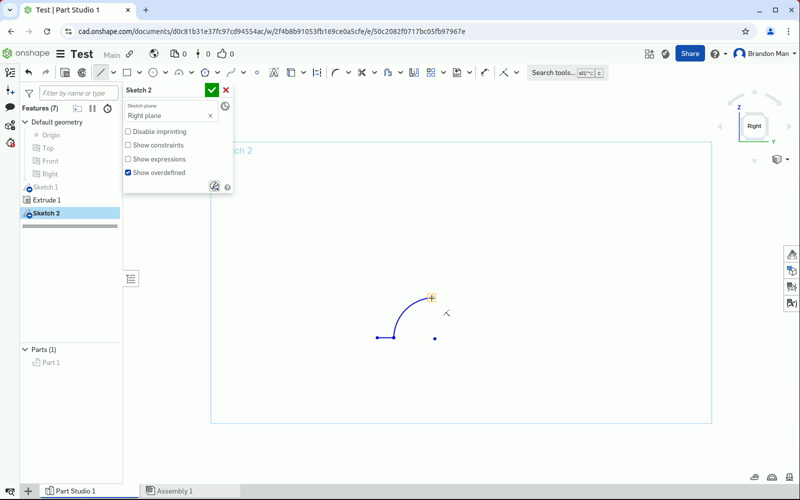
mouse_move(461, 297)
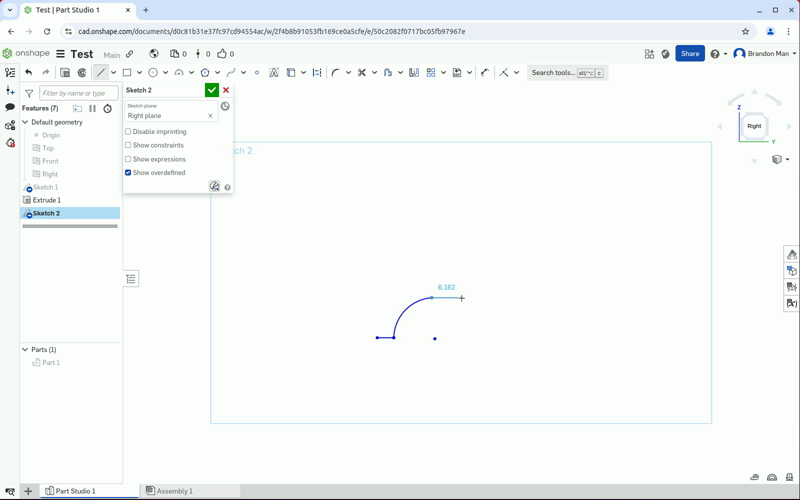
mouse_move(392, 297)
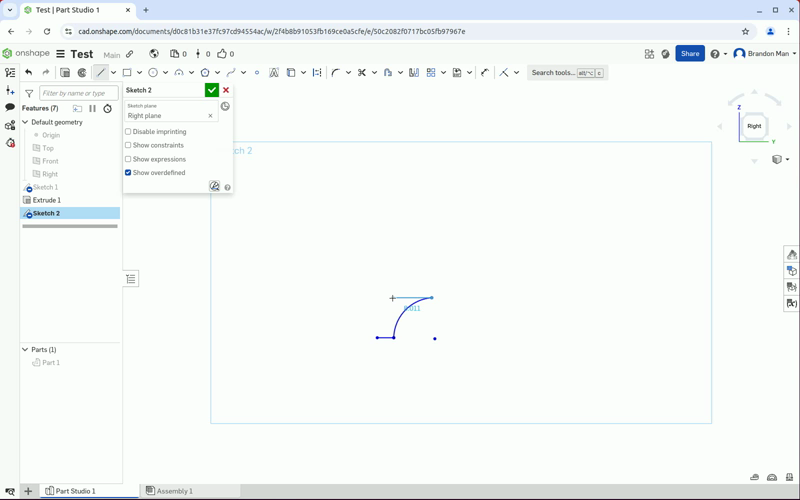
click(392, 297)
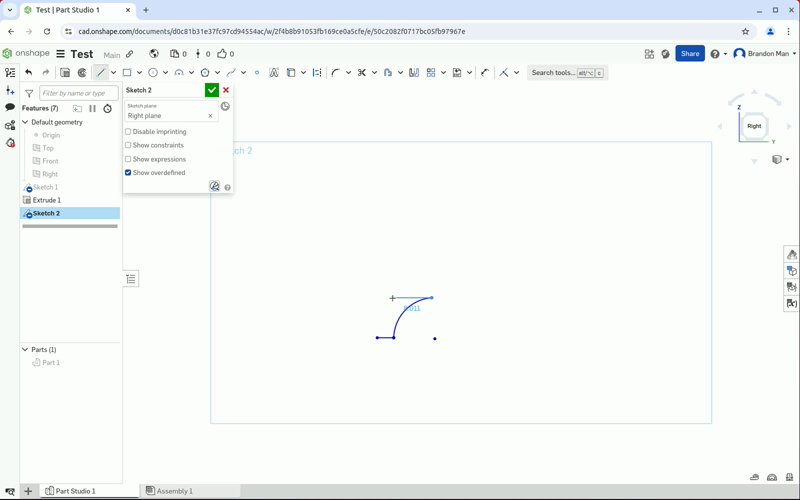
key_up(shift)
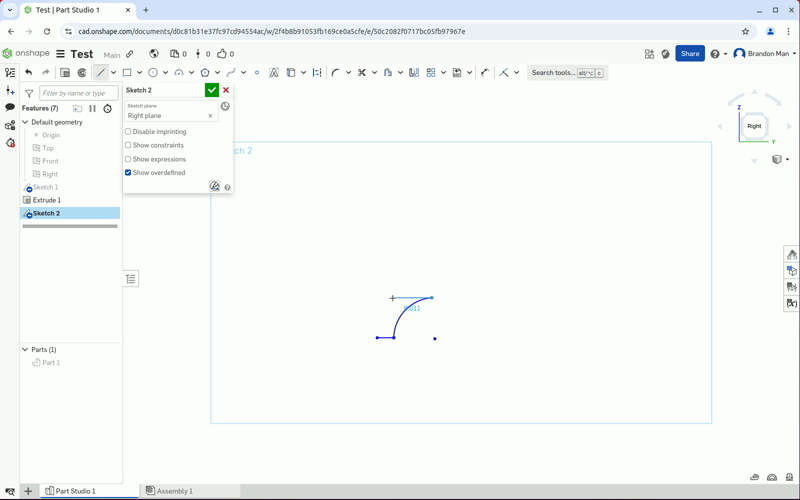
key_down(shift)
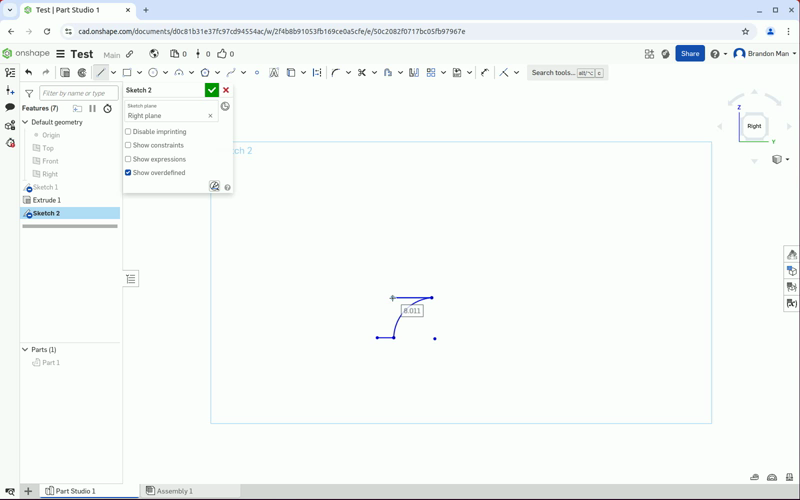
mouse_move(422, 297)
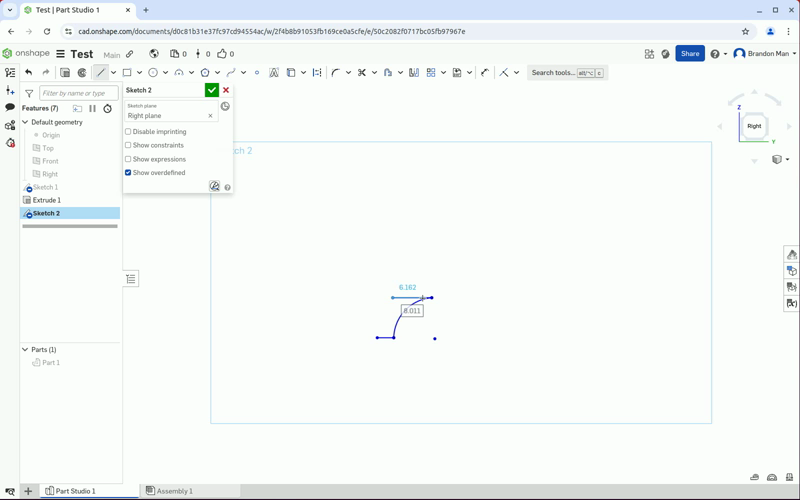
mouse_move(392, 316)
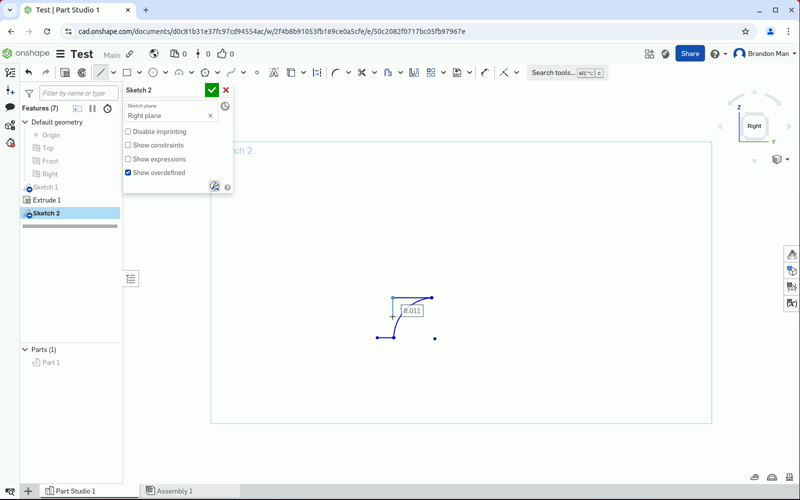
click(392, 316)
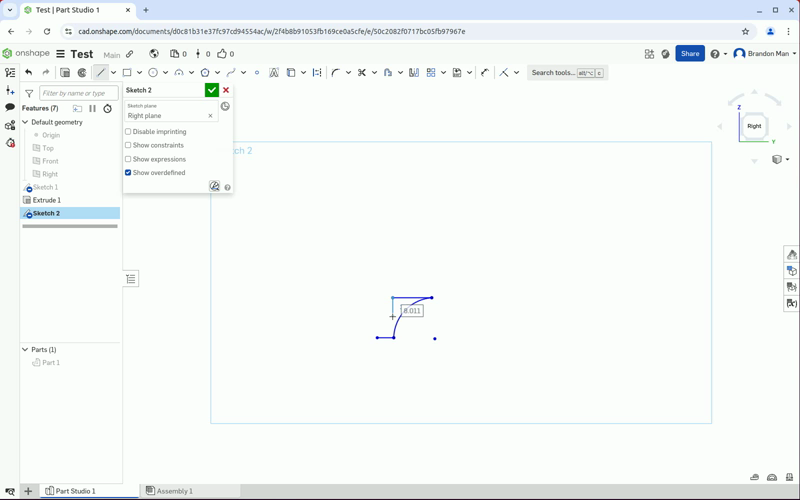
key_up(shift)
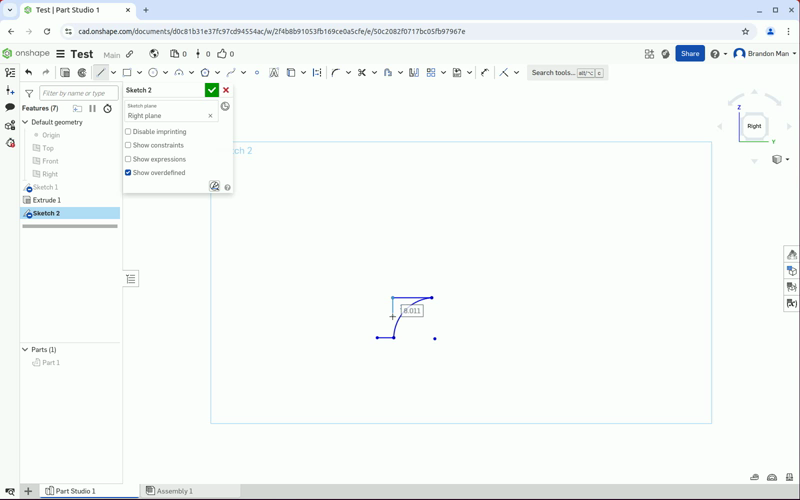
key_down(shift)
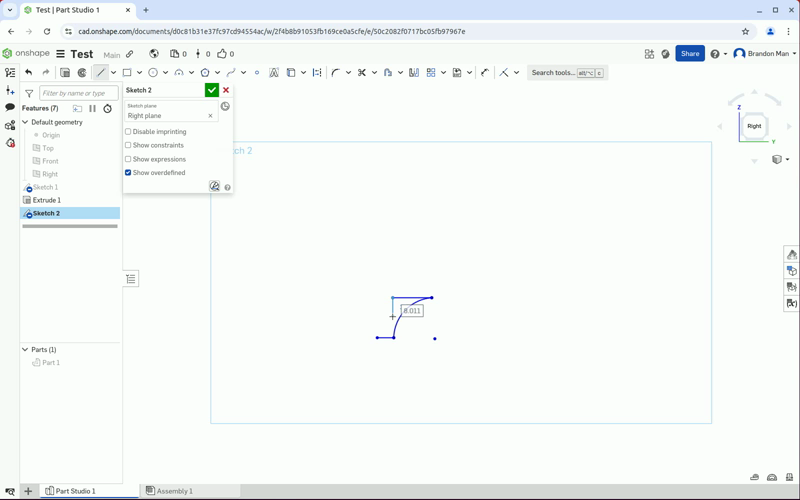
mouse_move(422, 316)
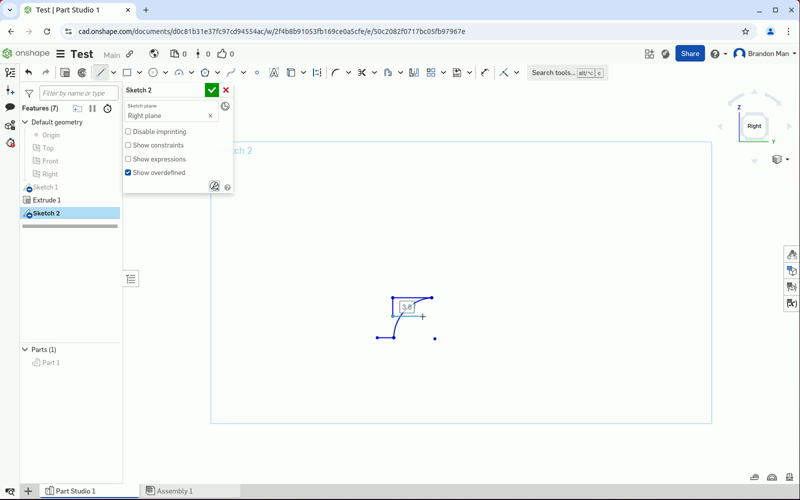
mouse_move(392, 321)
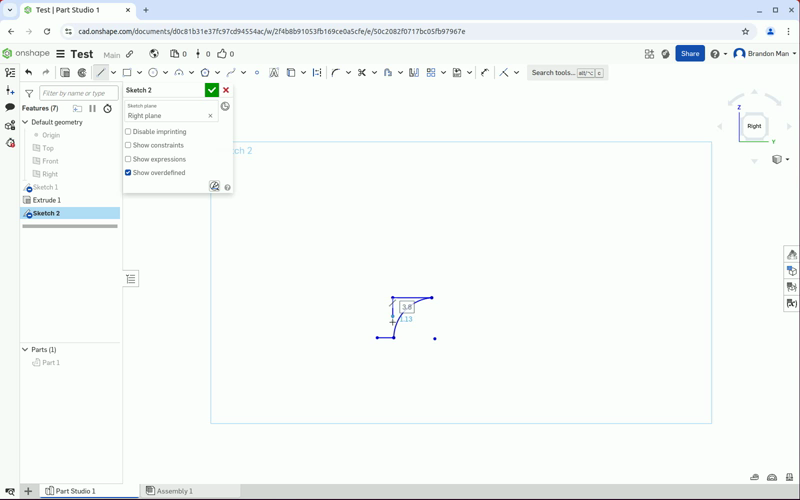
scroll(6)
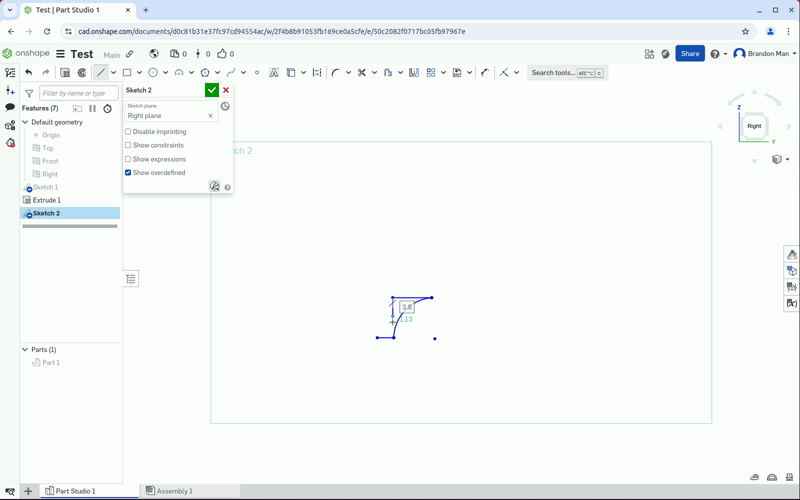
scroll(6)
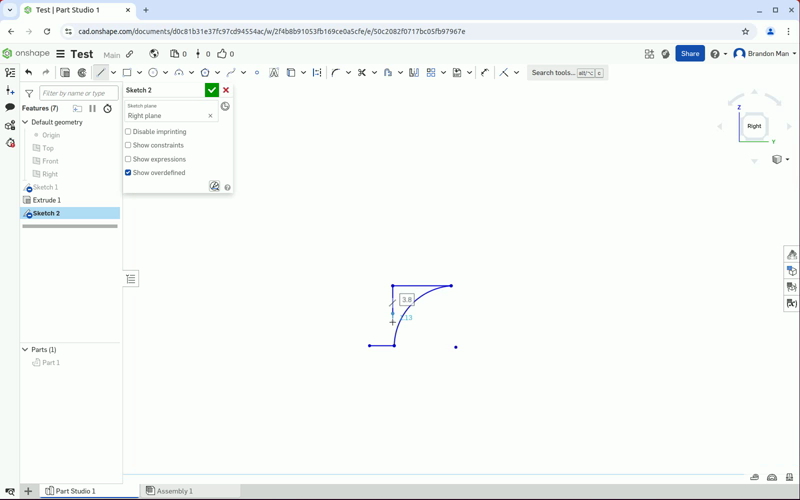
scroll(6)
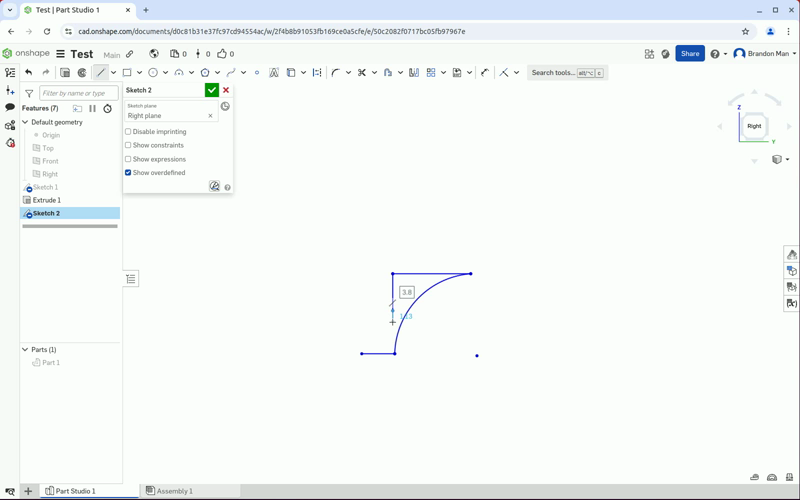
scroll(6)
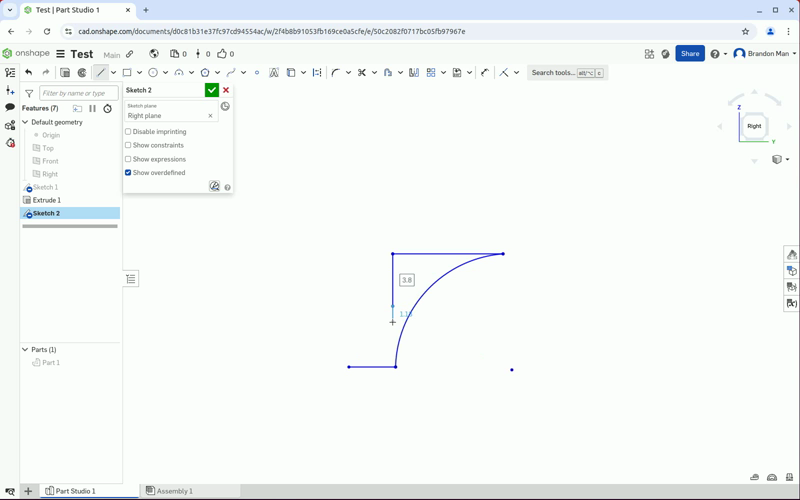
scroll(6)
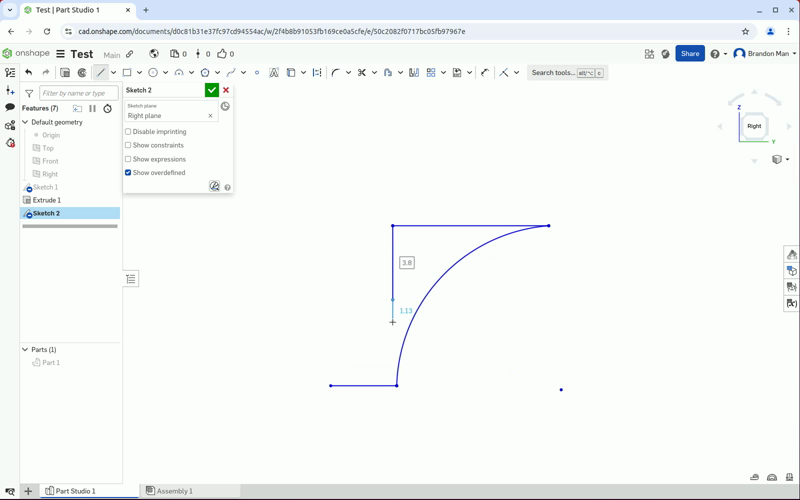
scroll(6)
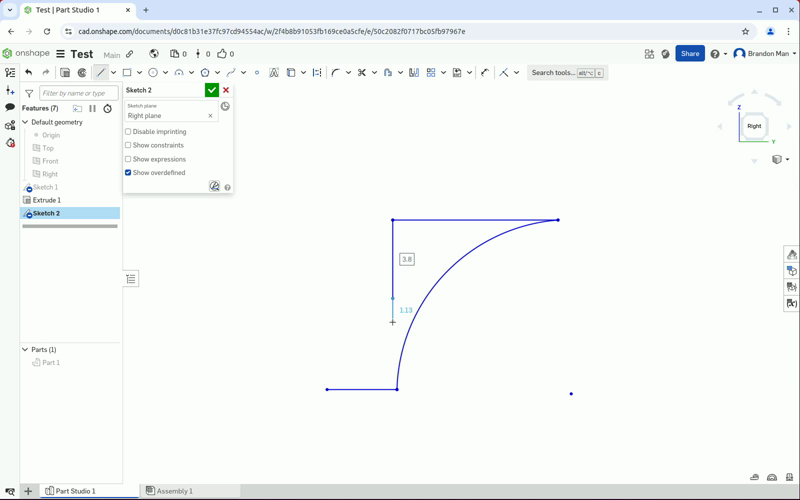
scroll(6)
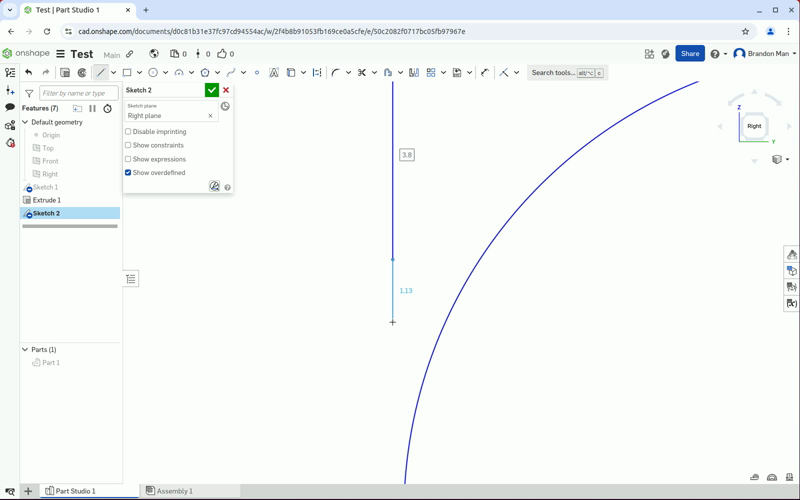
click(392, 321)
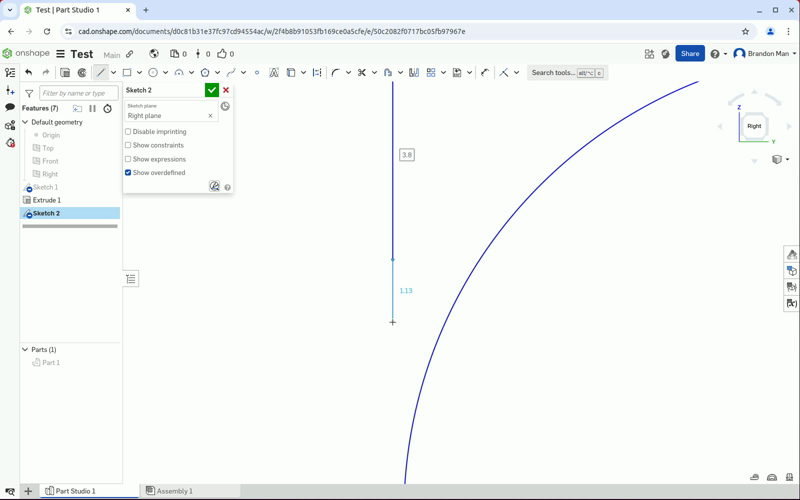
scroll(-6)
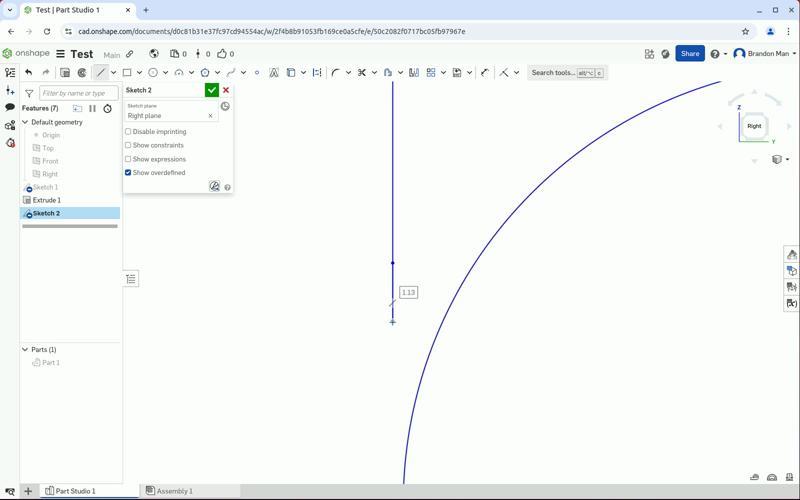
scroll(-6)
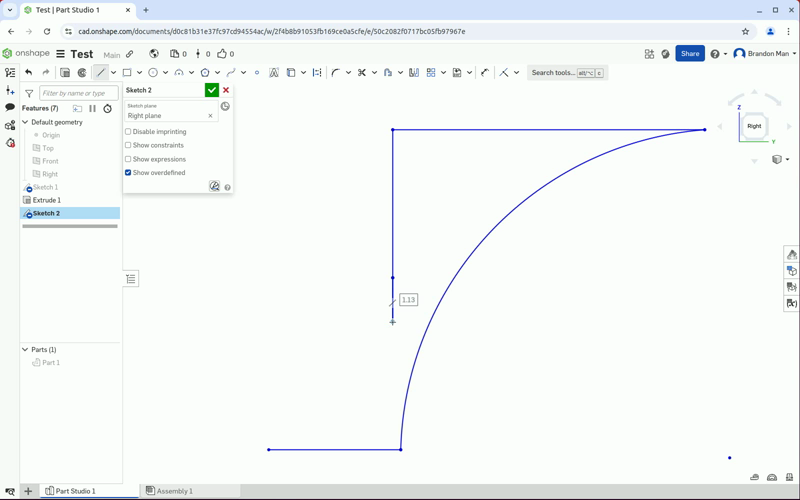
scroll(-6)
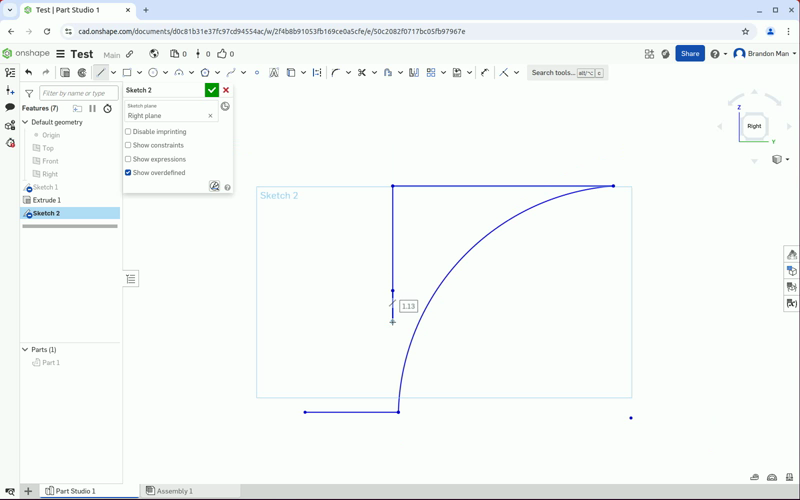
scroll(-6)
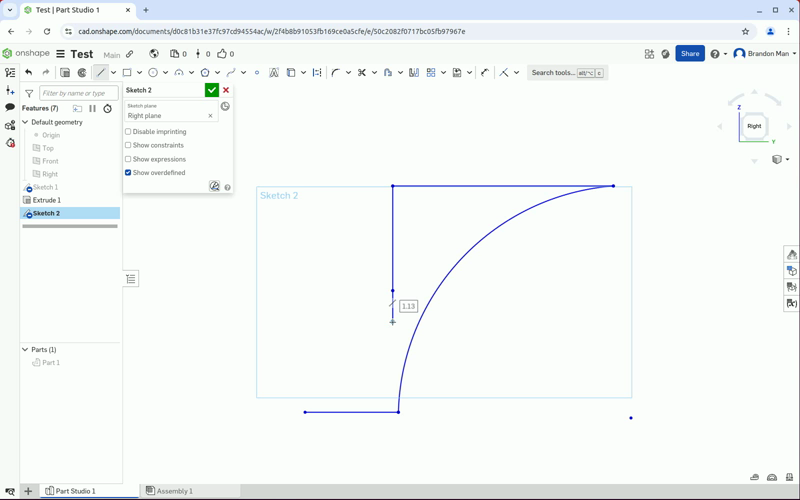
scroll(-6)
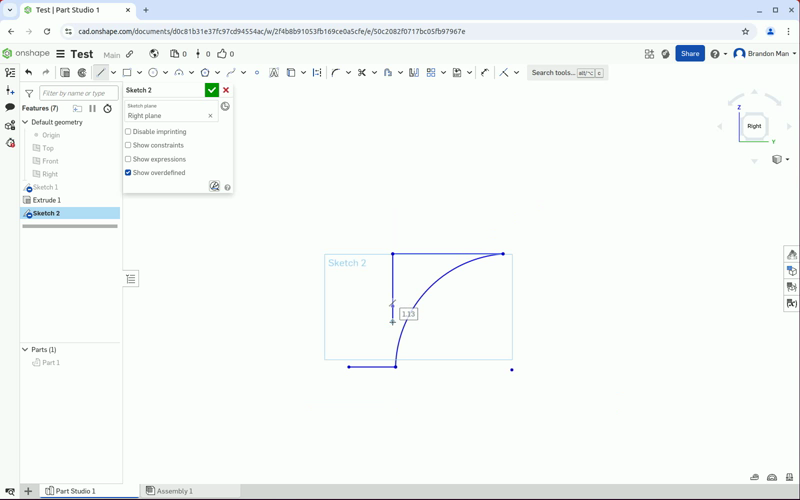
scroll(-6)
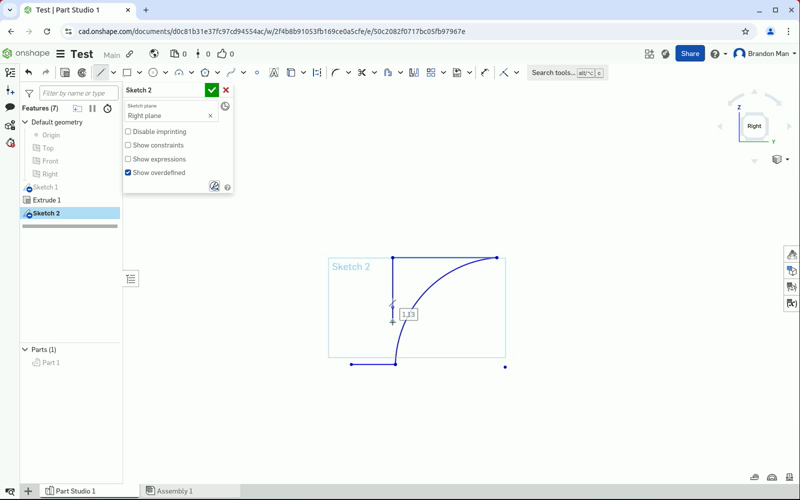
scroll(-6)
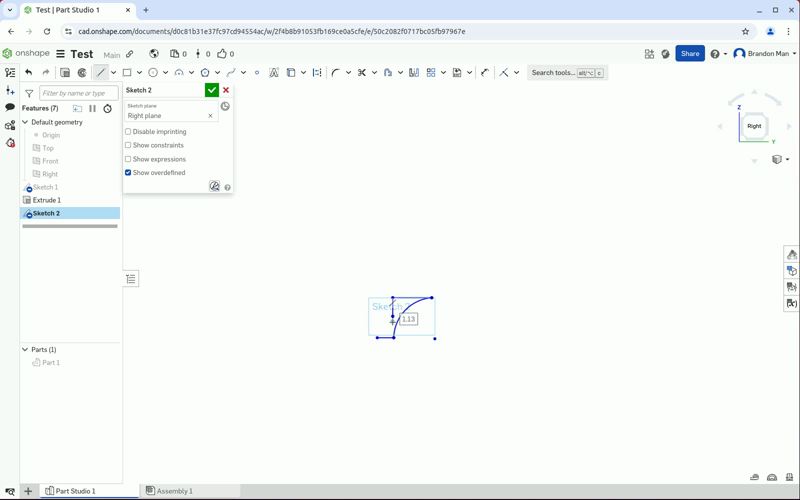
key_up(shift)
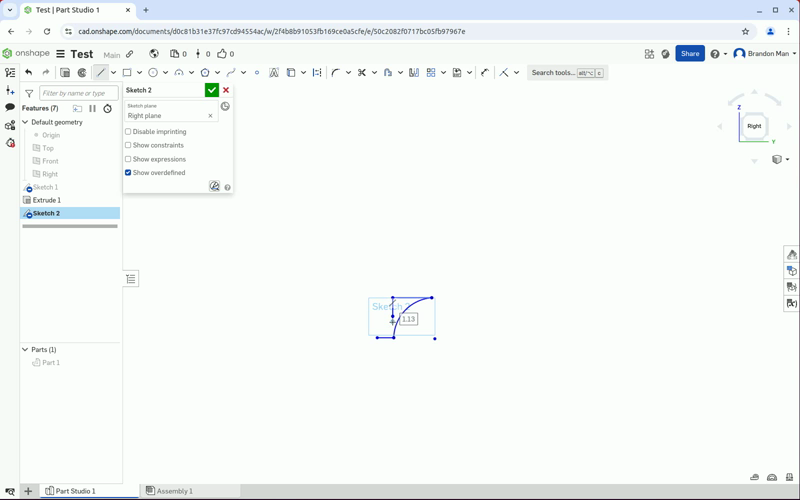
mouse_move(422, 321)
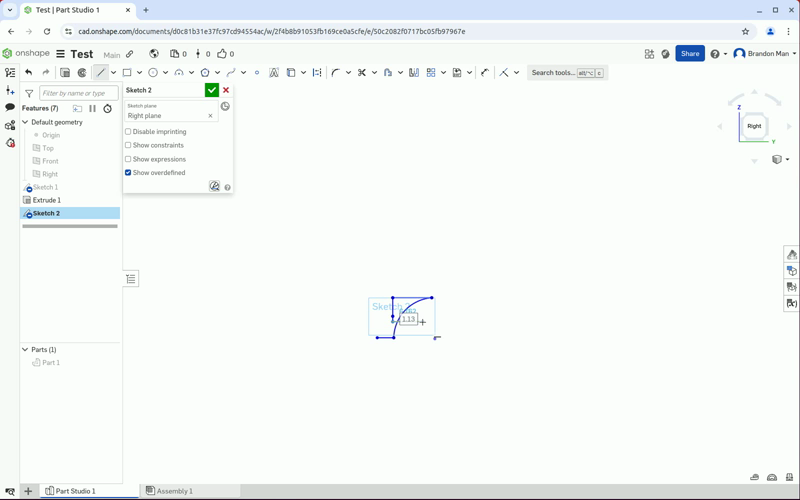
key_down(shift)
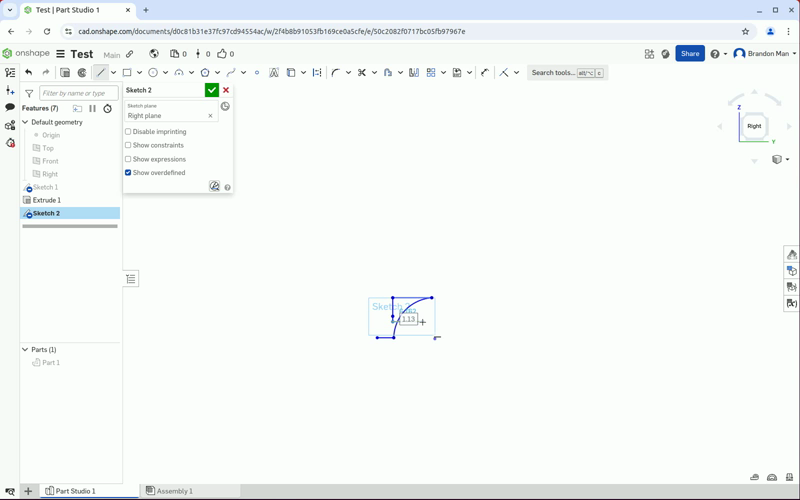
mouse_move(377, 337)
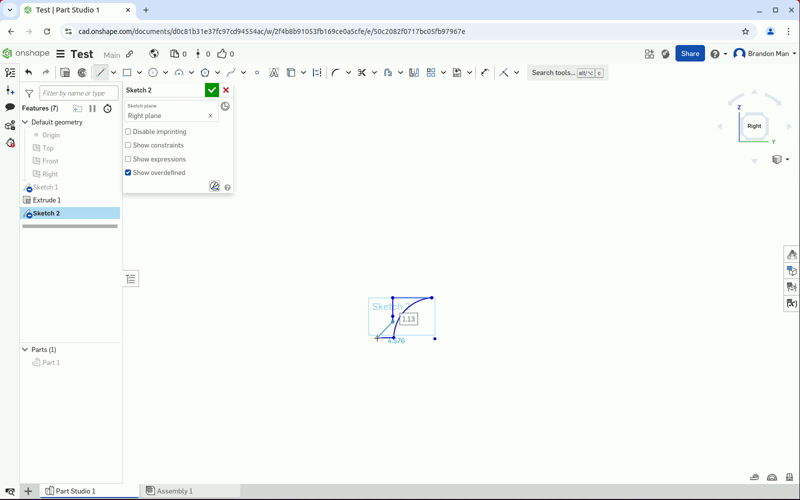
key_up(shift)
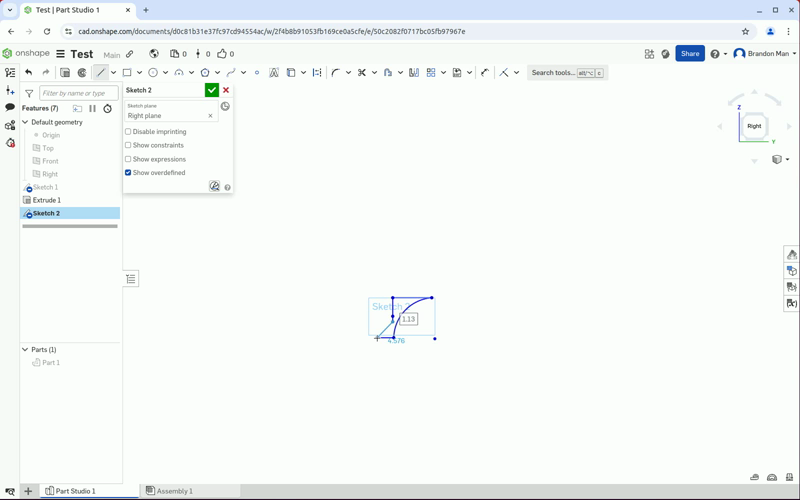
click(377, 337)
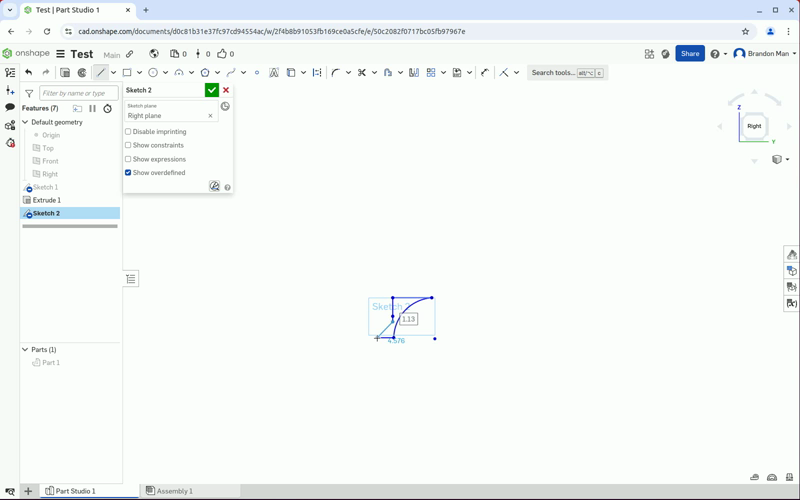
key(esc)
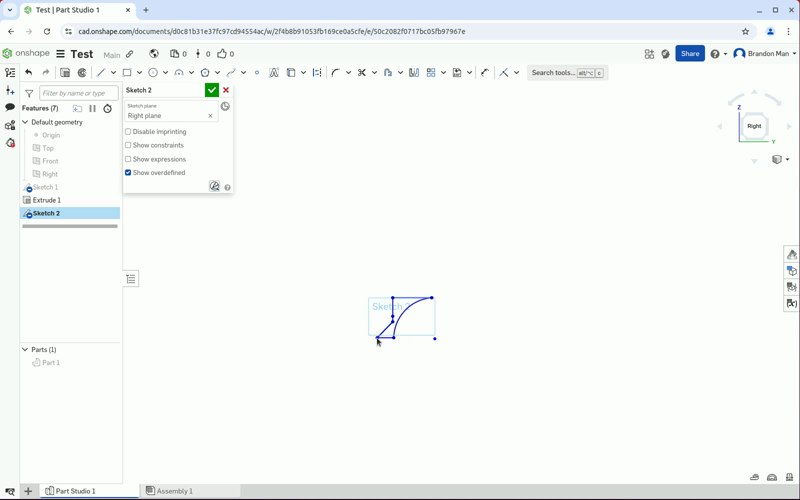
mouse_move(393, 323)
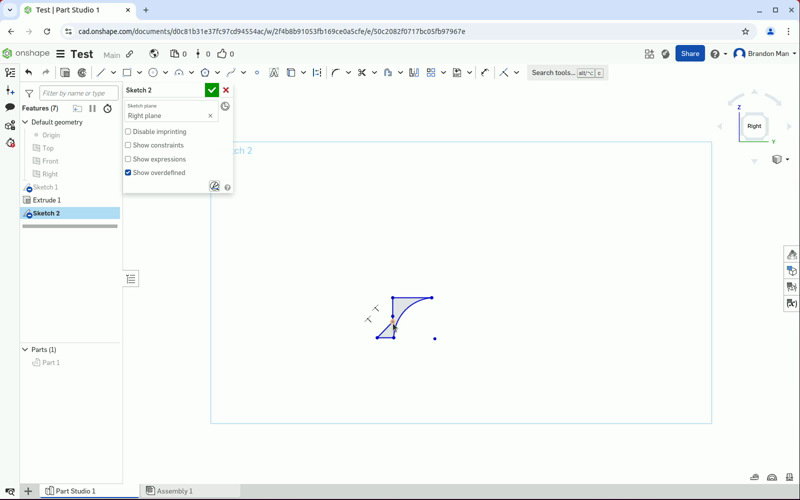
scroll(6)
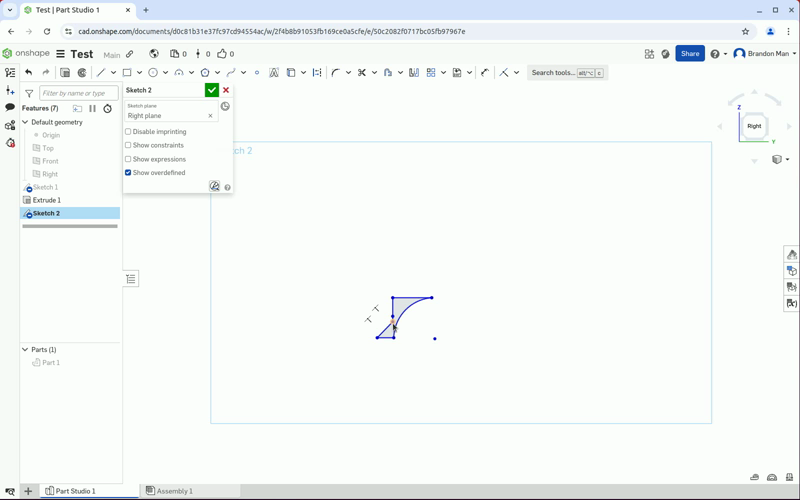
scroll(6)
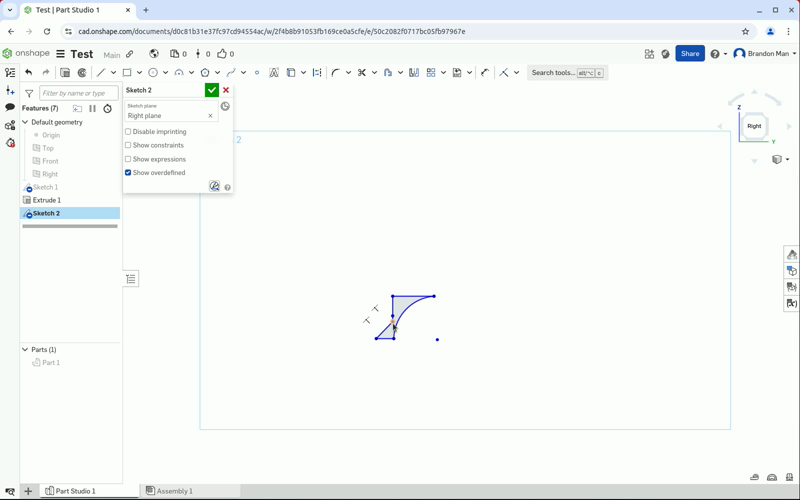
scroll(6)
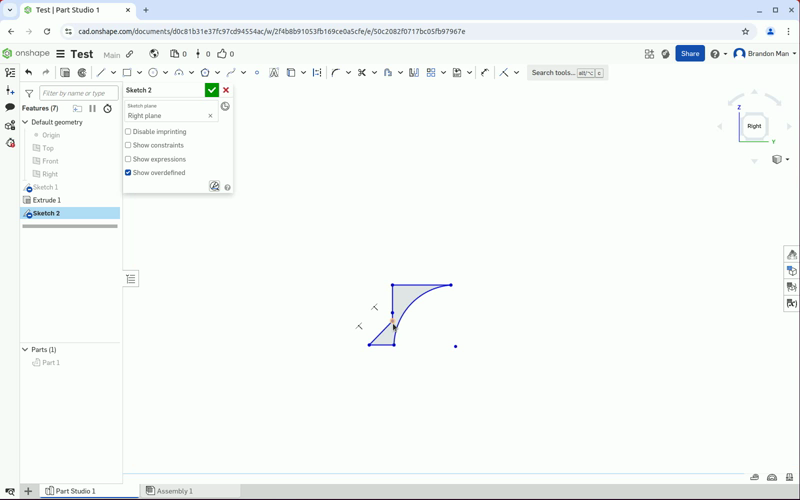
scroll(6)
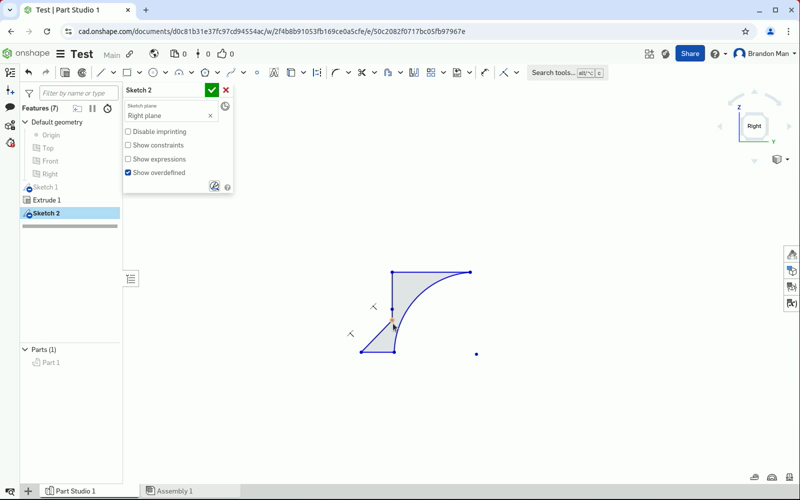
scroll(6)
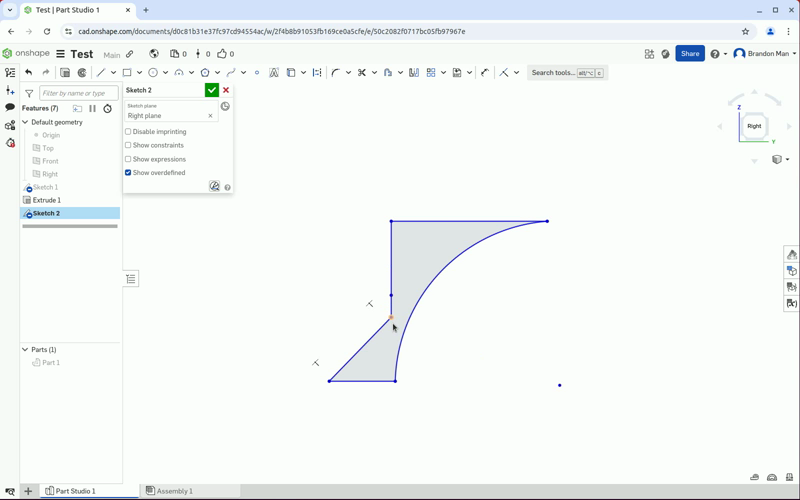
scroll(6)
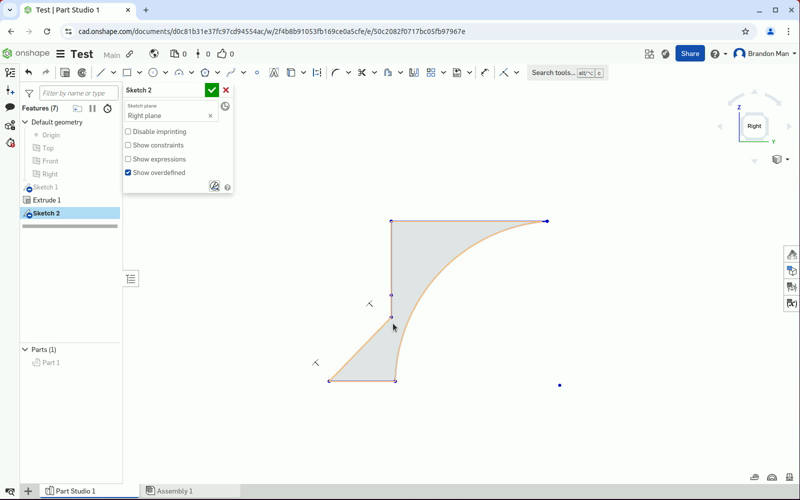
scroll(6)
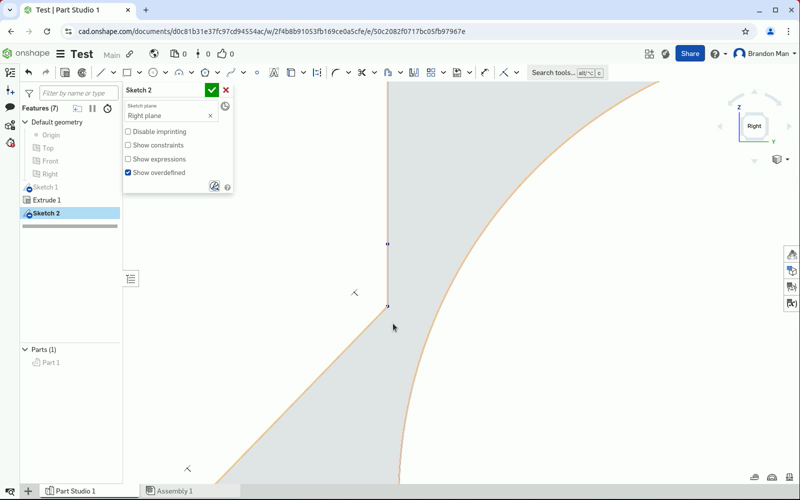
click(393, 323)
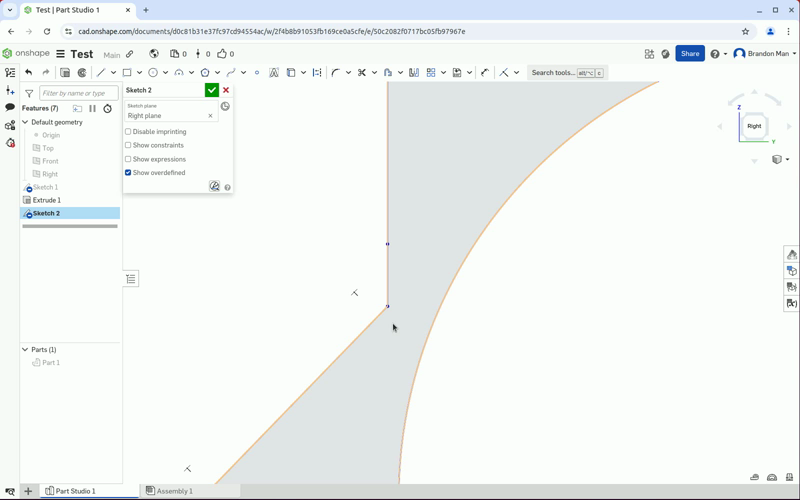
scroll(-6)
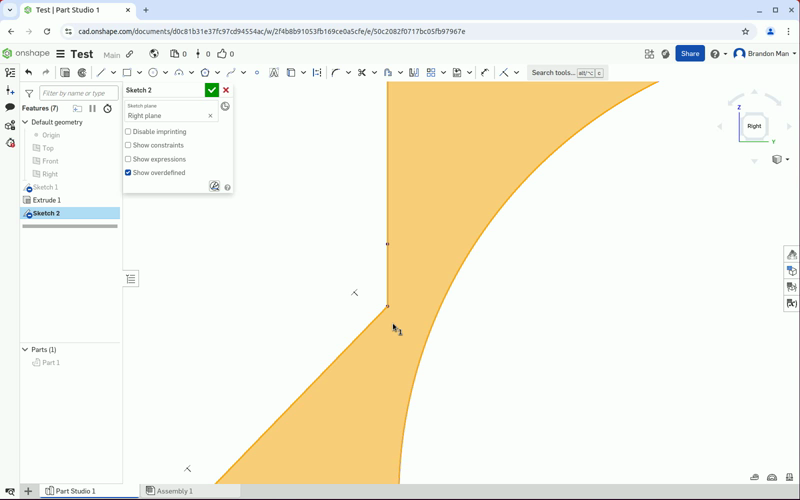
scroll(-6)
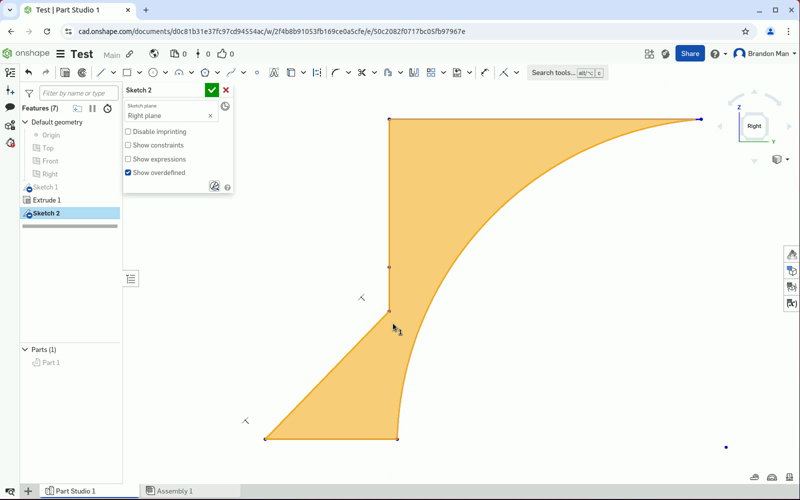
scroll(-6)
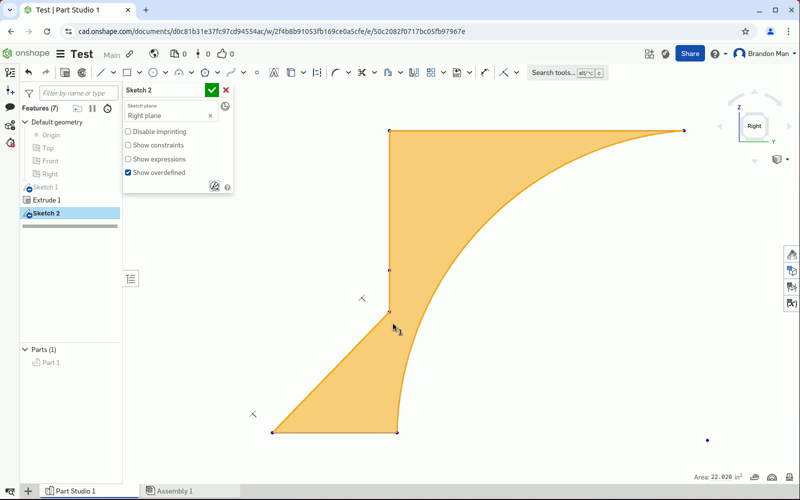
scroll(-6)
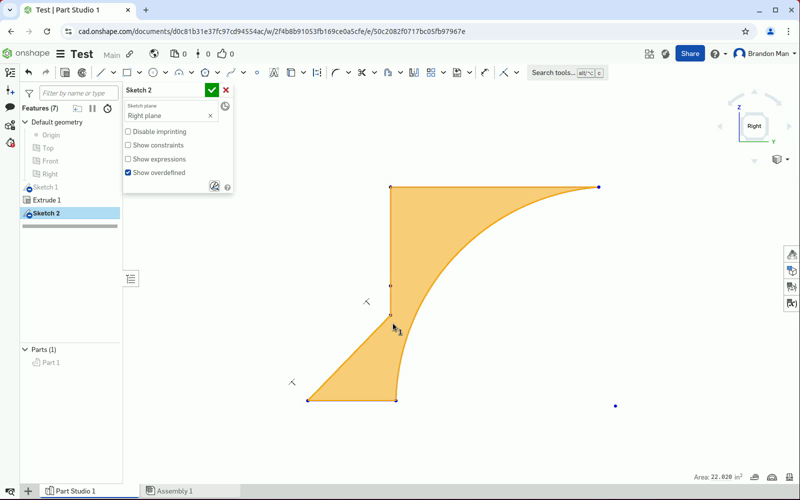
scroll(-6)
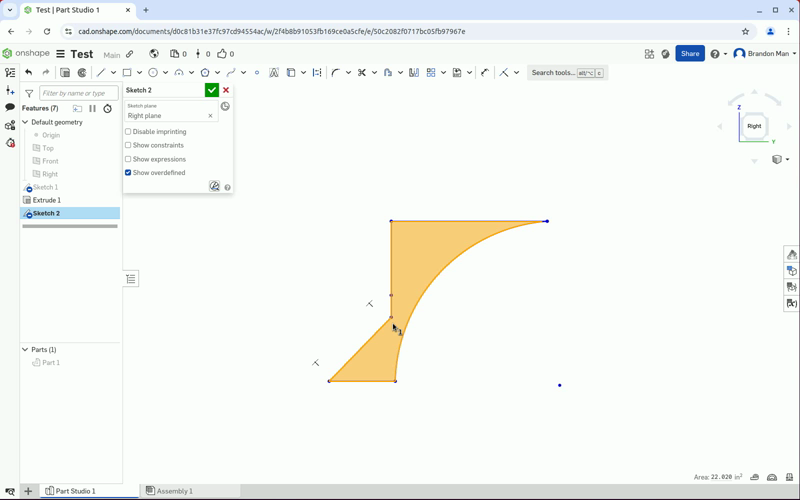
scroll(-6)
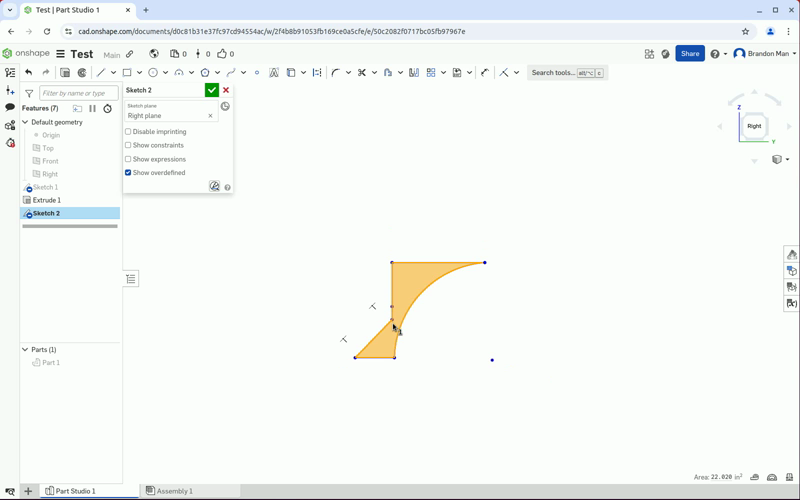
scroll(-6)
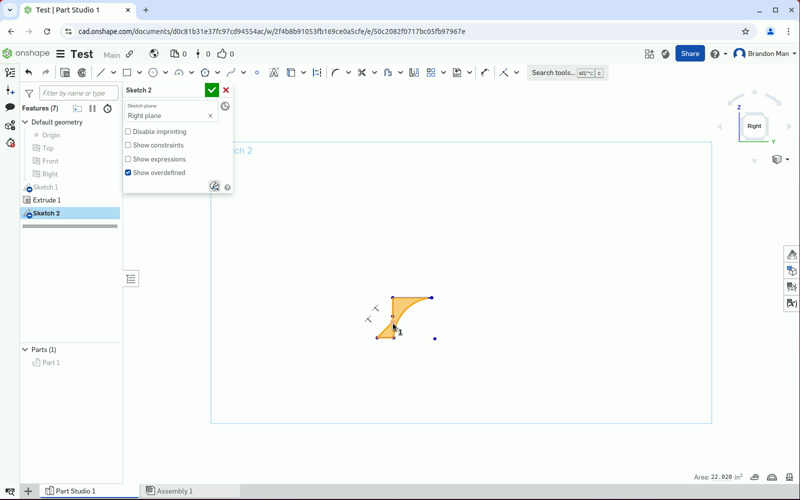
mouse_move(73, 352)
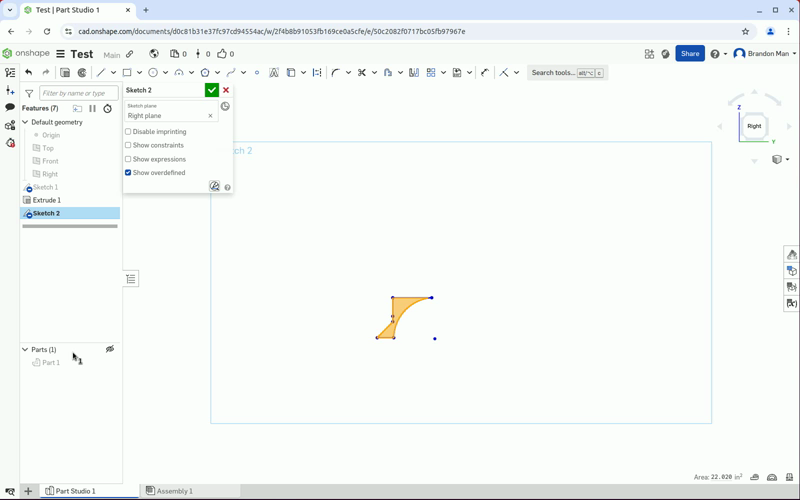
key(shift+y)
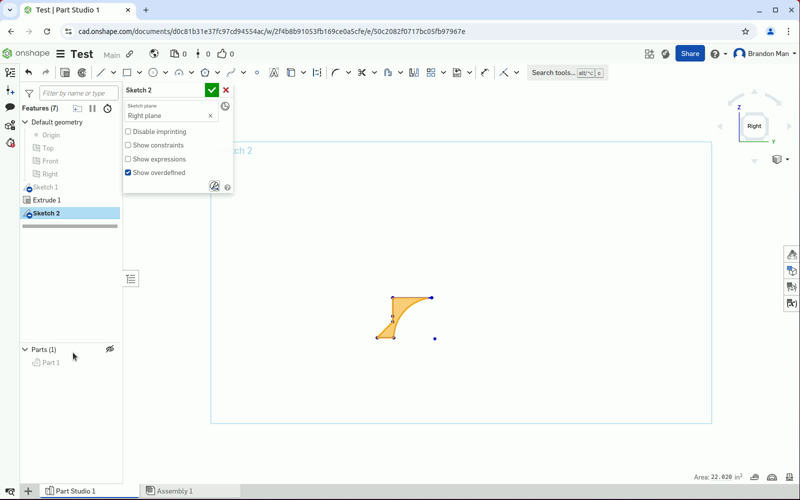
key(shift+e)
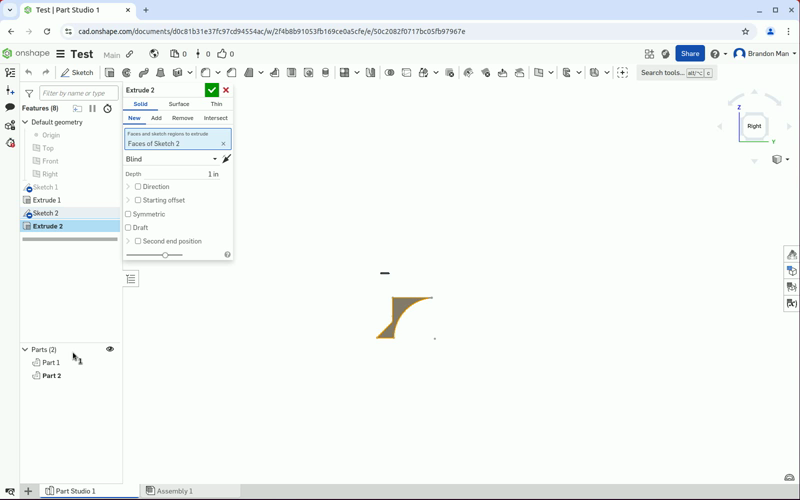
mouse_move(143, 106)
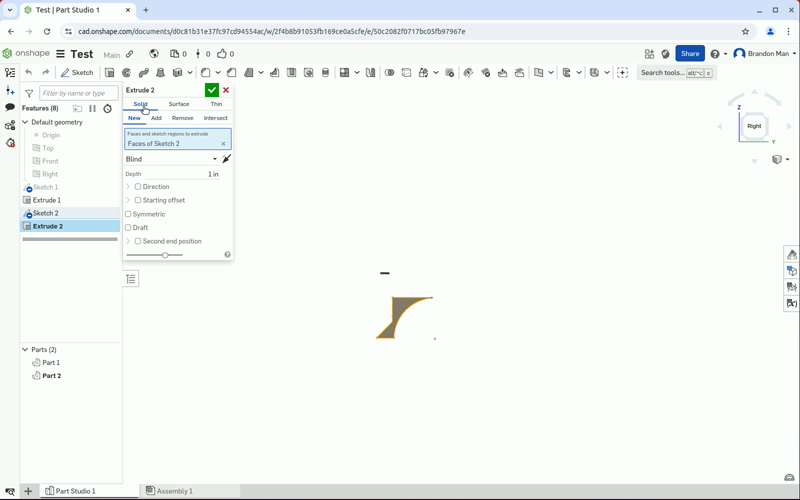
click(143, 106)
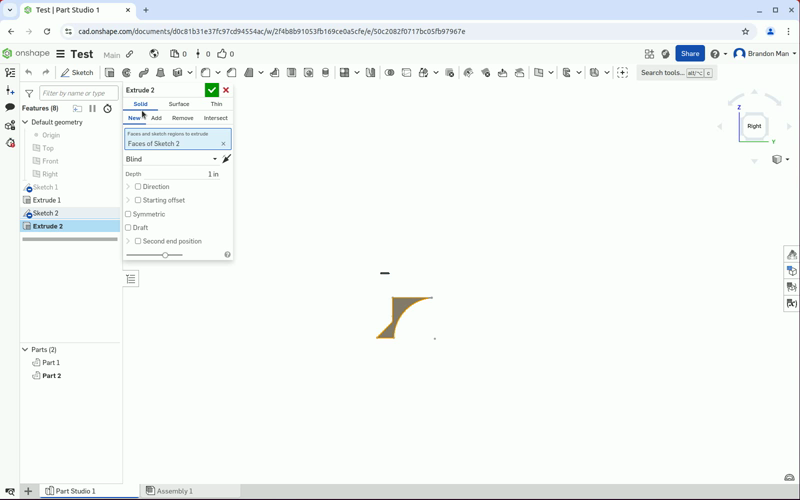
mouse_move(137, 120)
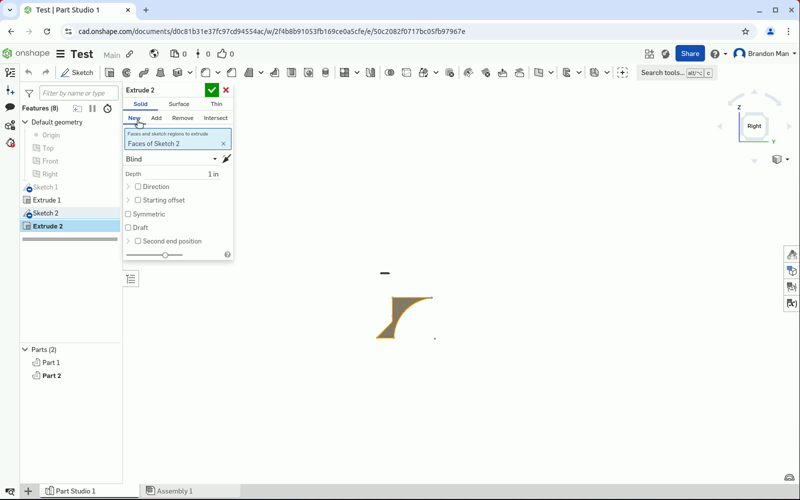
click(137, 120)
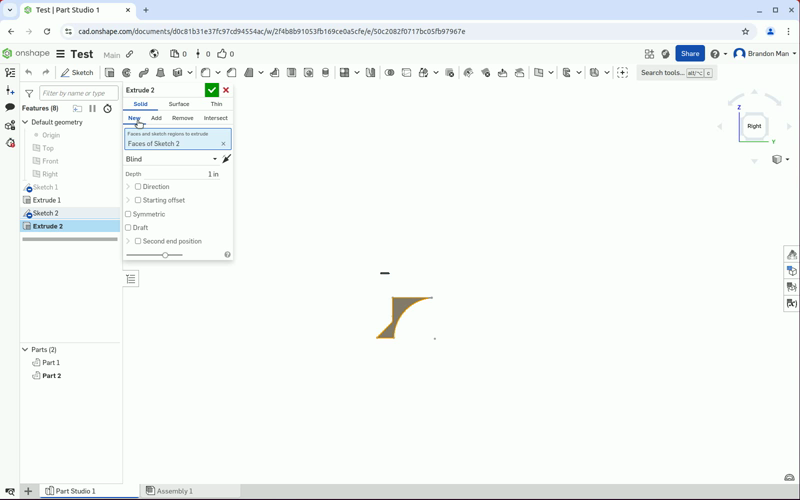
key(tab, 4)
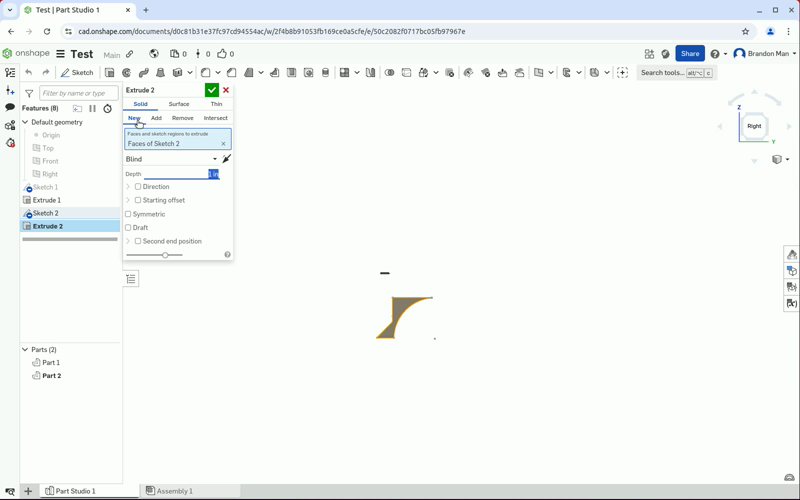
text(6.258)
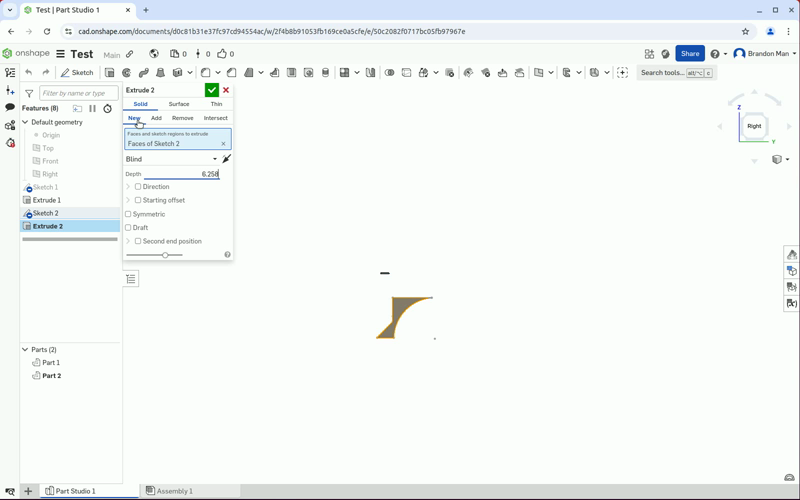
key(enter)
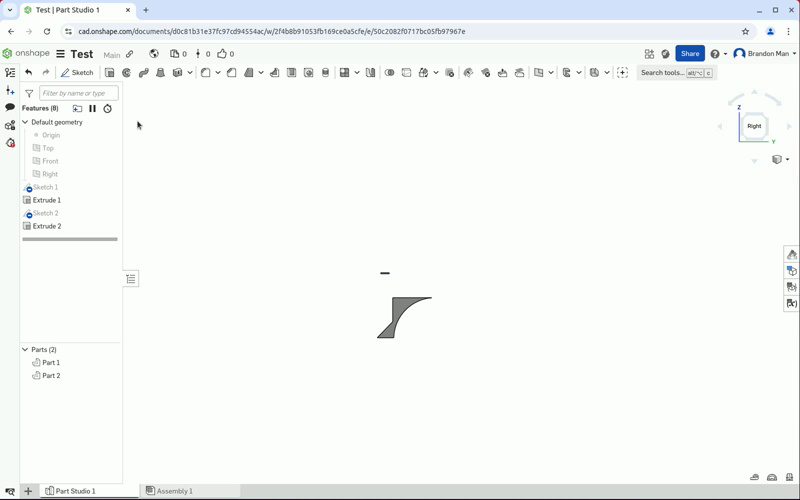
key(shift+h)
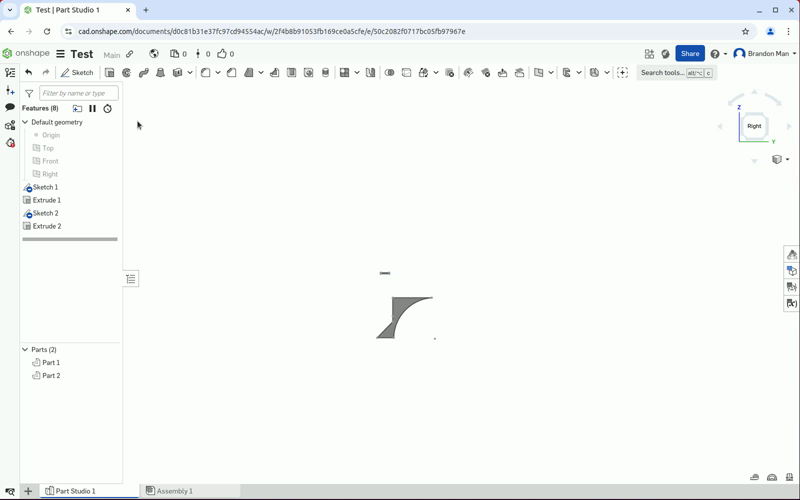
key(shift+h)
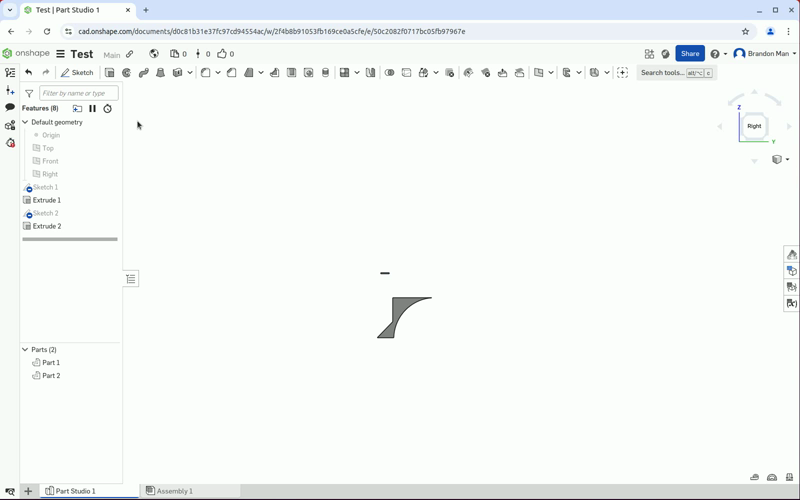
mouse_move(73, 189)
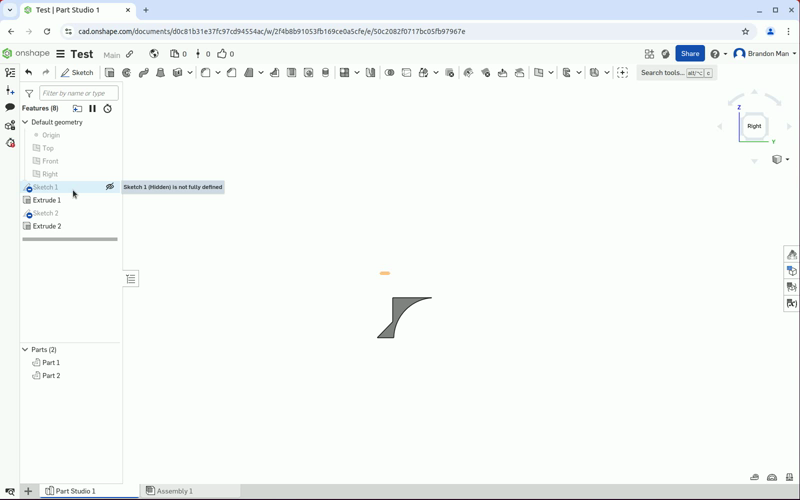
click(73, 189)
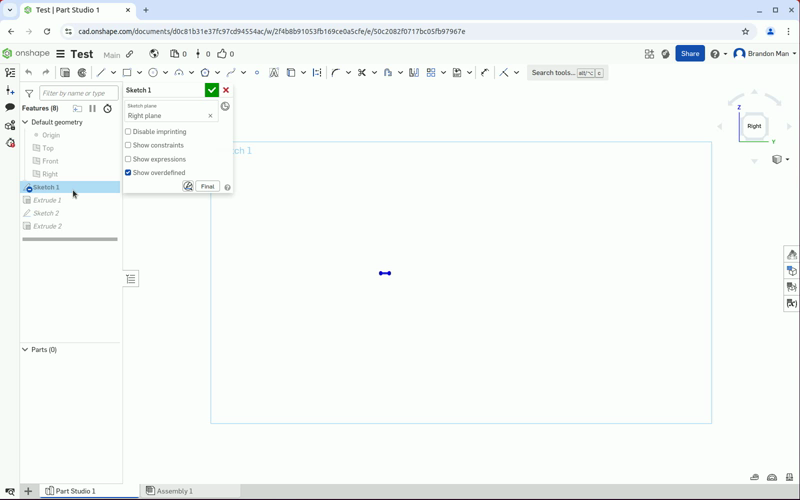
mouse_move(229, 92)
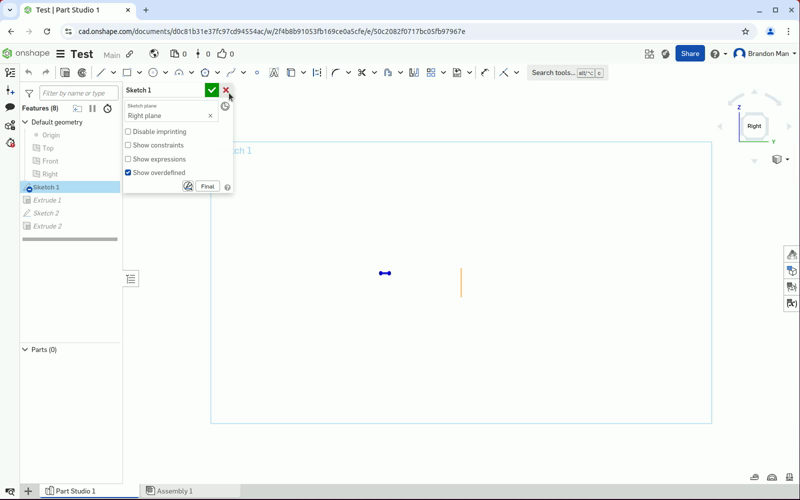
click(229, 92)
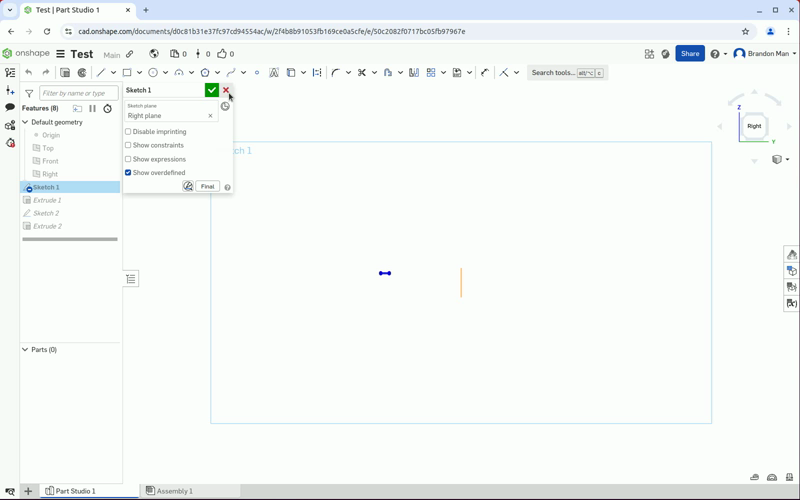
key(shift+s)
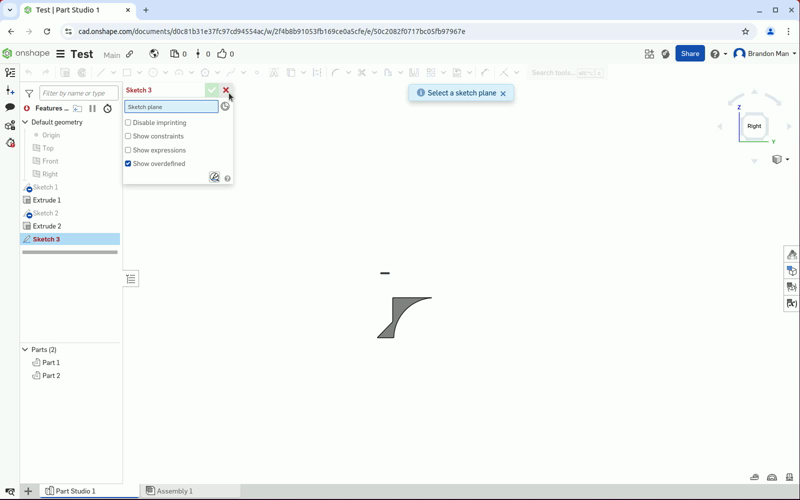
mouse_move(73, 176)
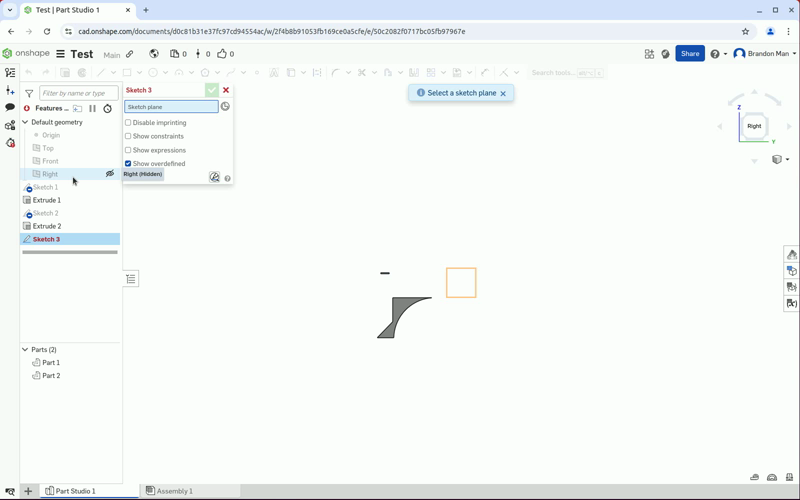
click(73, 176)
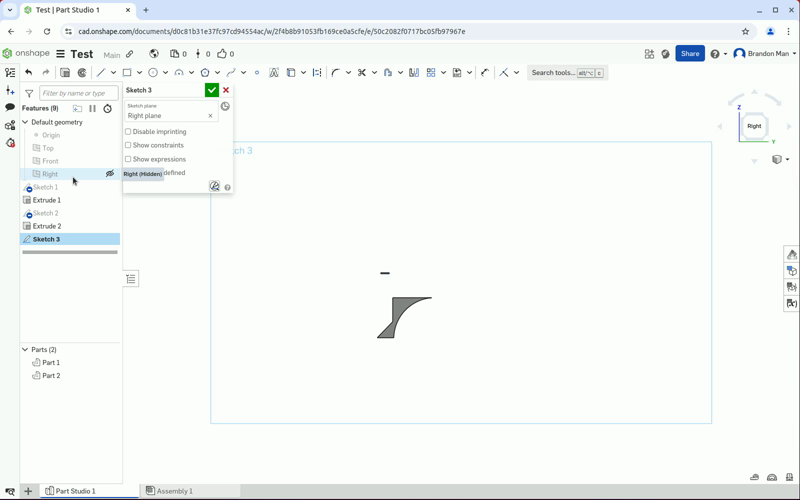
mouse_move(73, 352)
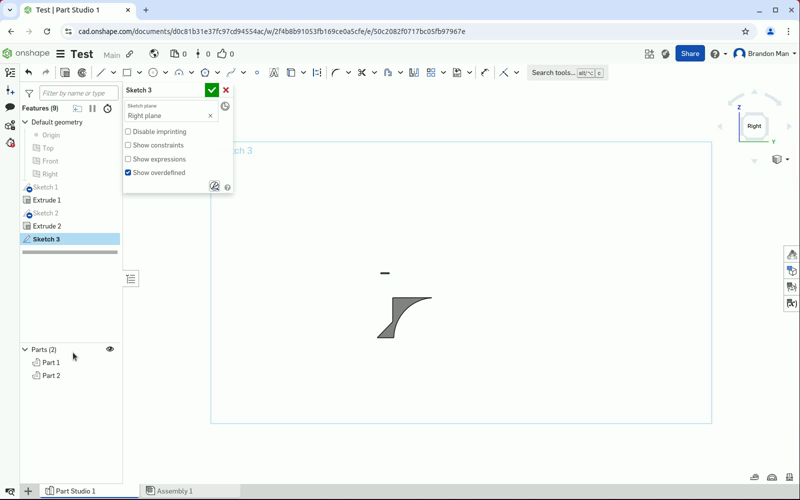
key(y)
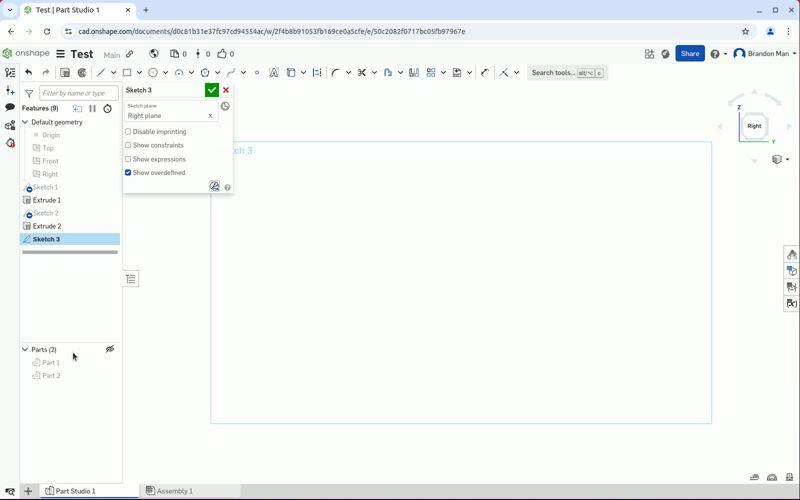
key(l)
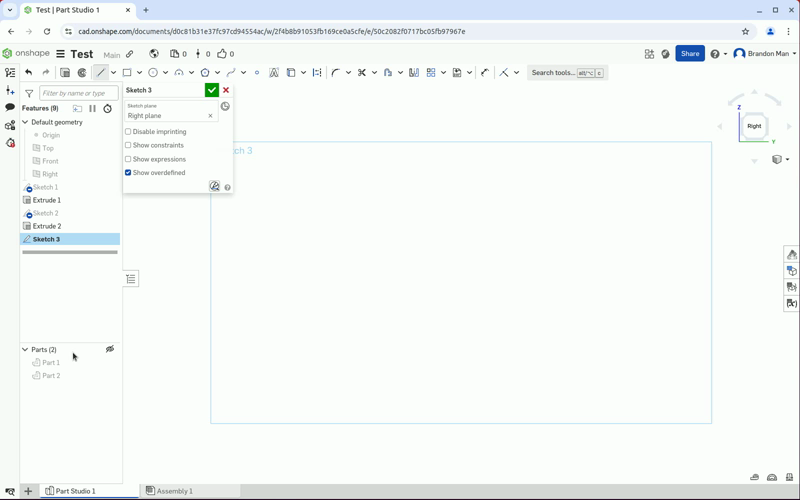
key_down(shift)
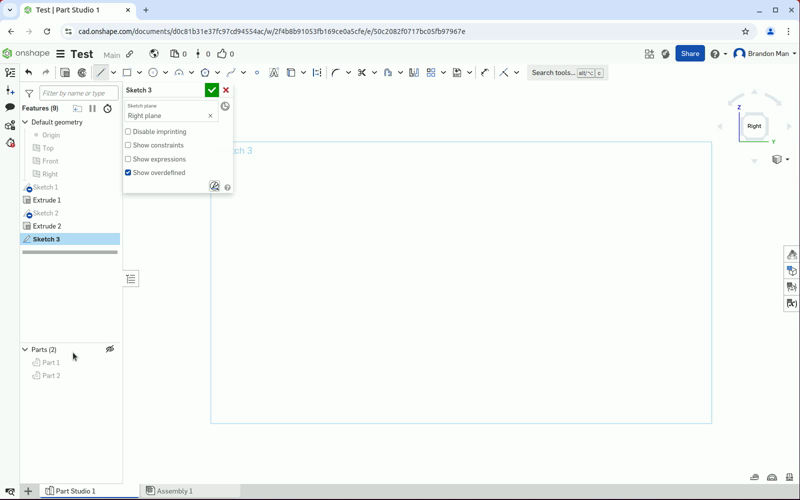
mouse_move(348, 294)
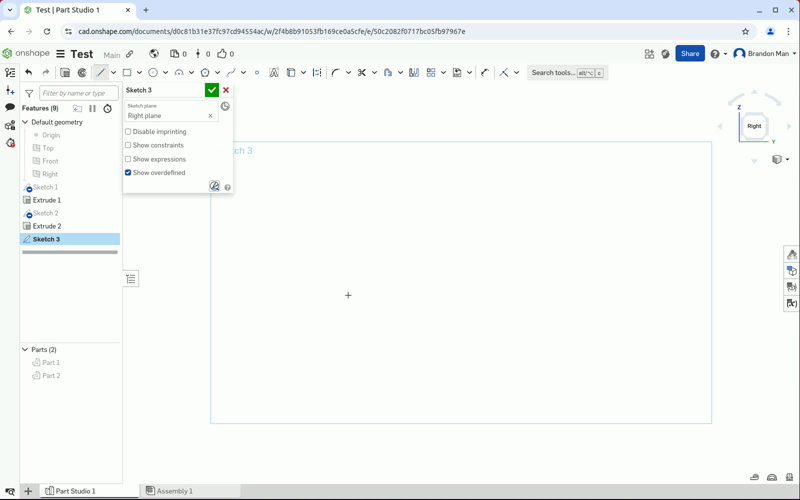
click(348, 294)
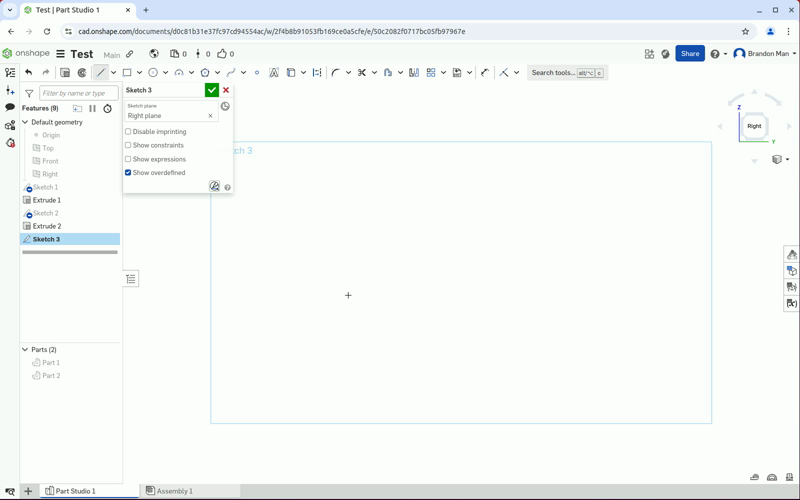
key_up(shift)
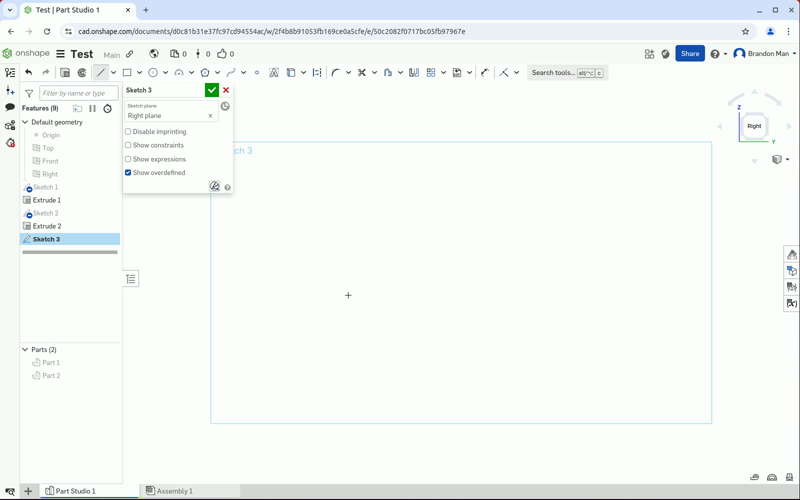
key_down(shift)
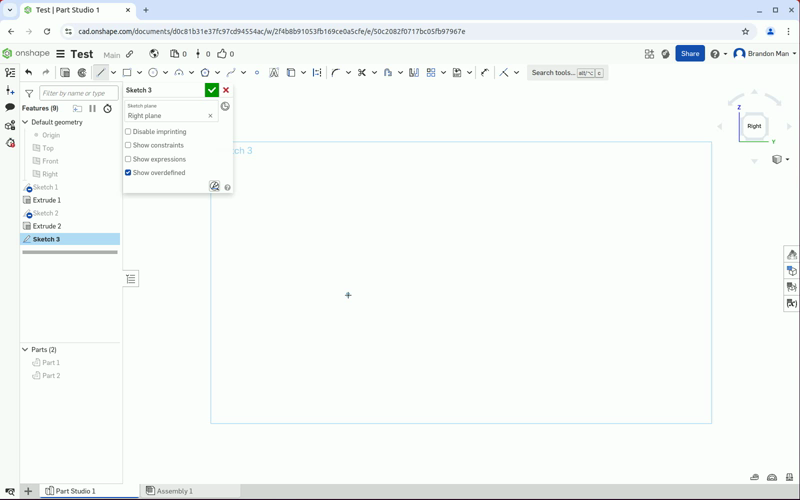
mouse_move(378, 294)
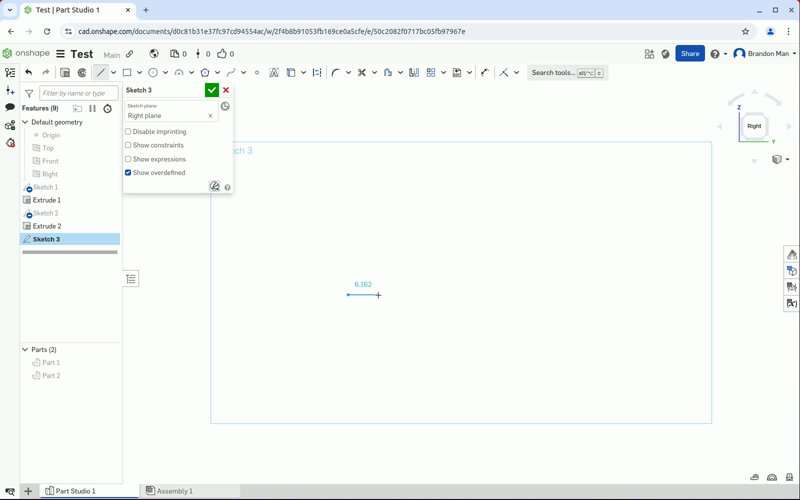
mouse_move(388, 322)
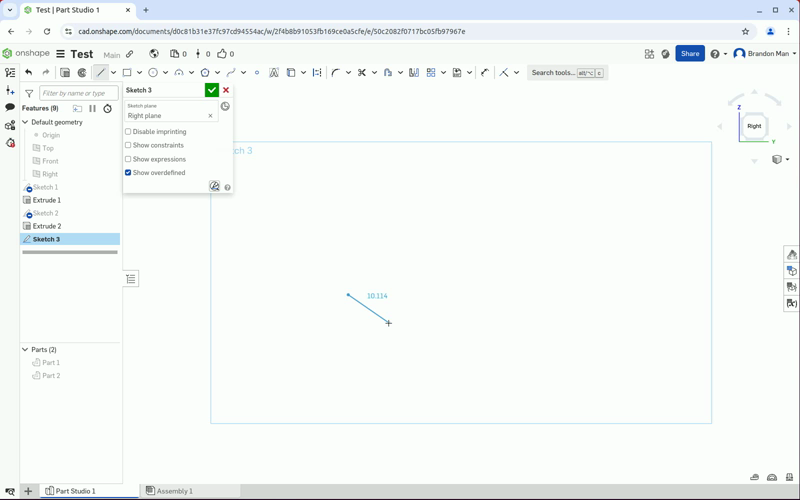
click(388, 322)
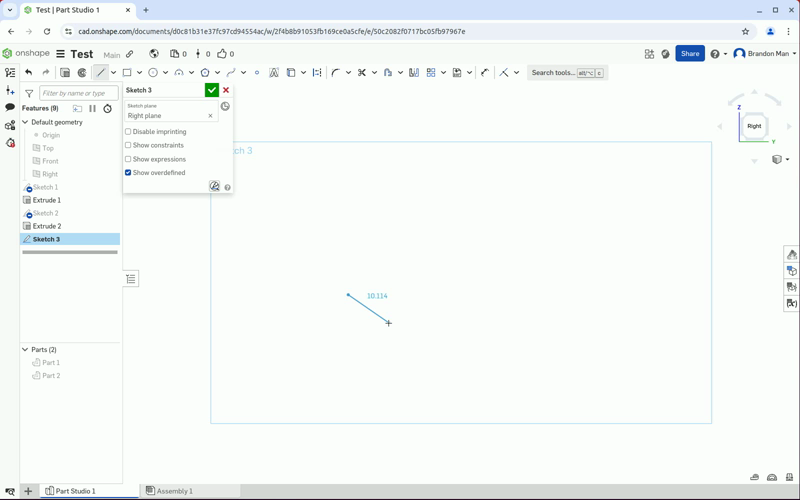
key_up(shift)
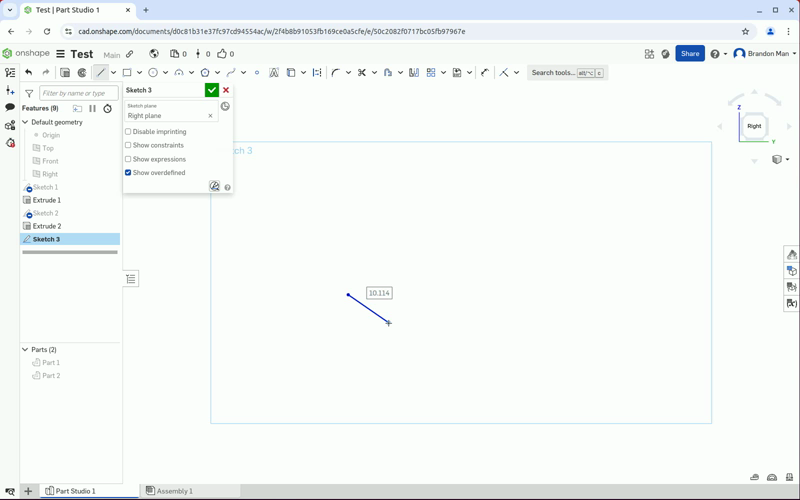
key_down(shift)
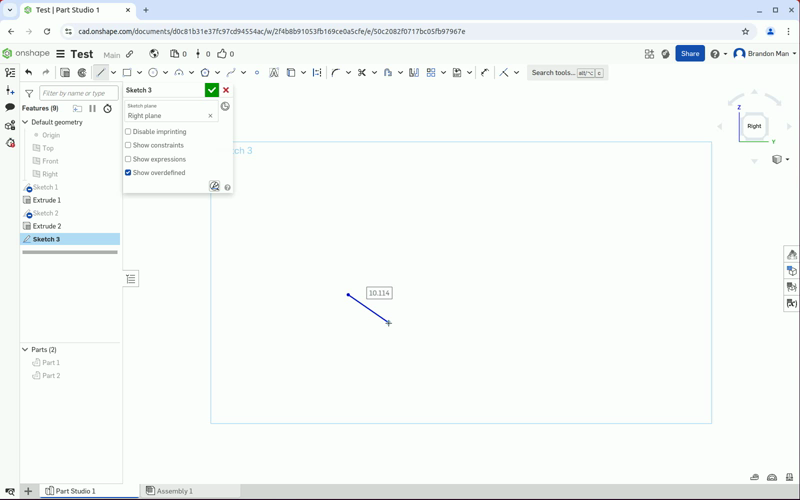
mouse_move(418, 322)
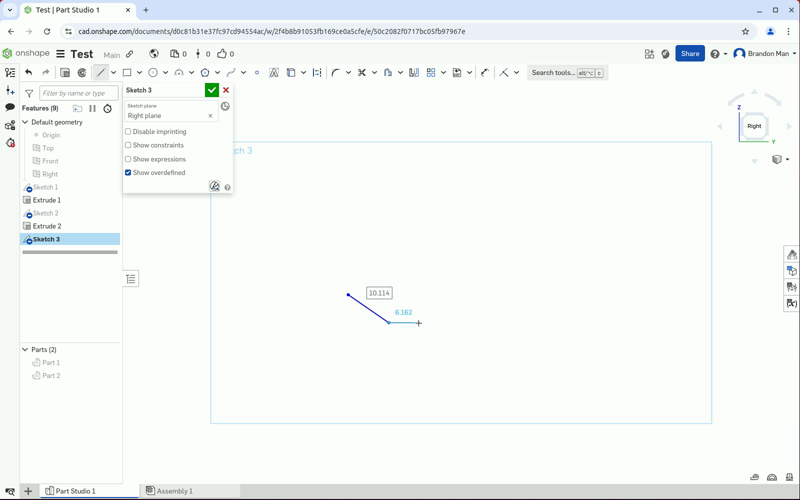
mouse_move(394, 322)
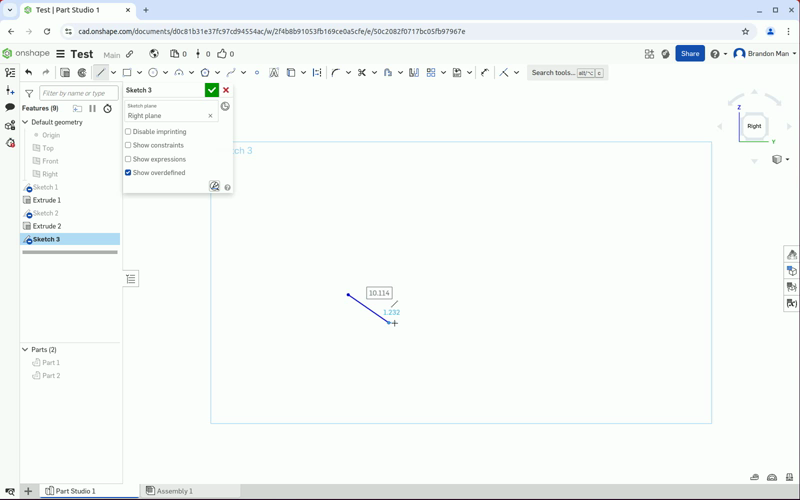
scroll(6)
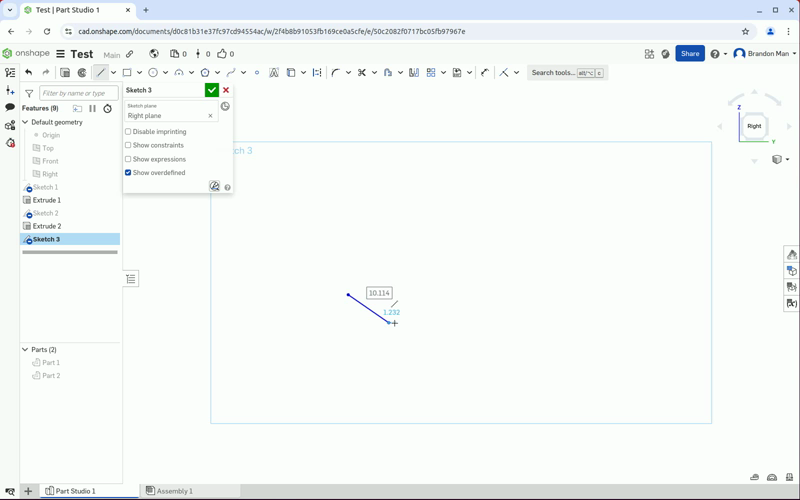
scroll(6)
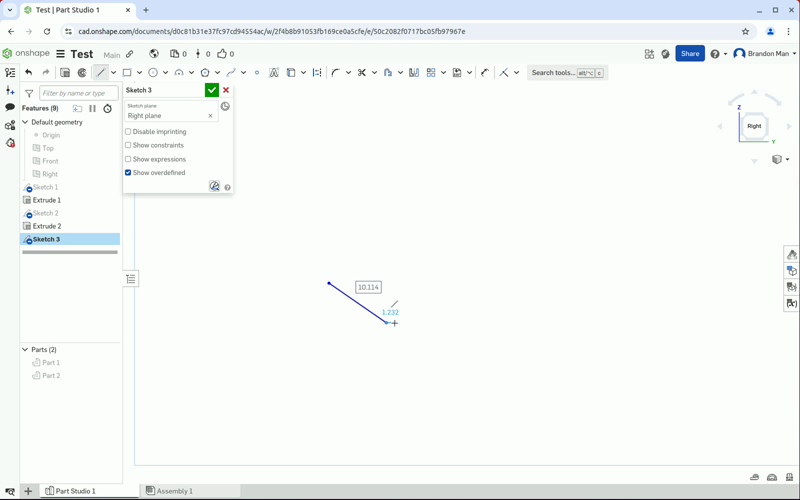
scroll(6)
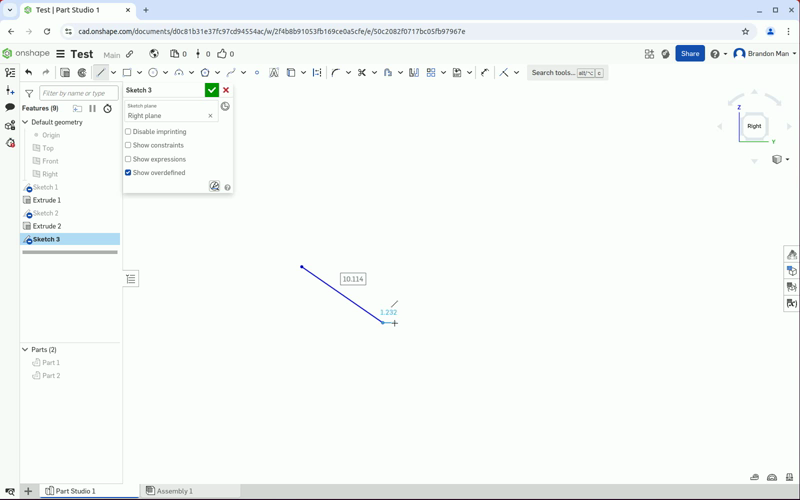
scroll(6)
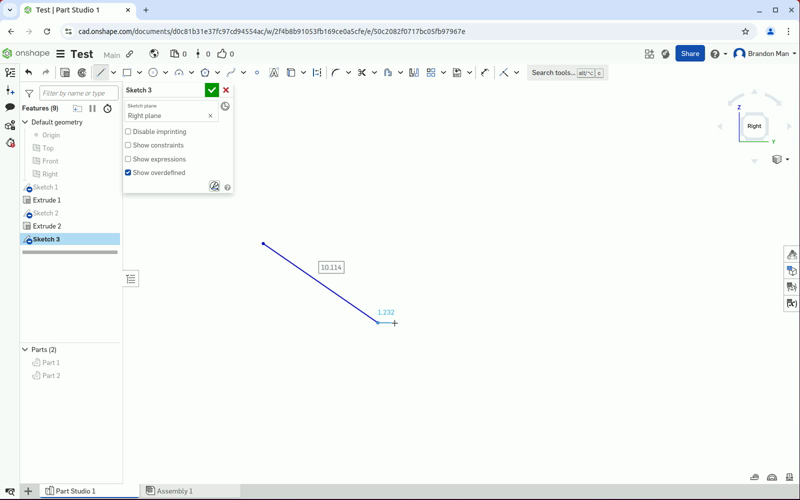
scroll(6)
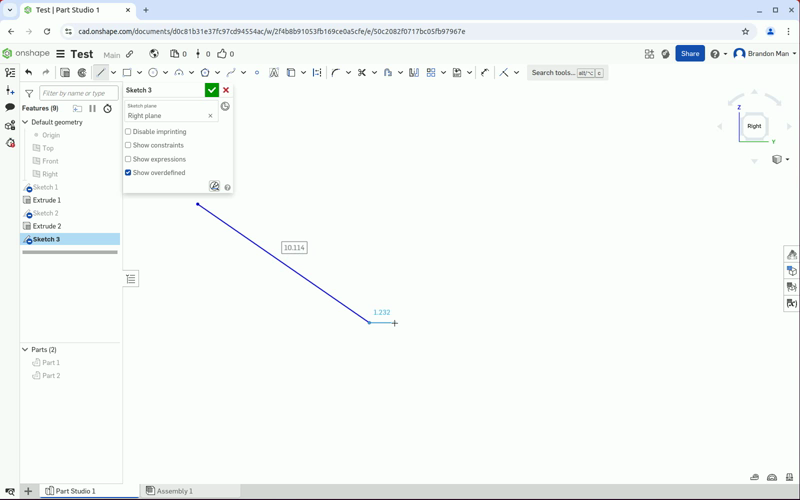
scroll(6)
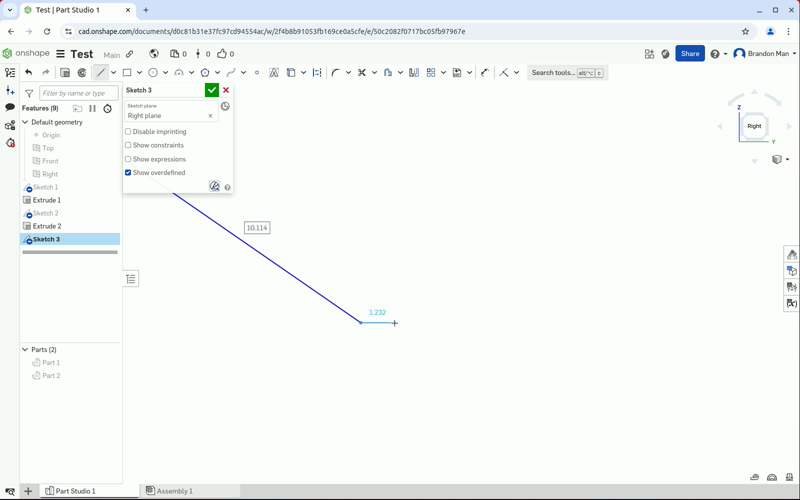
scroll(6)
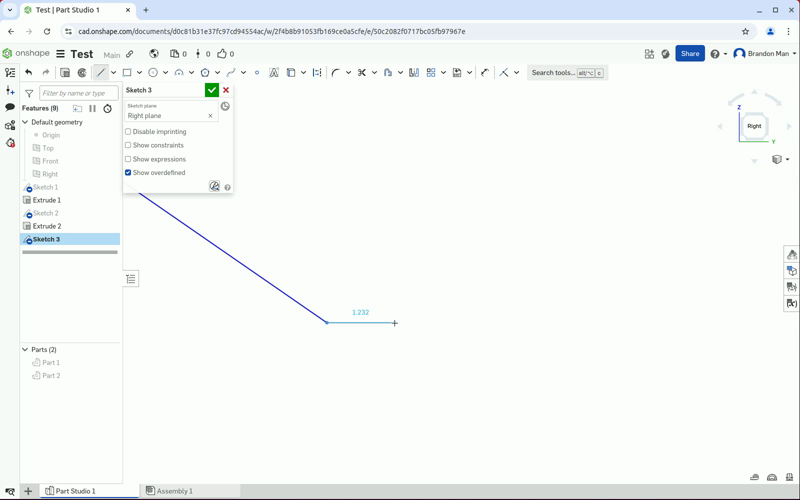
click(394, 322)
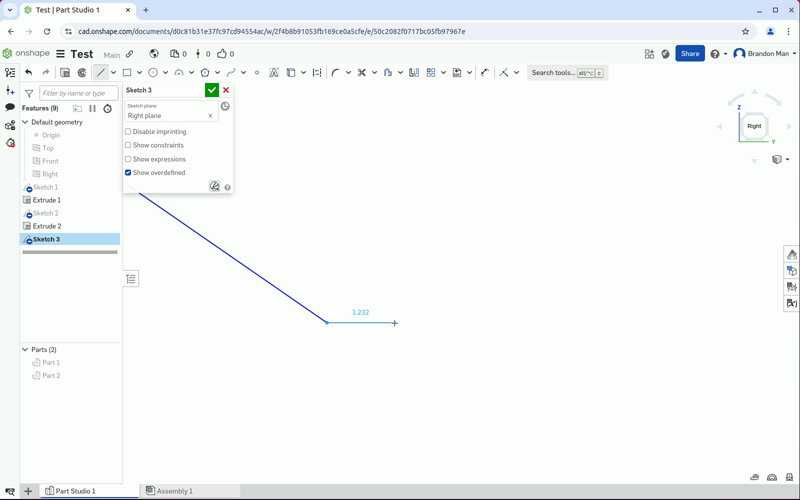
scroll(-6)
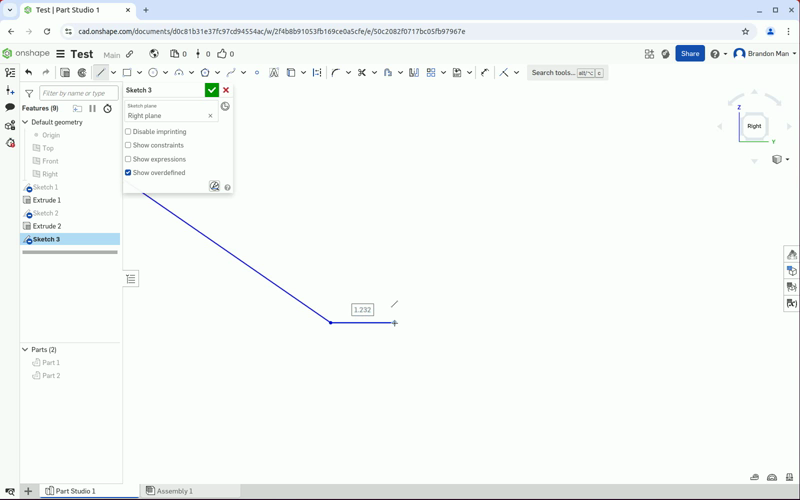
scroll(-6)
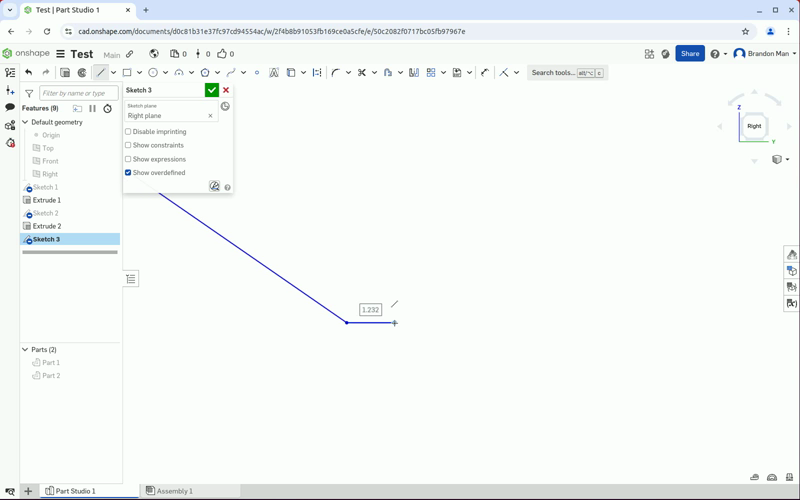
scroll(-6)
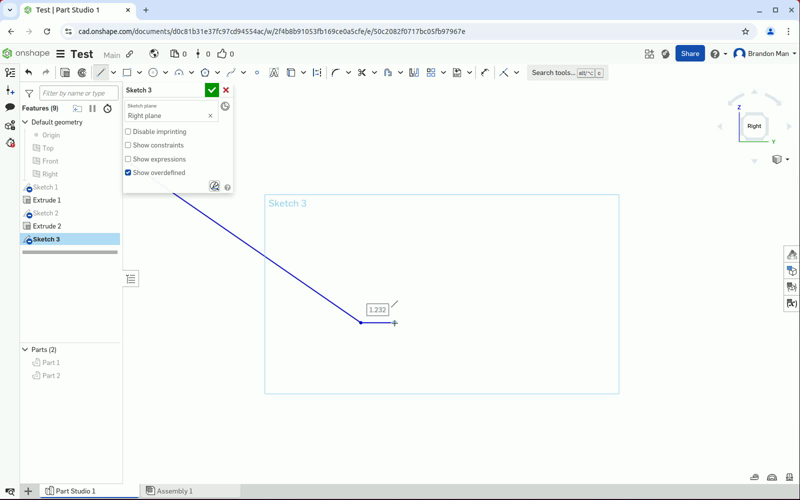
scroll(-6)
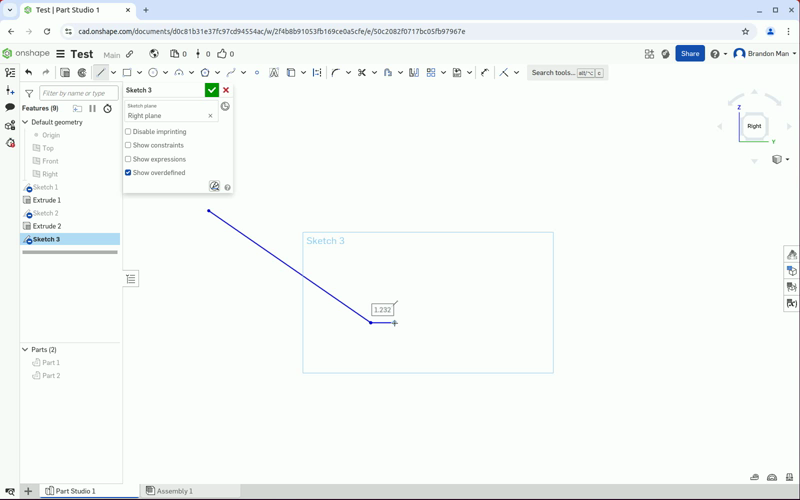
scroll(-6)
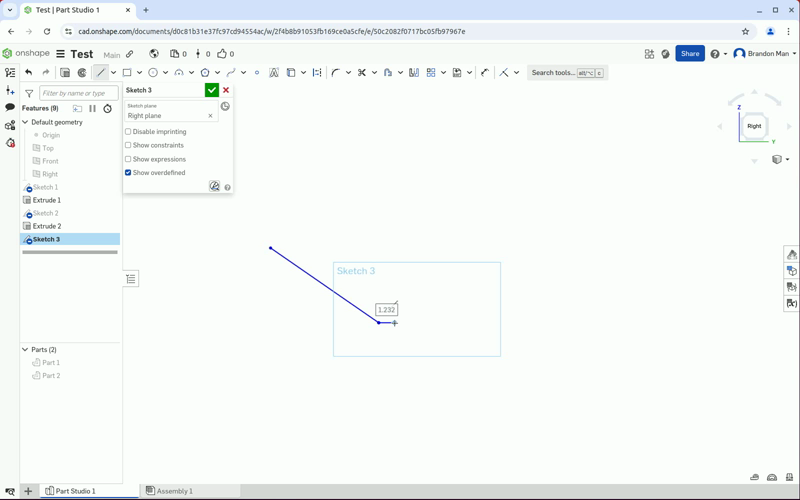
scroll(-6)
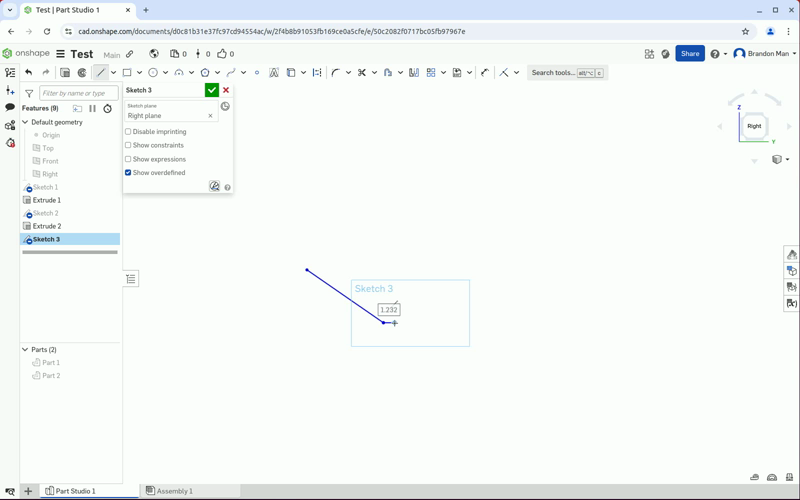
scroll(-6)
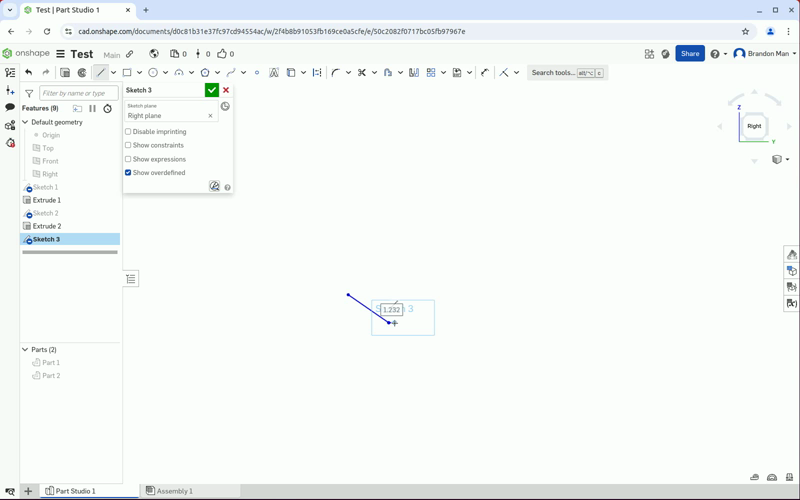
key_up(shift)
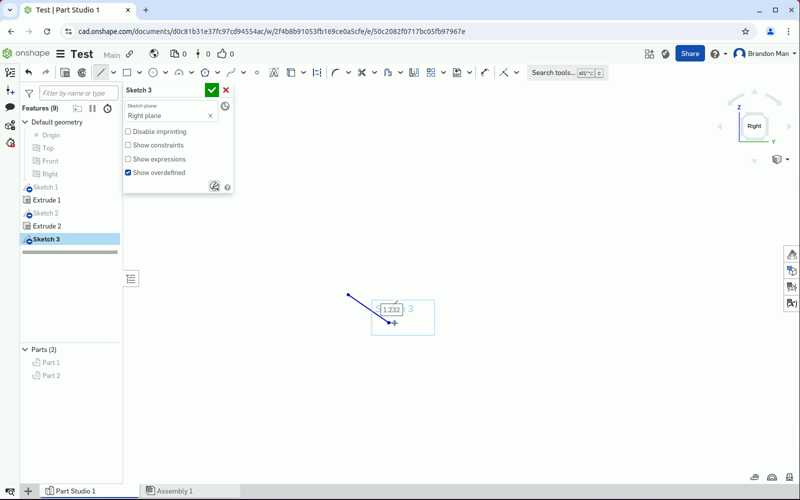
key_down(shift)
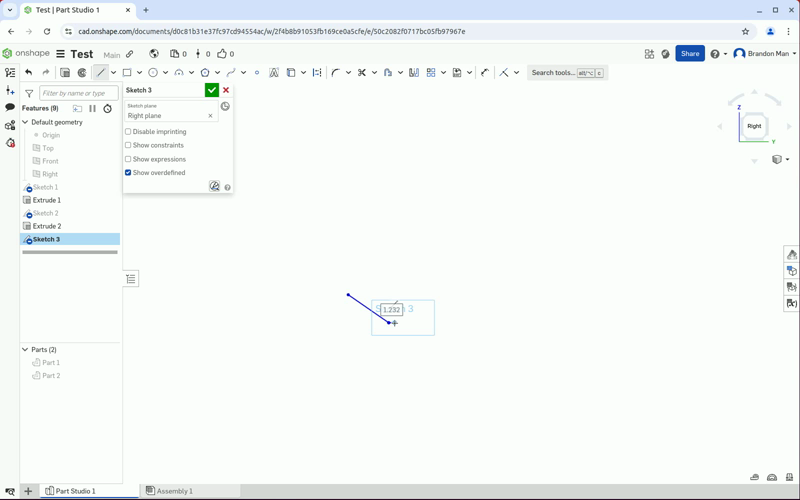
mouse_move(424, 322)
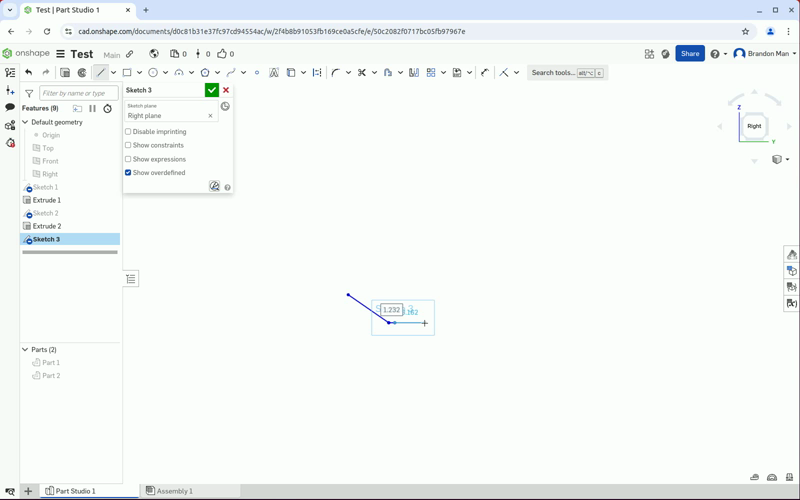
mouse_move(394, 317)
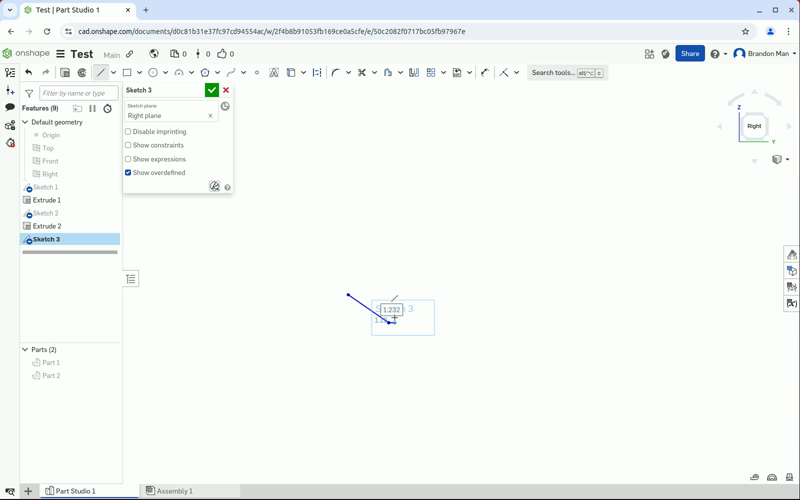
scroll(6)
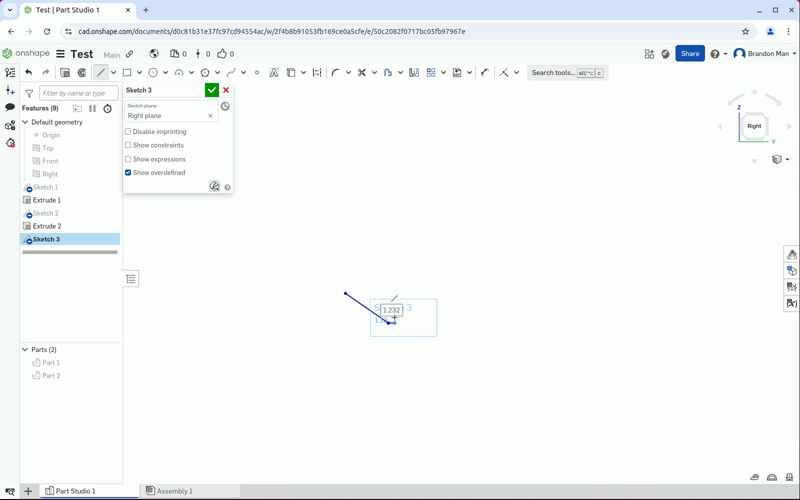
scroll(6)
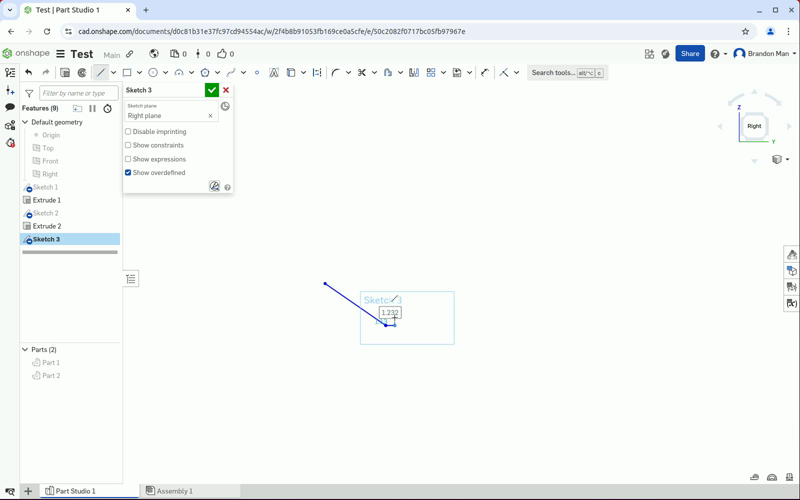
scroll(6)
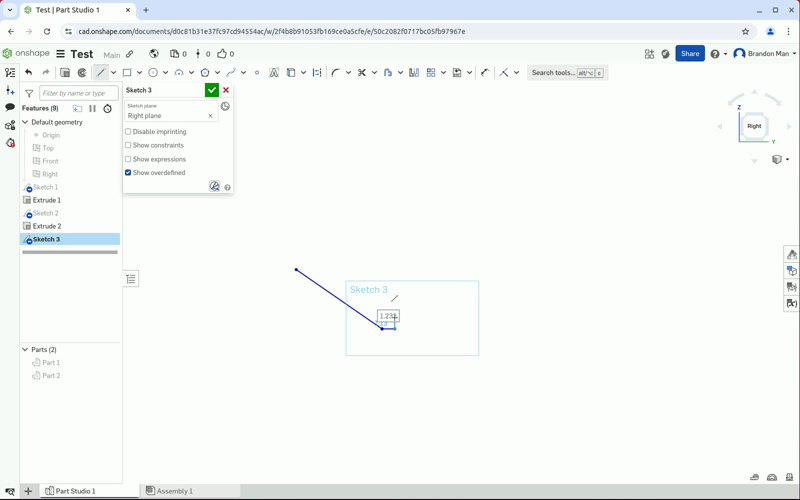
scroll(6)
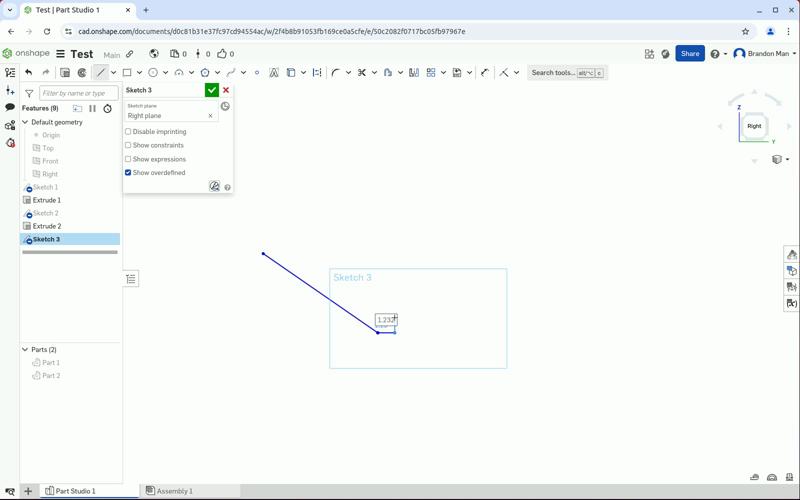
scroll(6)
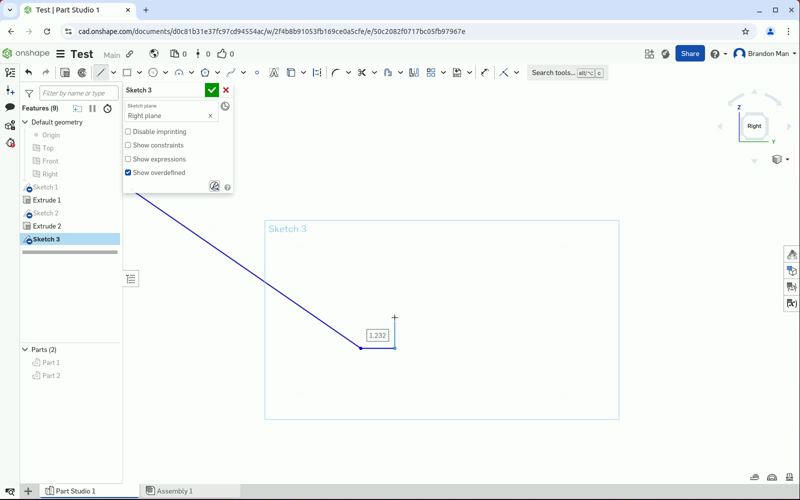
scroll(6)
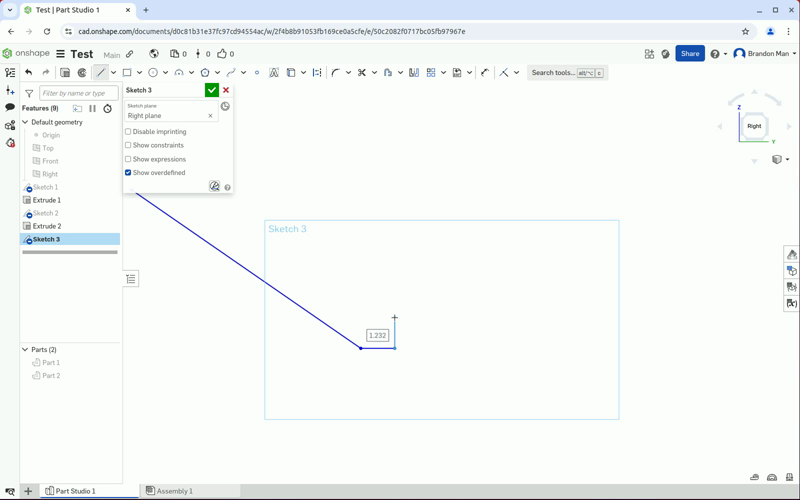
scroll(6)
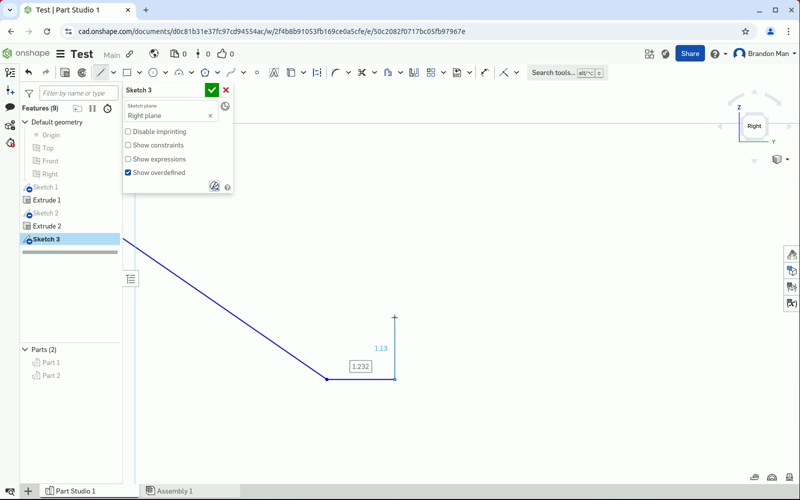
click(394, 317)
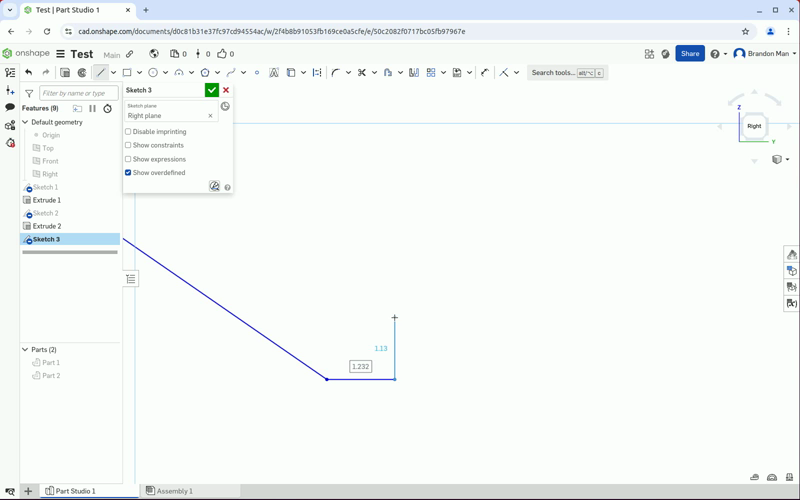
scroll(-6)
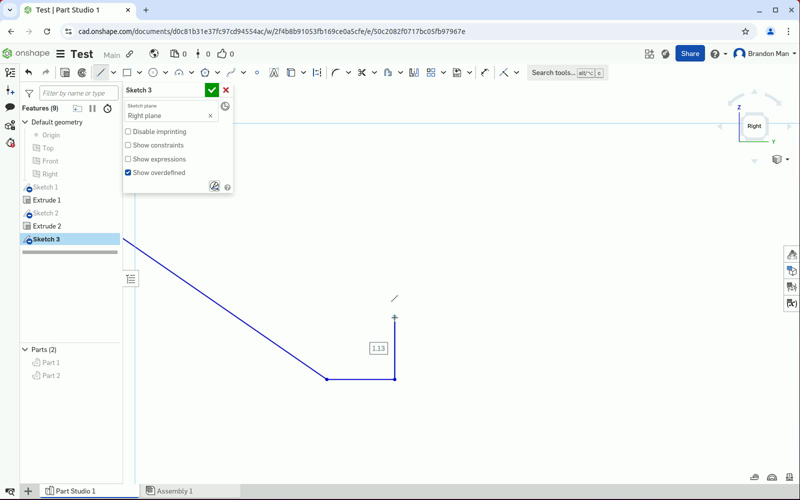
scroll(-6)
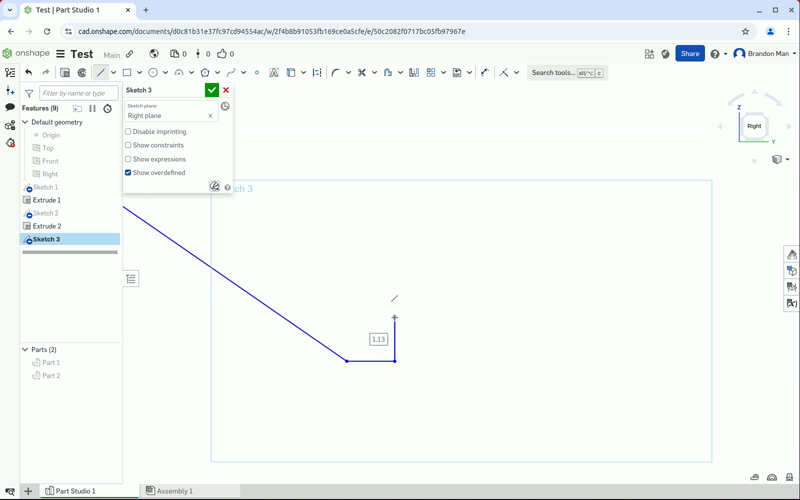
scroll(-6)
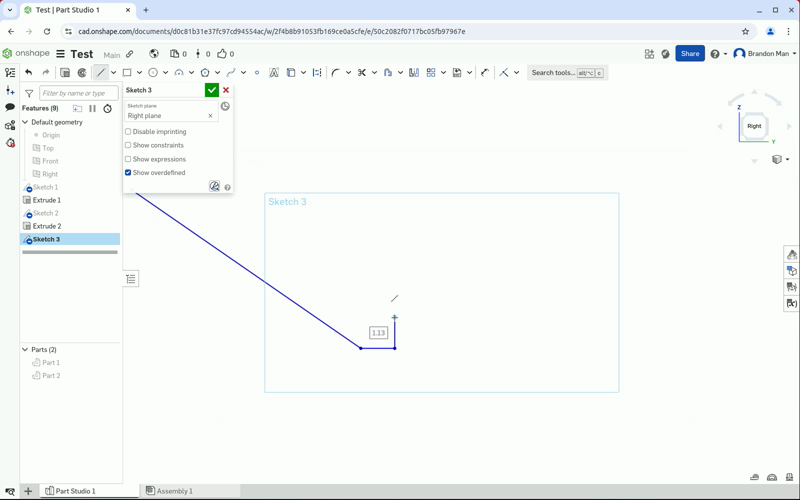
scroll(-6)
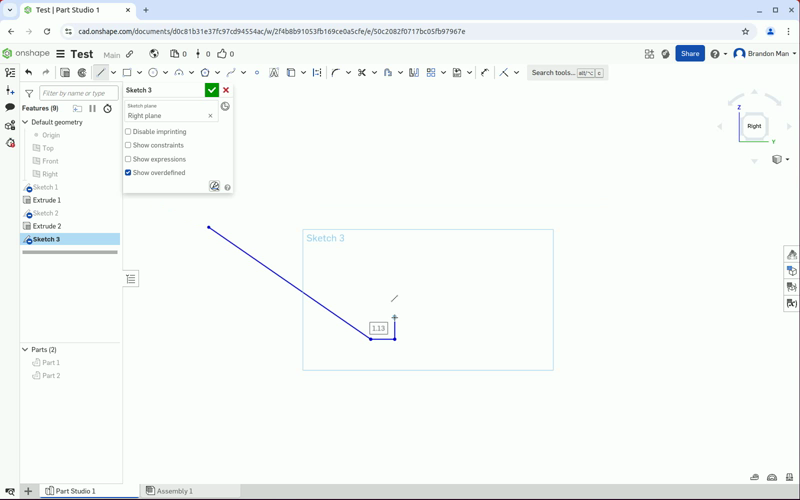
scroll(-6)
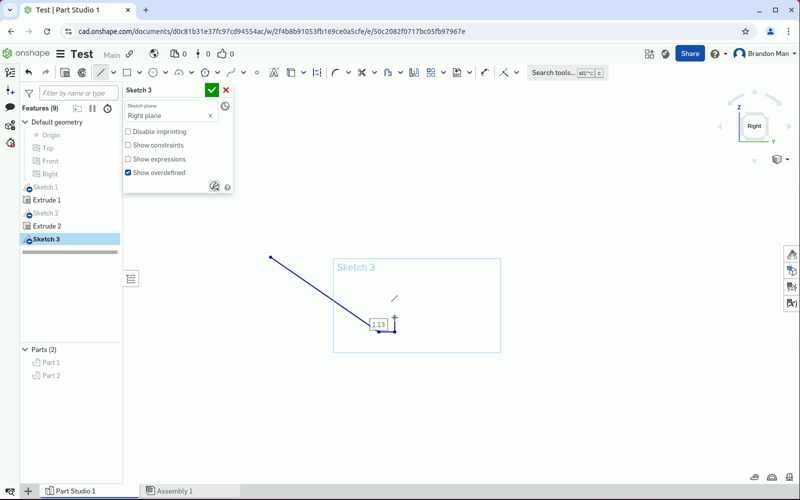
scroll(-6)
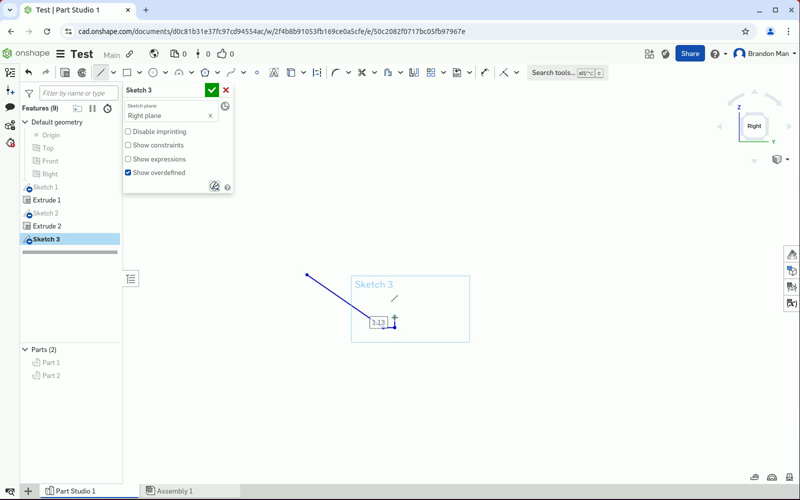
scroll(-6)
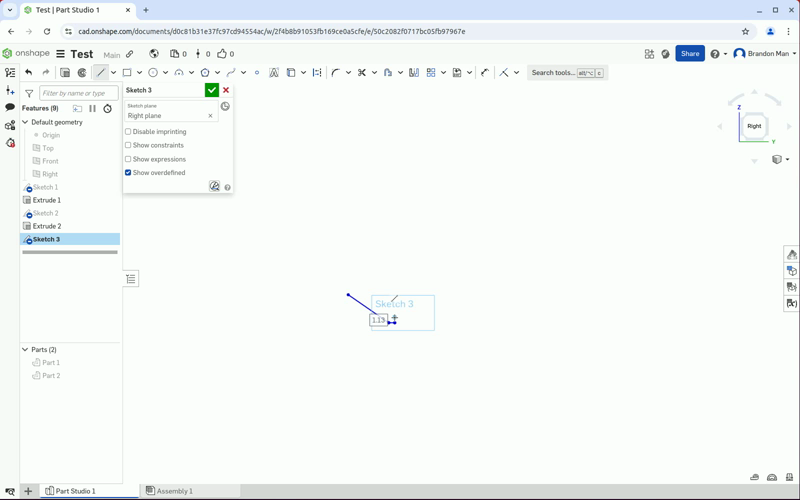
key_up(shift)
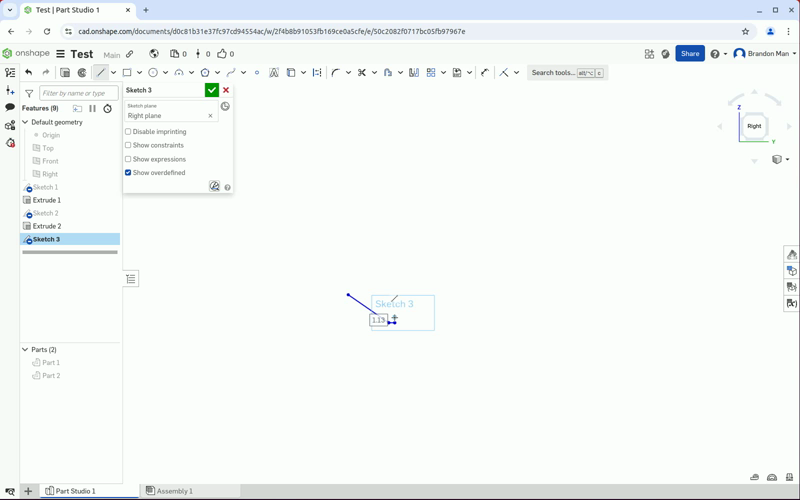
key_down(shift)
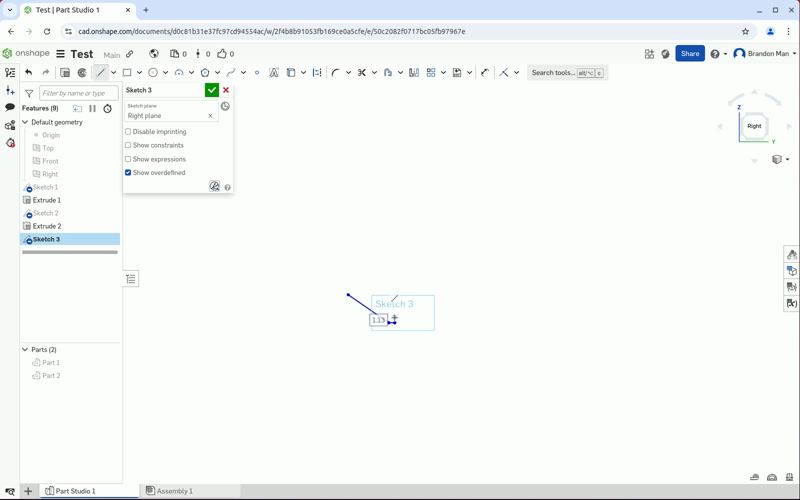
mouse_move(424, 317)
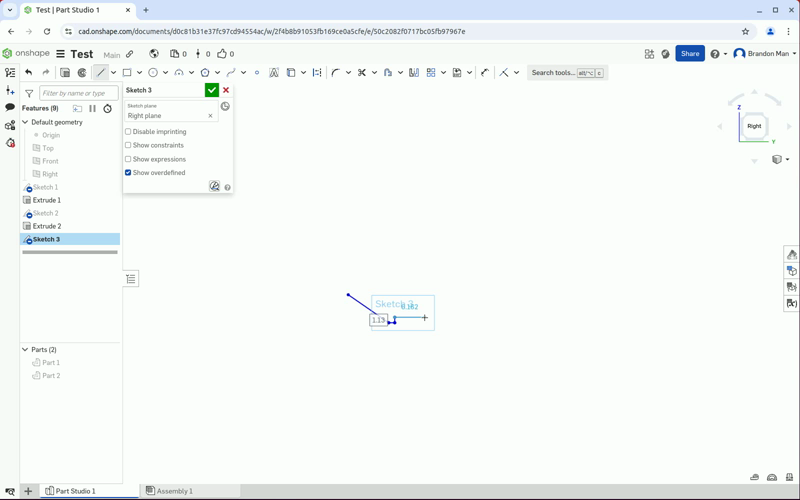
mouse_move(394, 297)
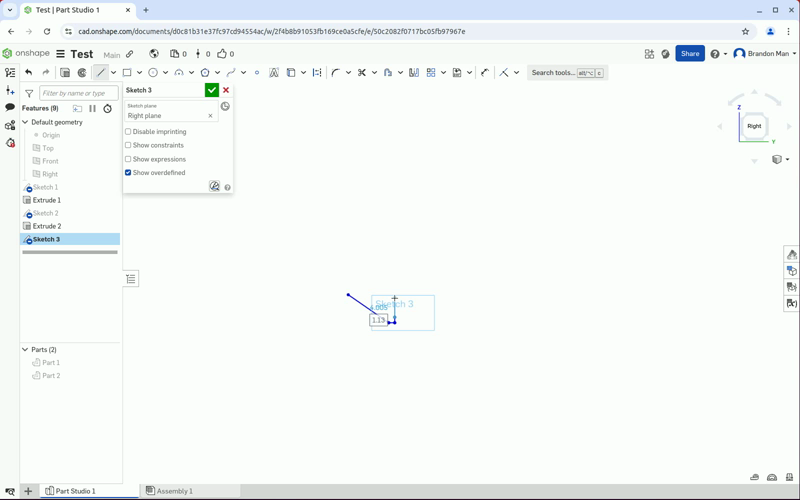
click(394, 297)
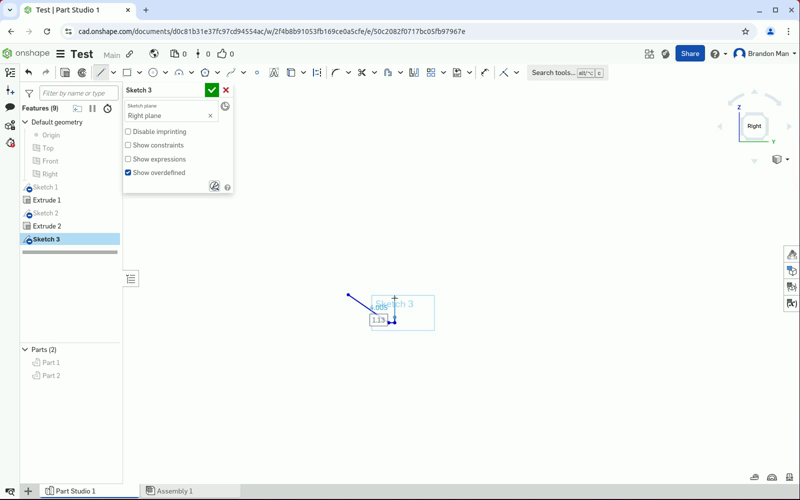
key_up(shift)
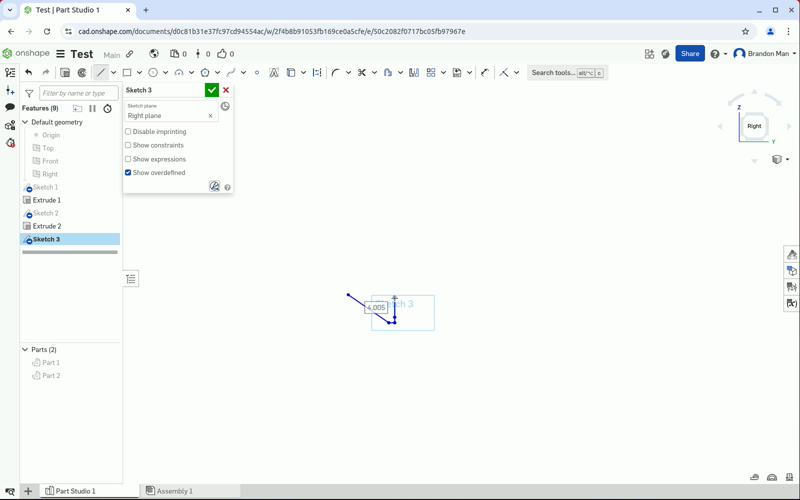
key_down(shift)
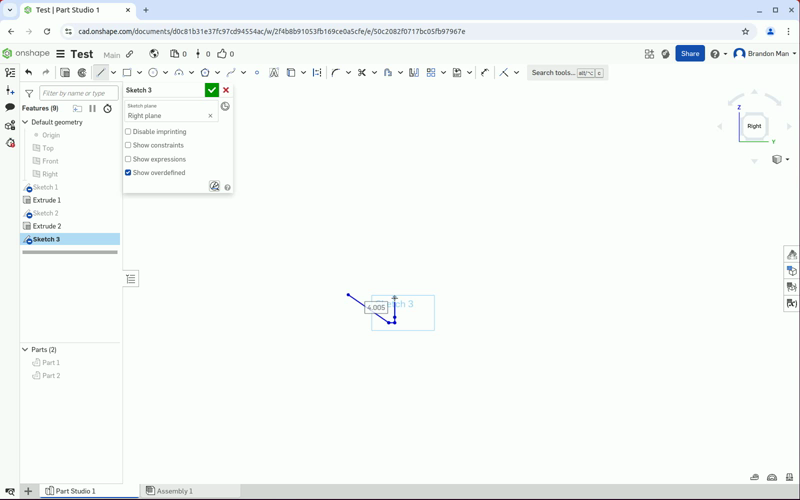
mouse_move(424, 297)
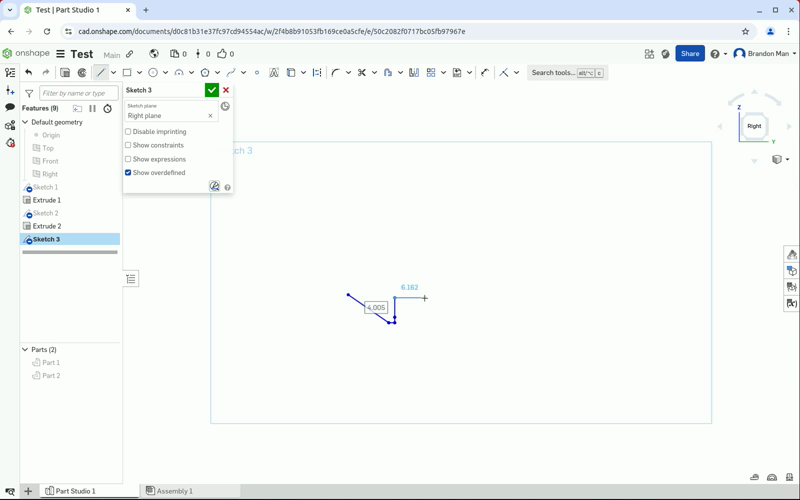
mouse_move(348, 274)
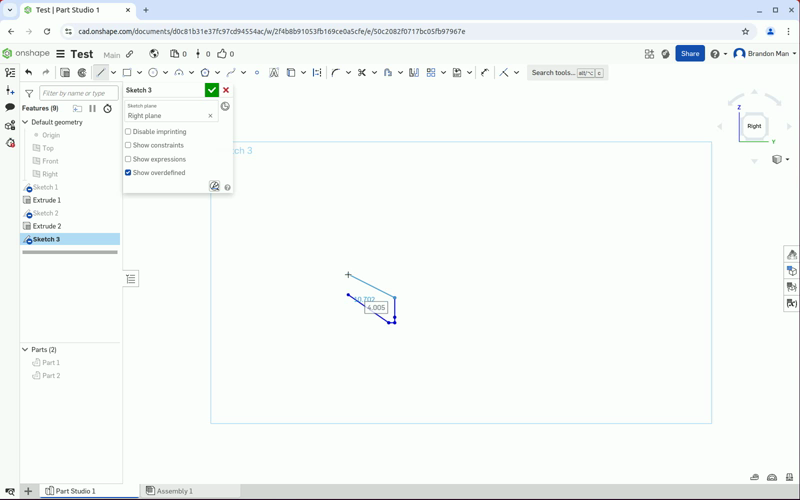
click(348, 274)
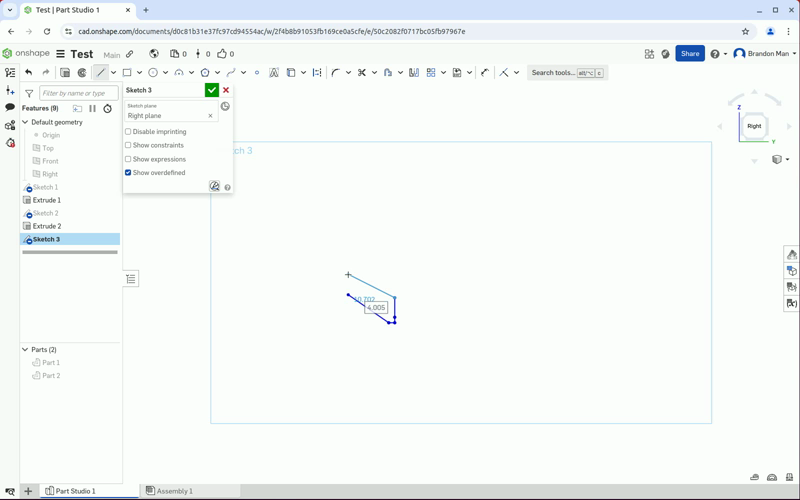
key_up(shift)
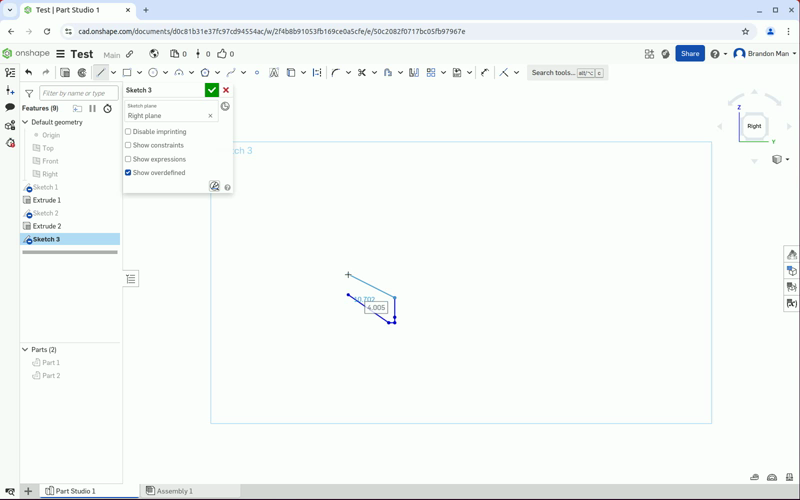
mouse_move(378, 274)
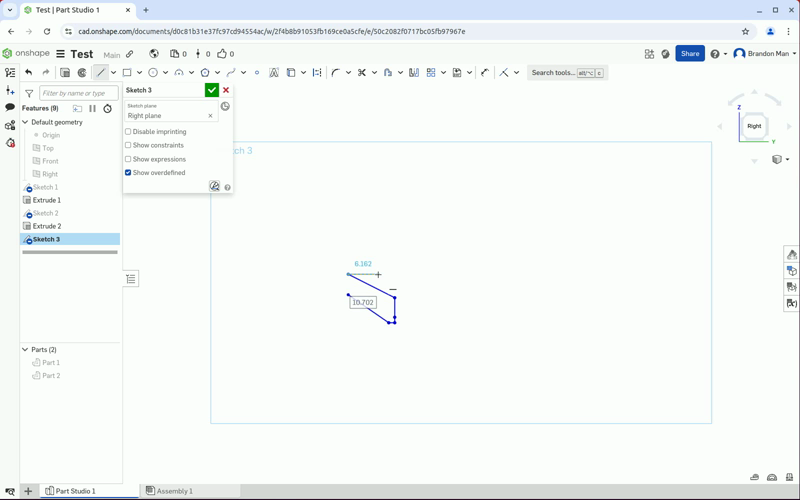
key_down(shift)
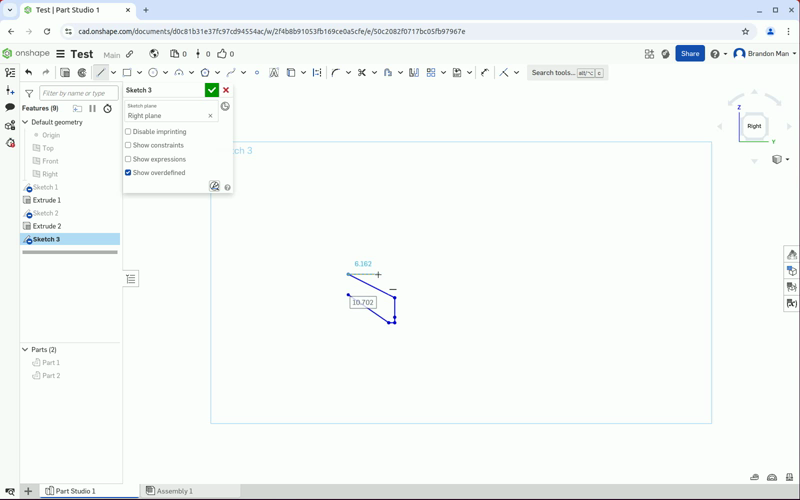
mouse_move(348, 294)
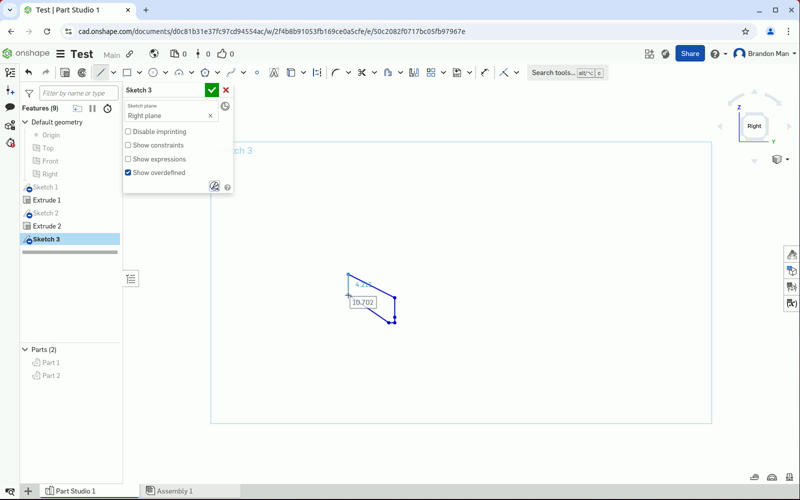
key_up(shift)
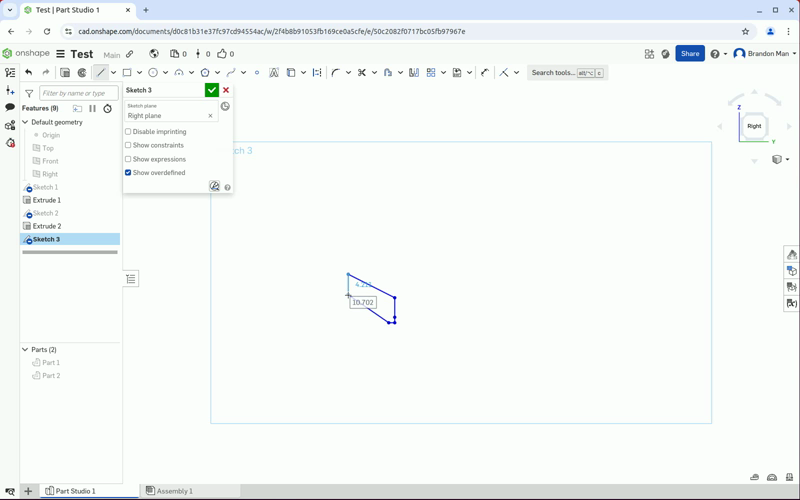
click(348, 294)
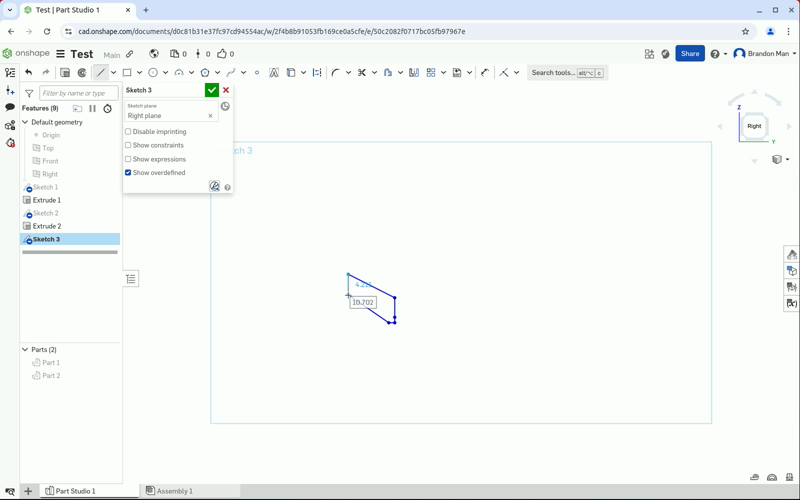
key(esc)
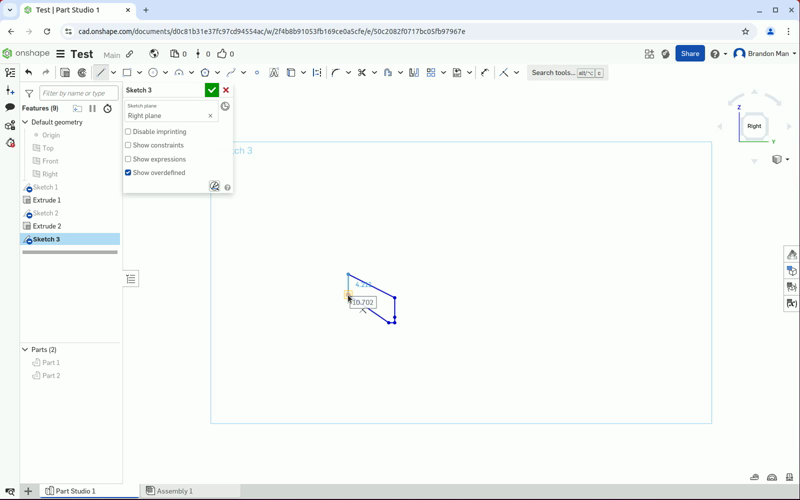
mouse_move(365, 285)
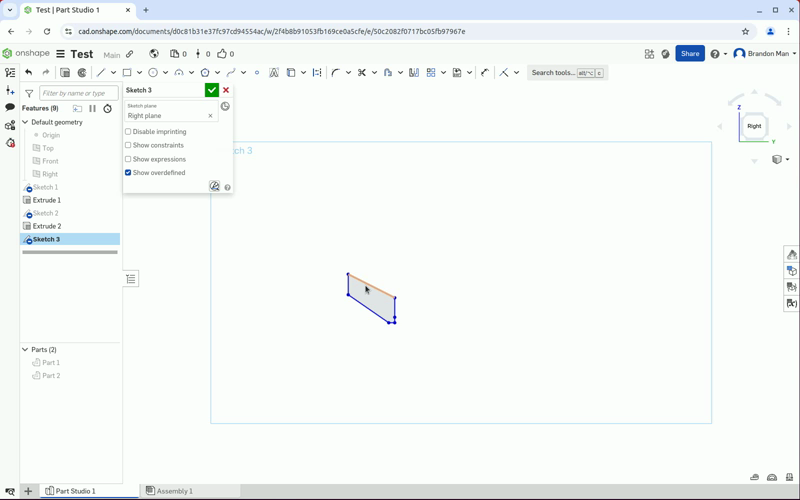
scroll(6)
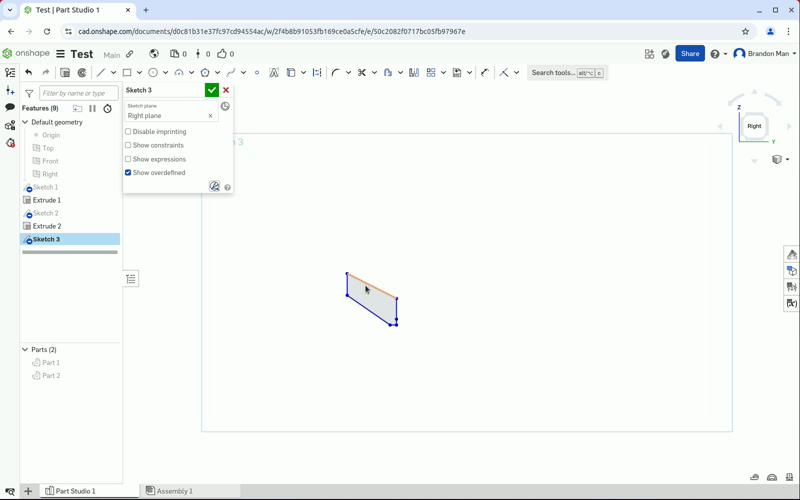
scroll(6)
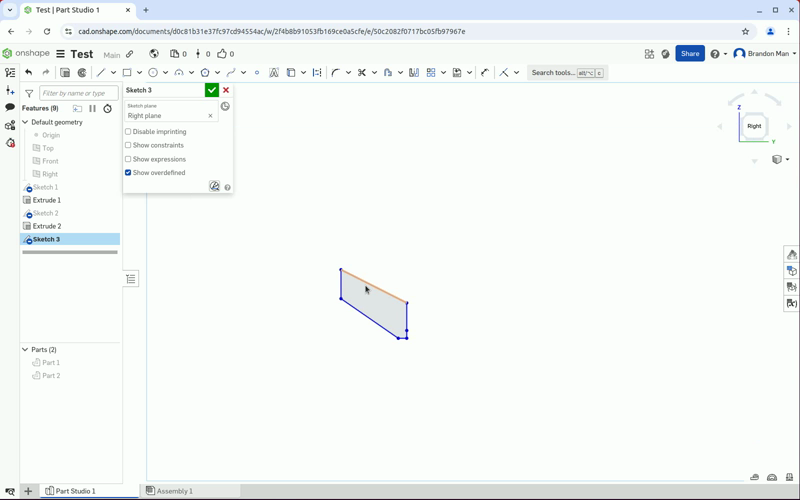
scroll(6)
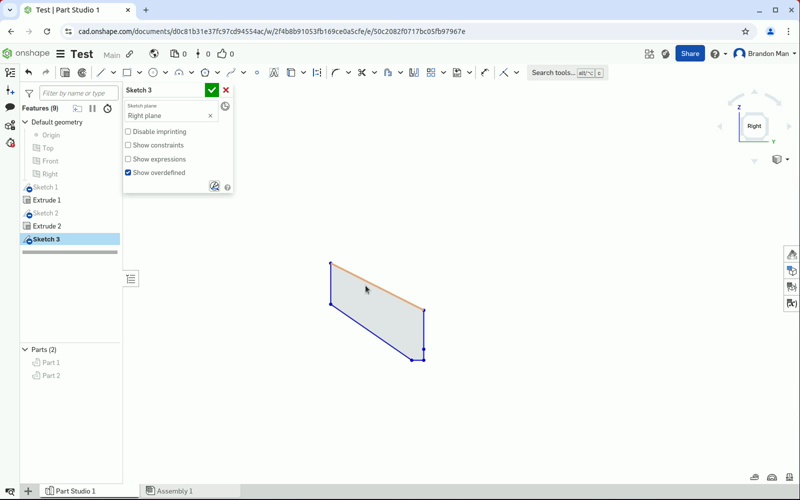
scroll(6)
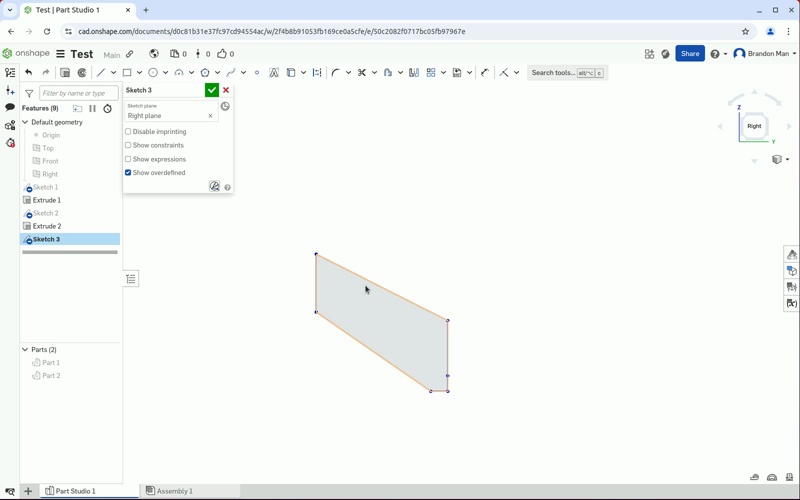
scroll(6)
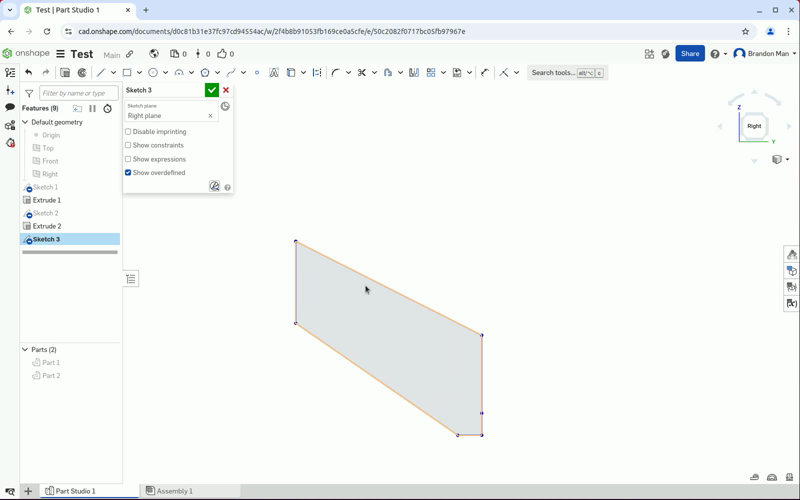
scroll(6)
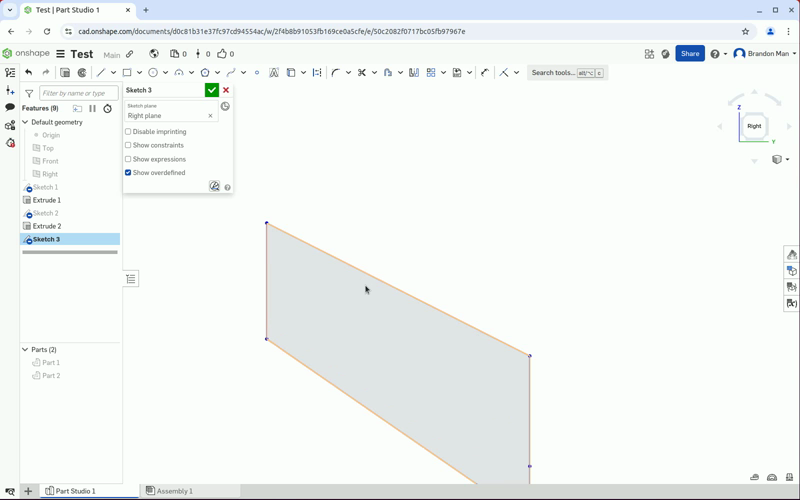
scroll(6)
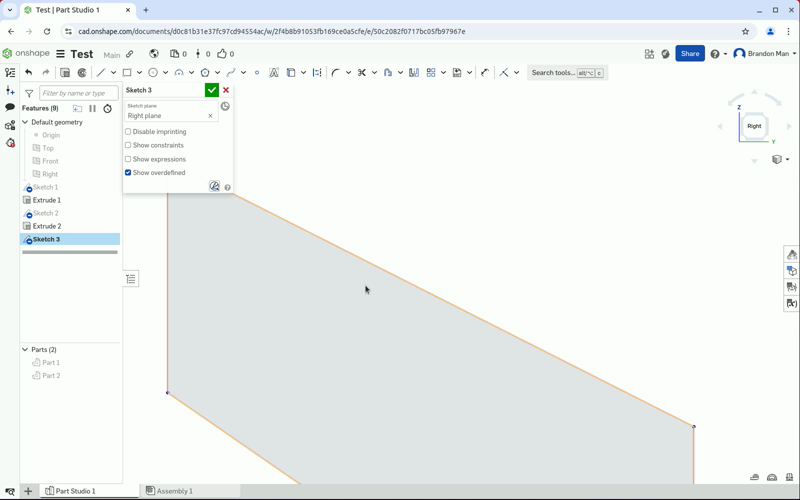
click(365, 285)
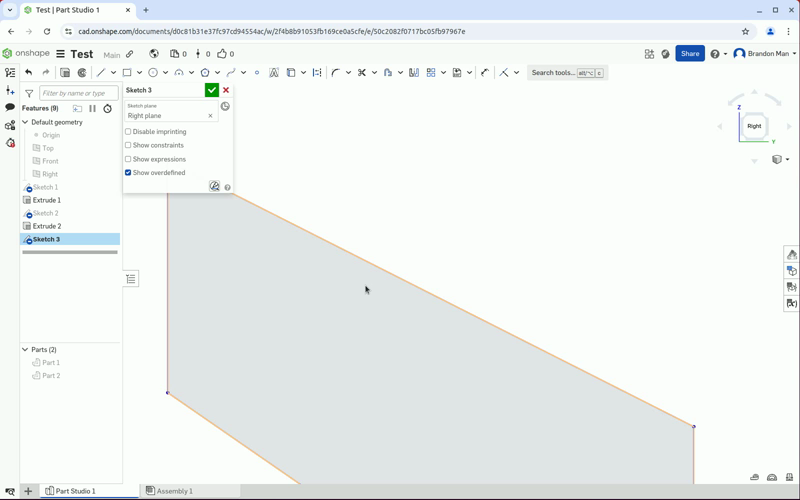
scroll(-6)
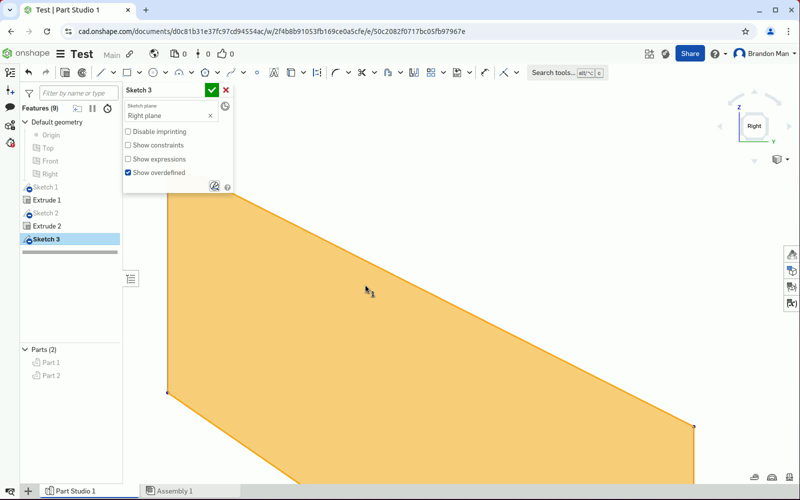
scroll(-6)
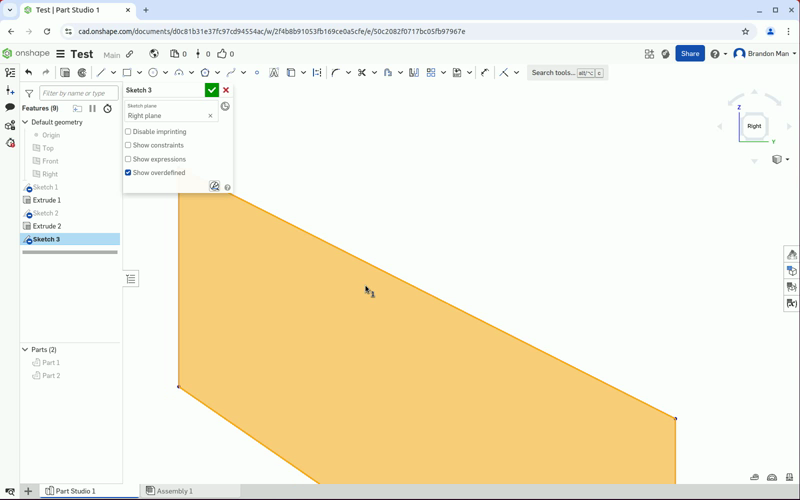
scroll(-6)
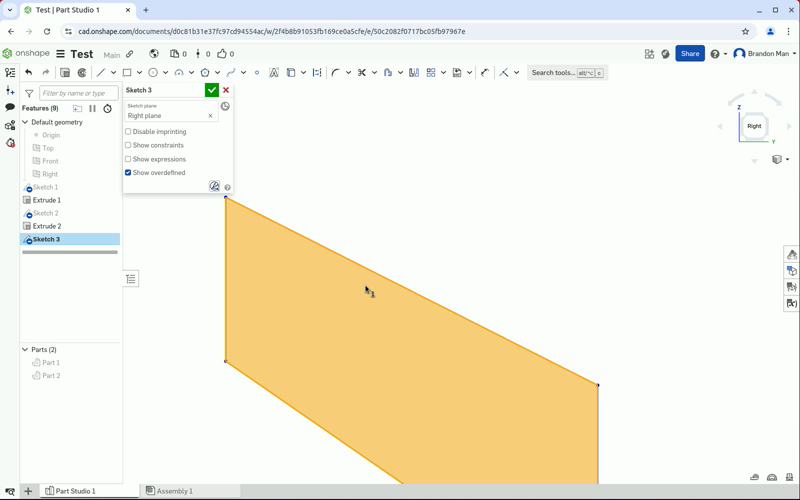
scroll(-6)
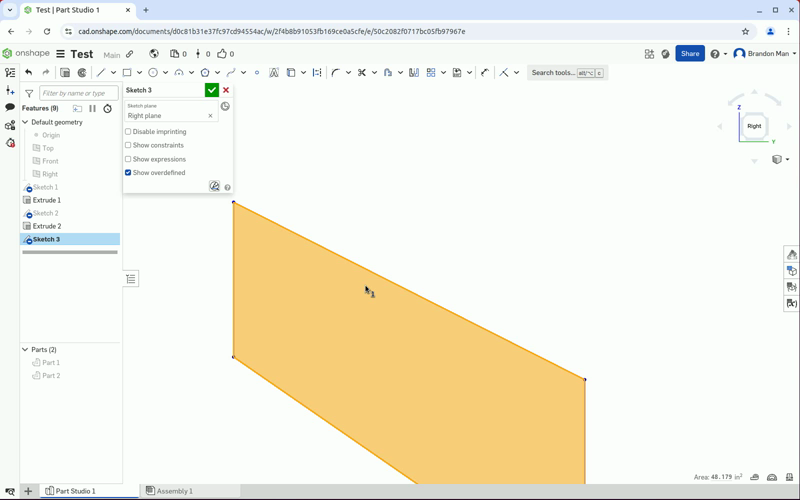
scroll(-6)
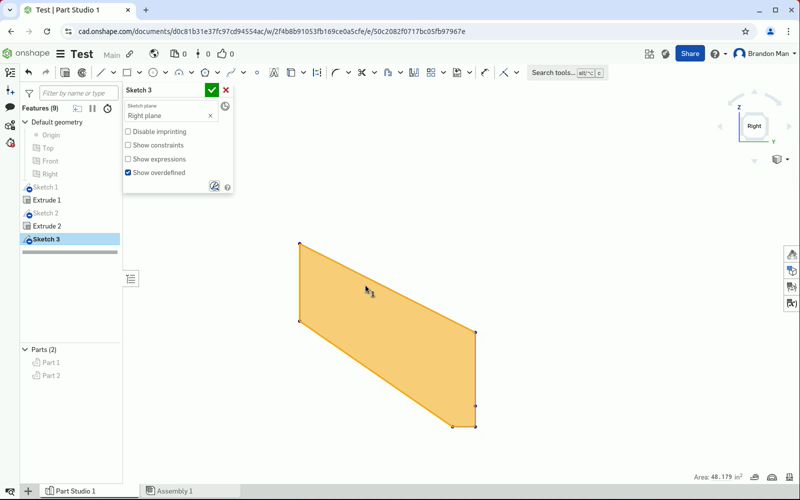
scroll(-6)
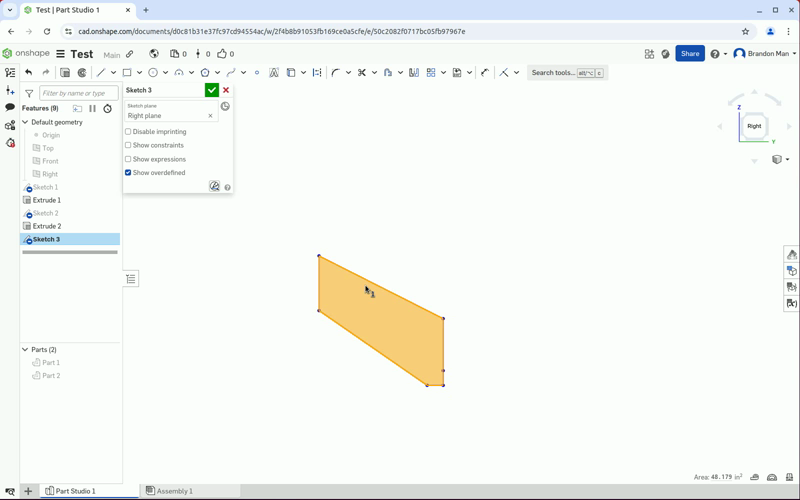
scroll(-6)
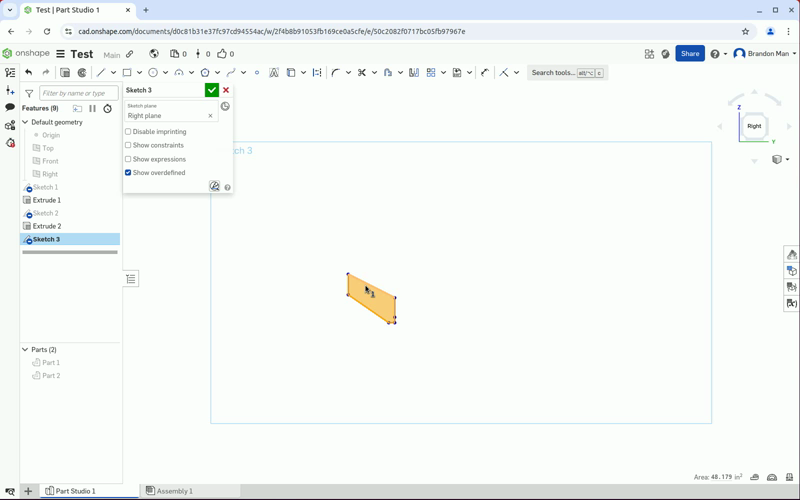
mouse_move(73, 352)
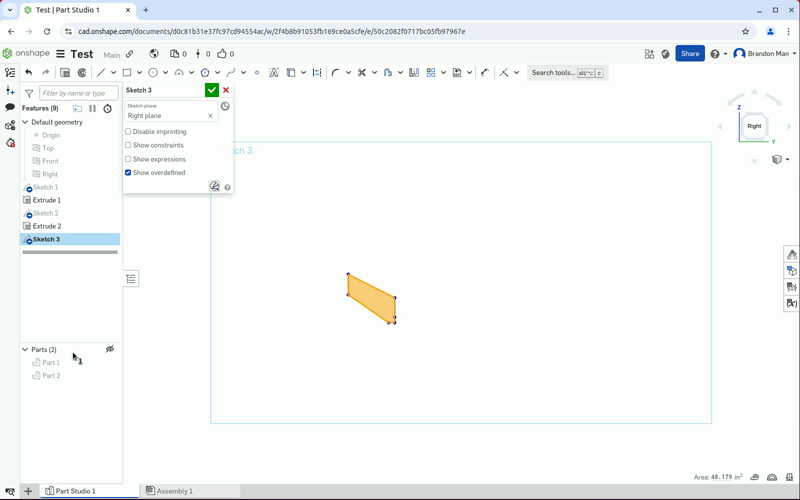
key(shift+y)
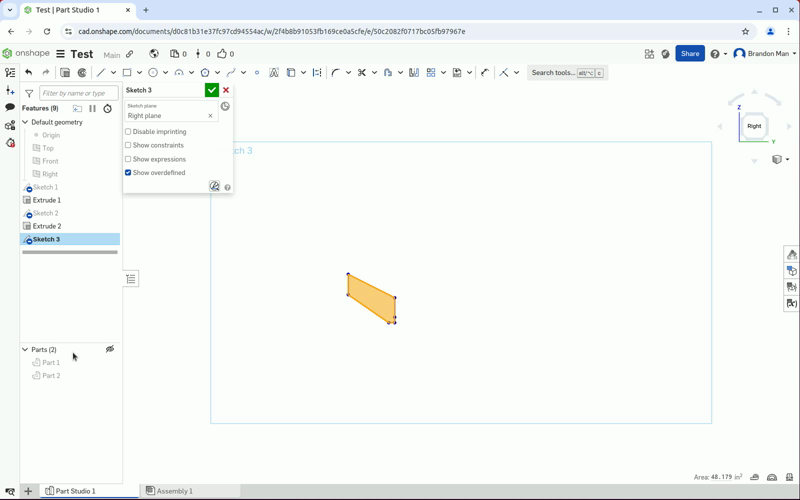
key(shift+e)
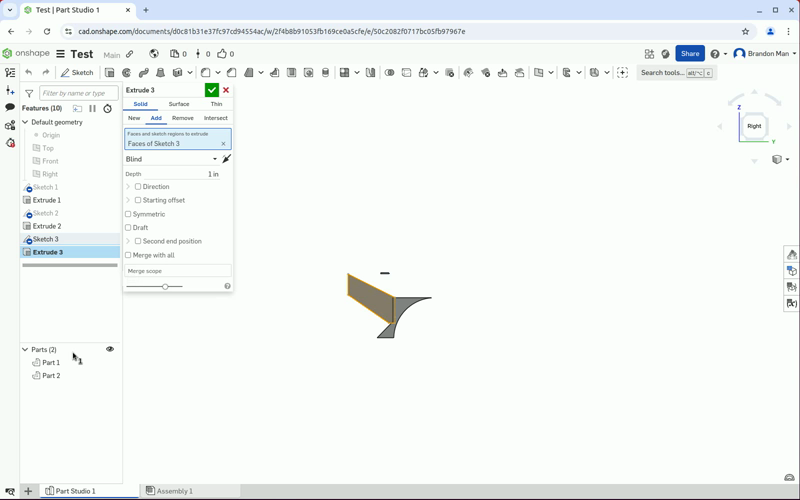
mouse_move(143, 106)
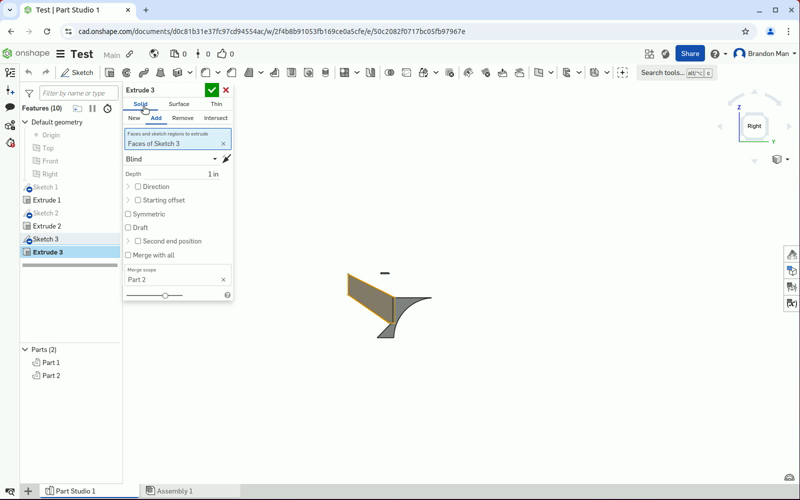
click(143, 106)
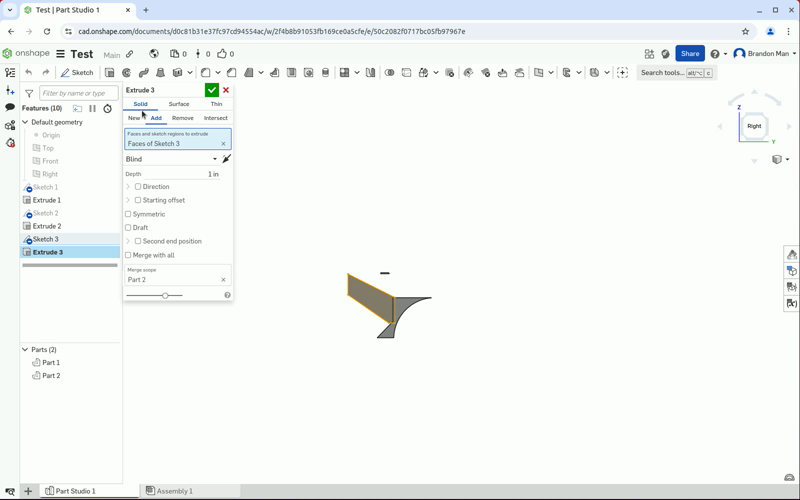
mouse_move(137, 120)
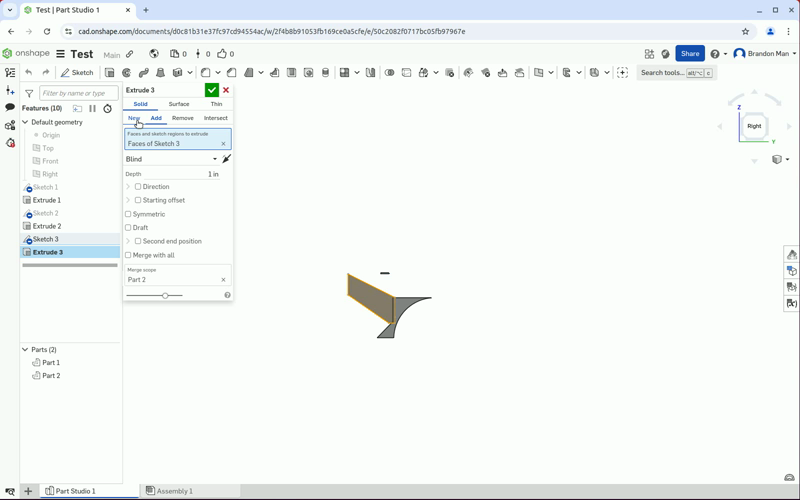
click(137, 120)
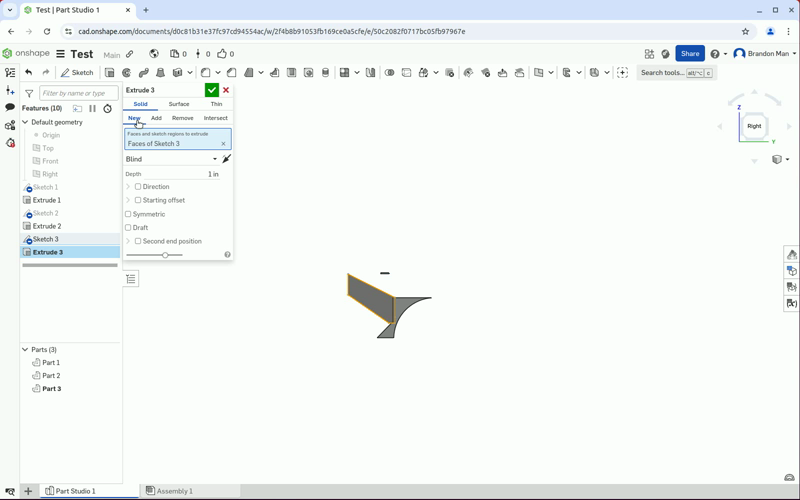
key(tab, 4)
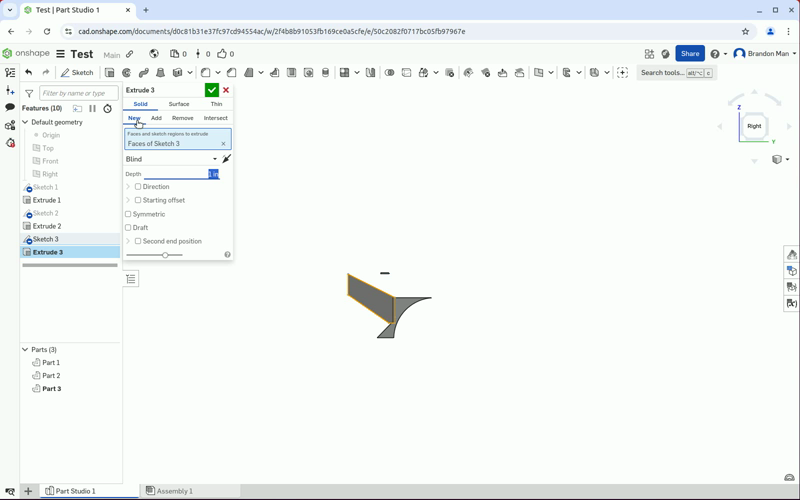
text(6.258)
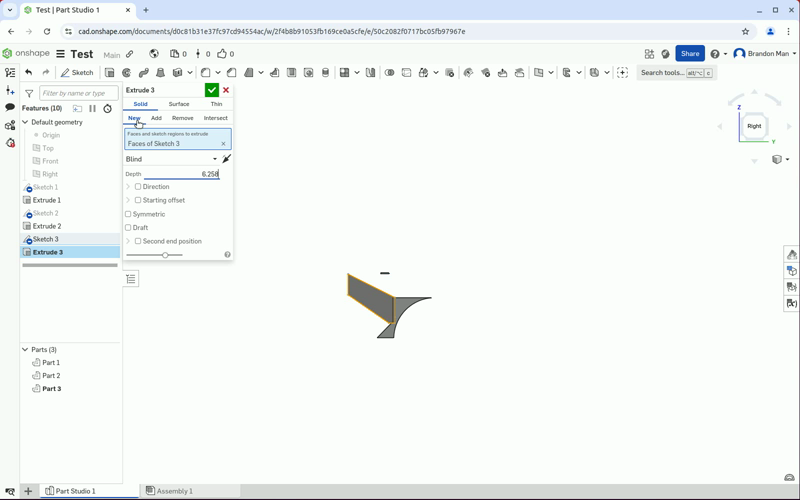
key(enter)
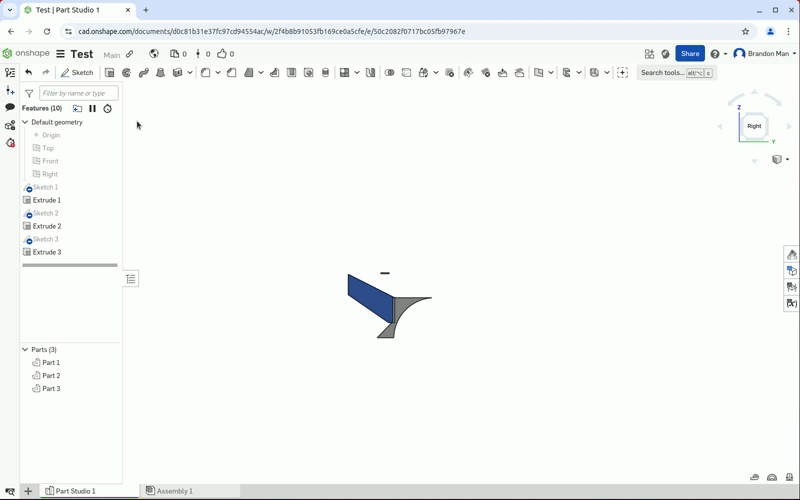
key(shift+h)
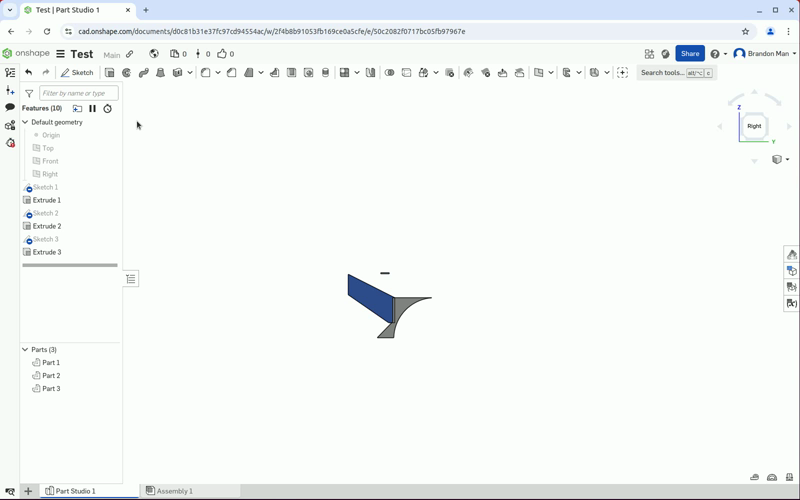
key(shift+h)
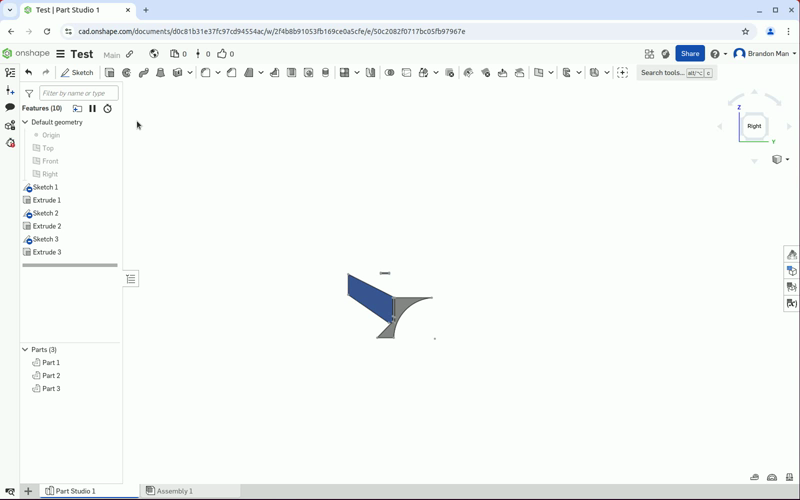
key(shift+7)
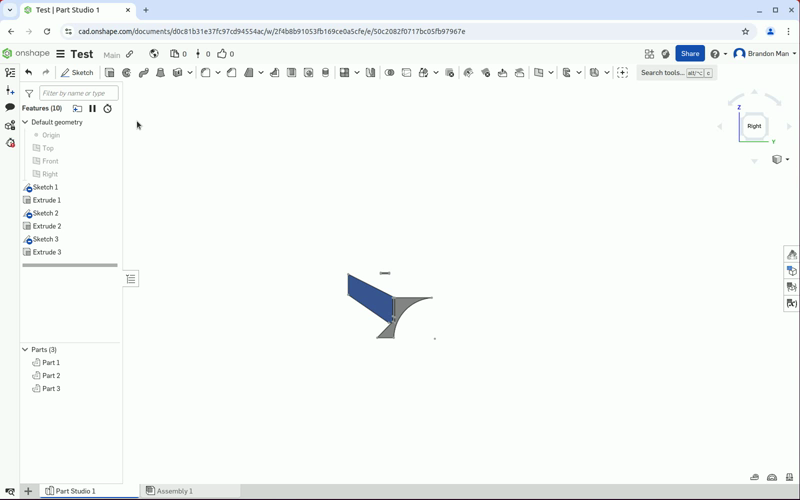
key(right, 2)
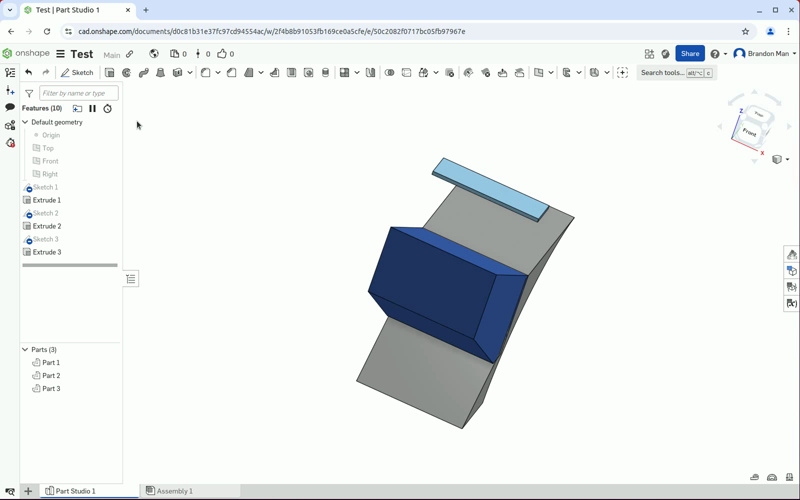
key(down, 2)
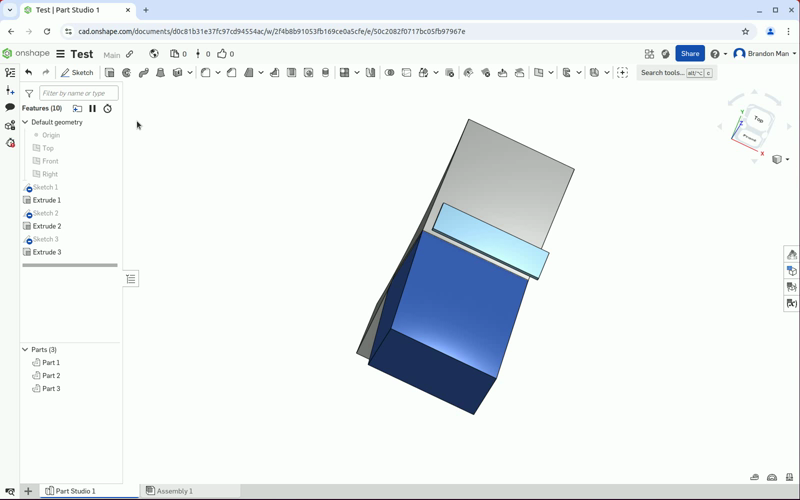
key(up, 2)
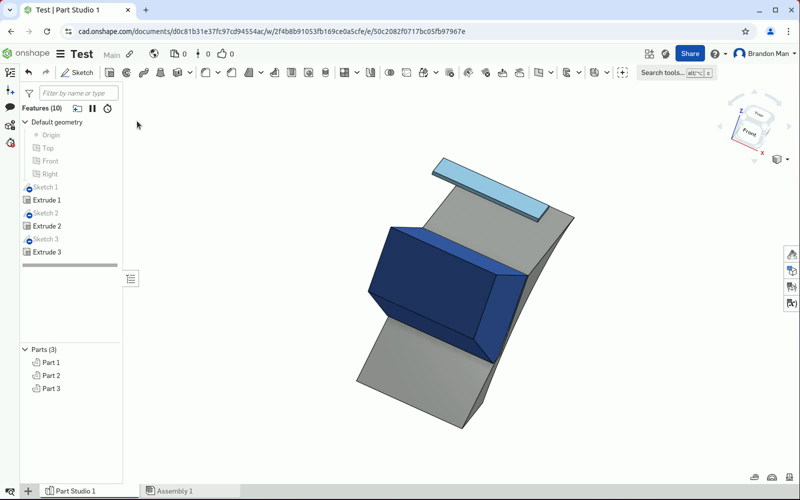
key(left, 2)
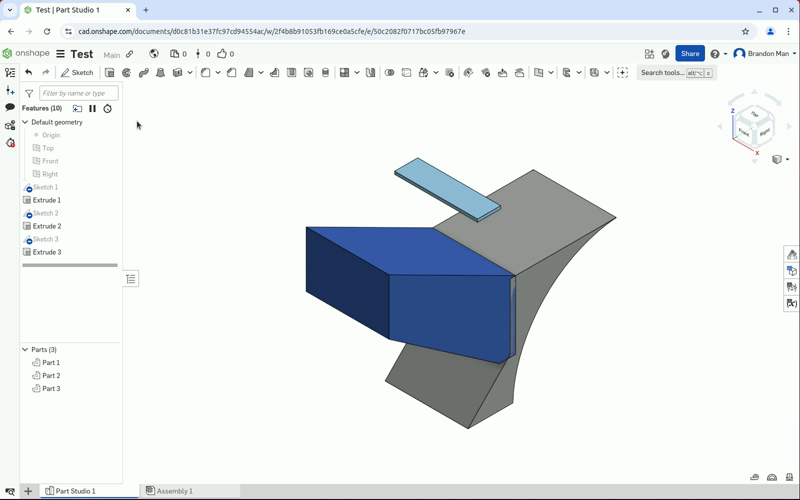
mouse_move(73, 189)
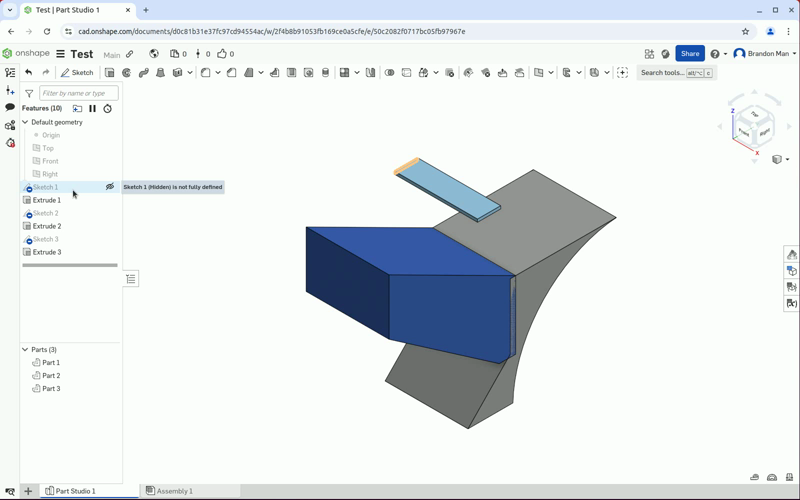
click(73, 189)